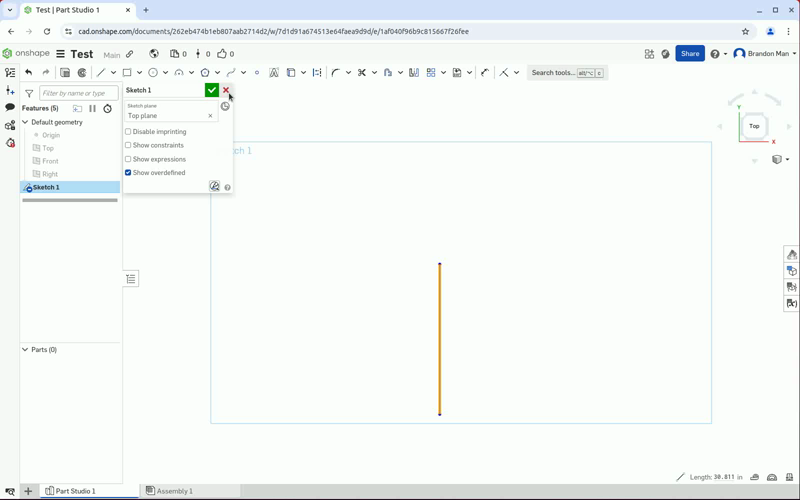
key(shift+h)
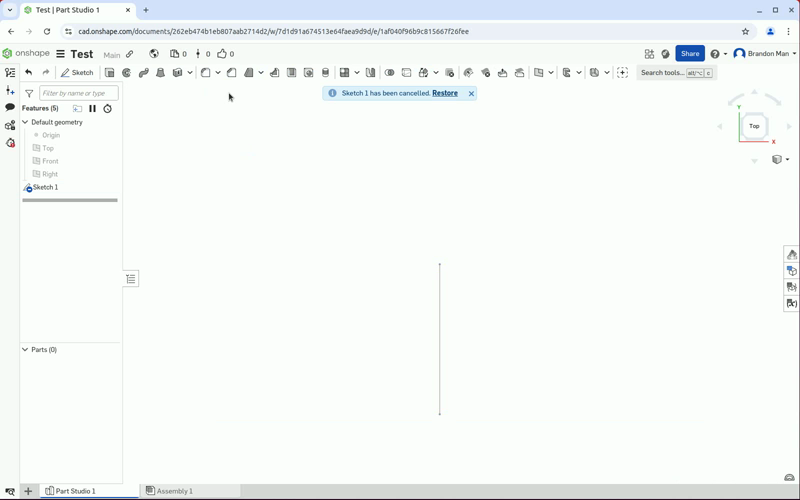
key(shift+s)
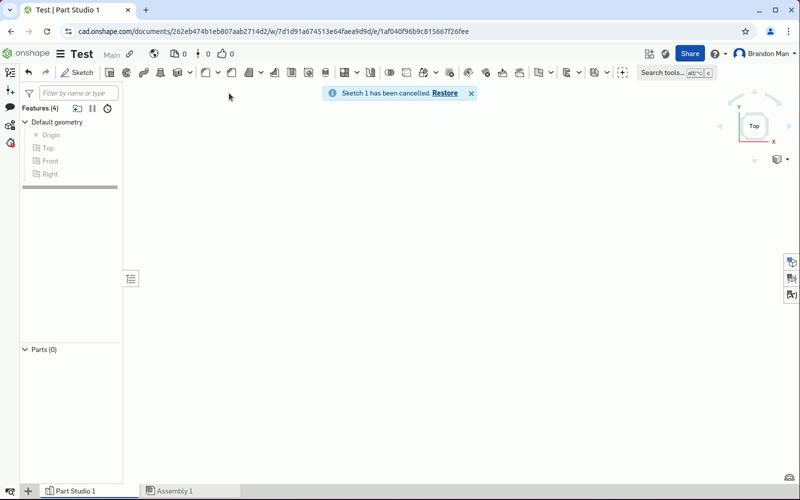
mouse_move(73, 150)
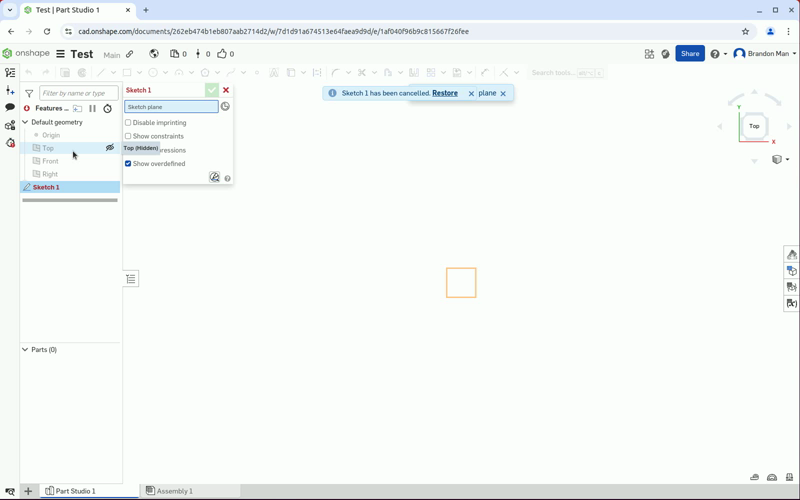
click(73, 150)
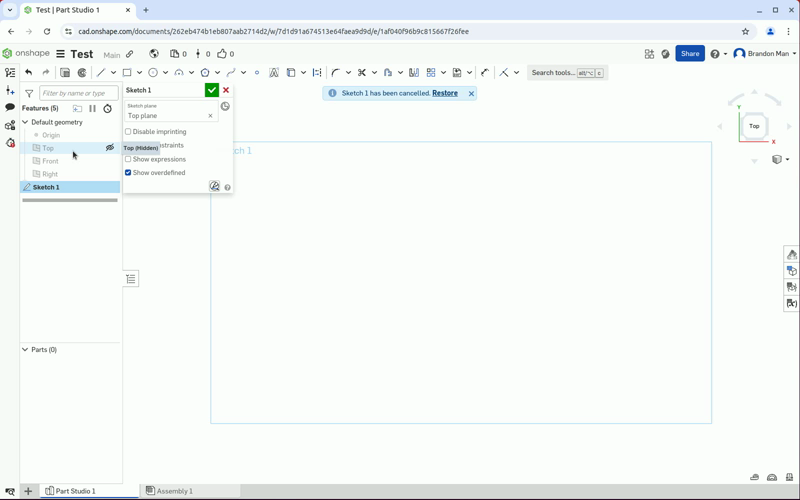
mouse_move(73, 352)
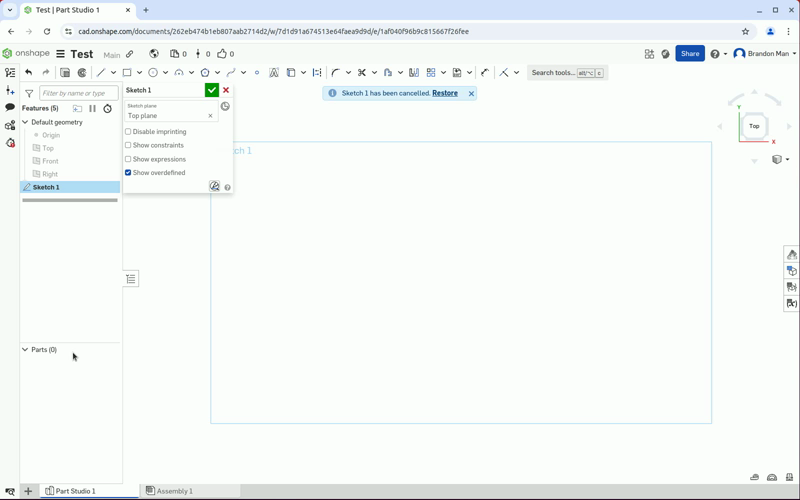
key(y)
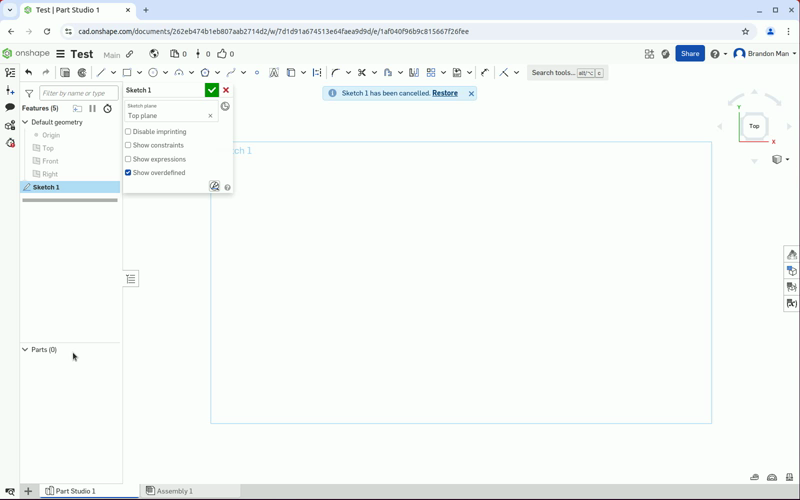
key(l)
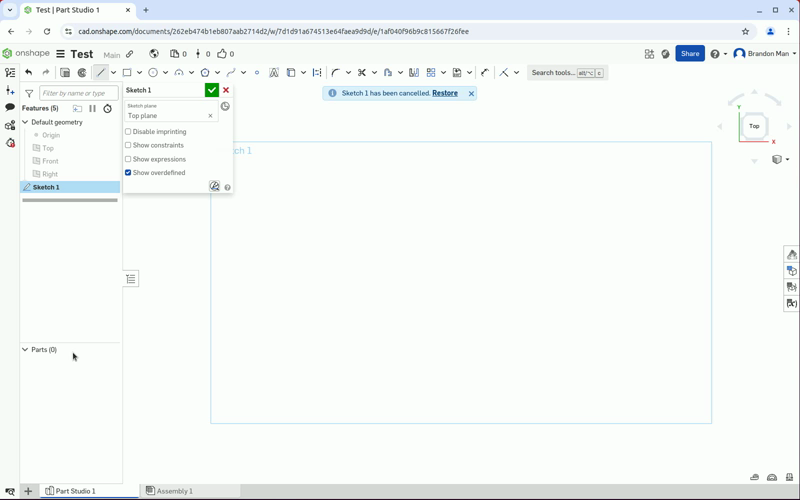
key_down(shift)
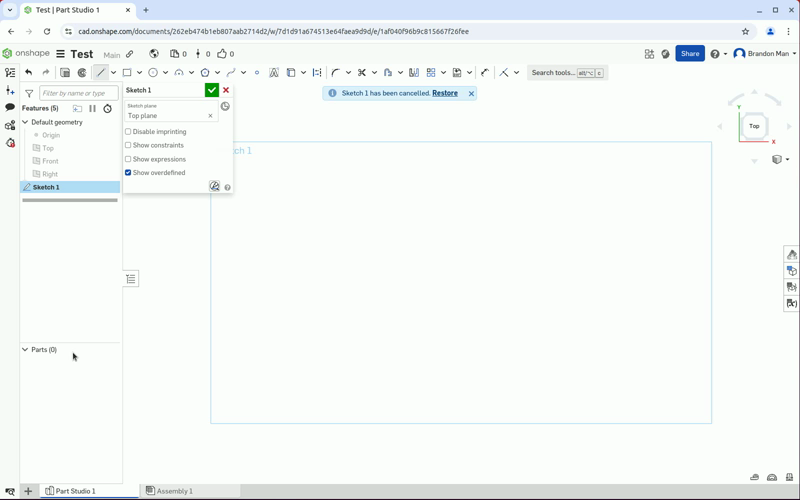
mouse_move(568, 320)
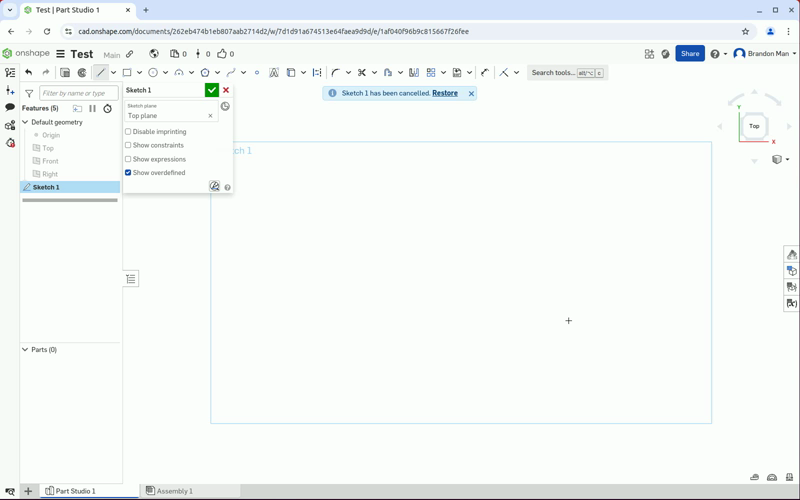
click(568, 320)
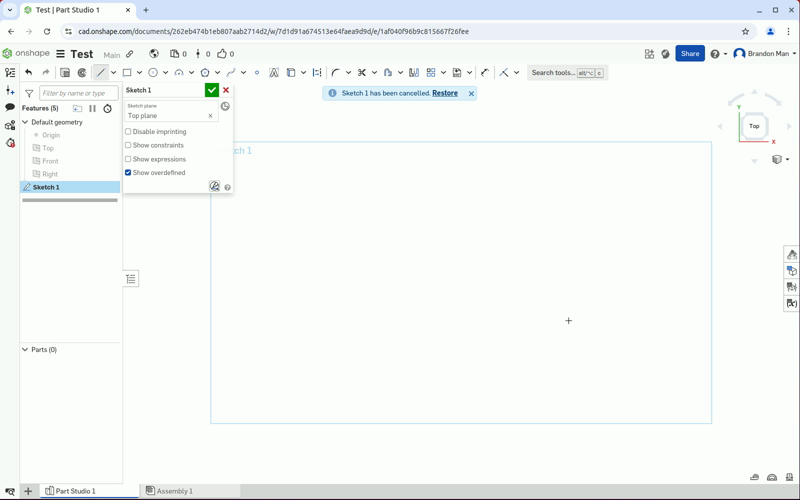
key_up(shift)
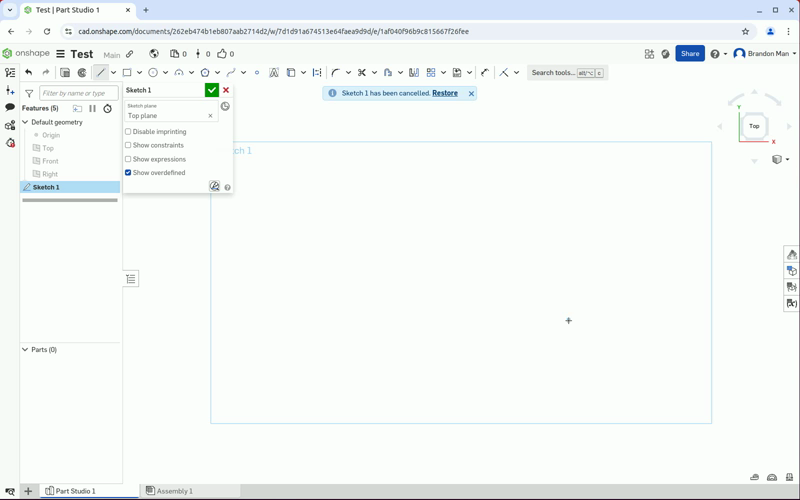
key_down(shift)
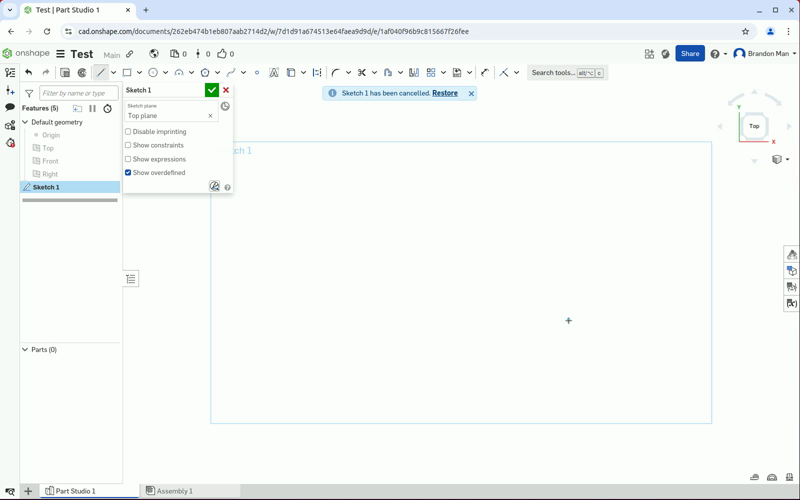
mouse_move(589, 320)
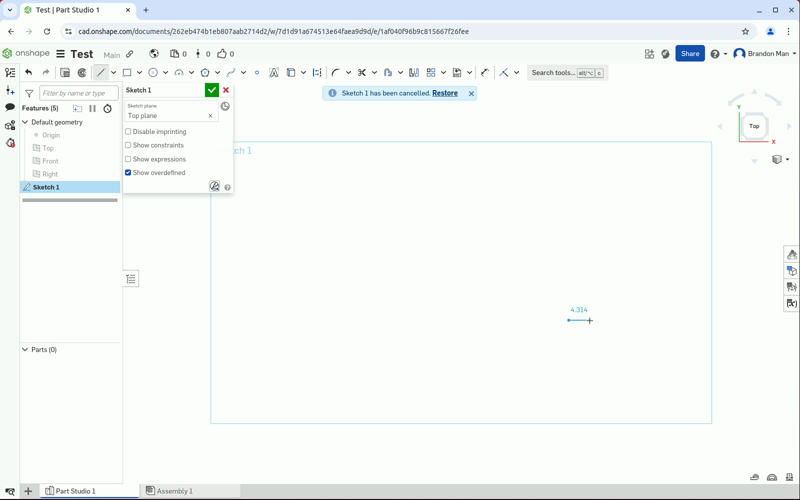
mouse_move(573, 327)
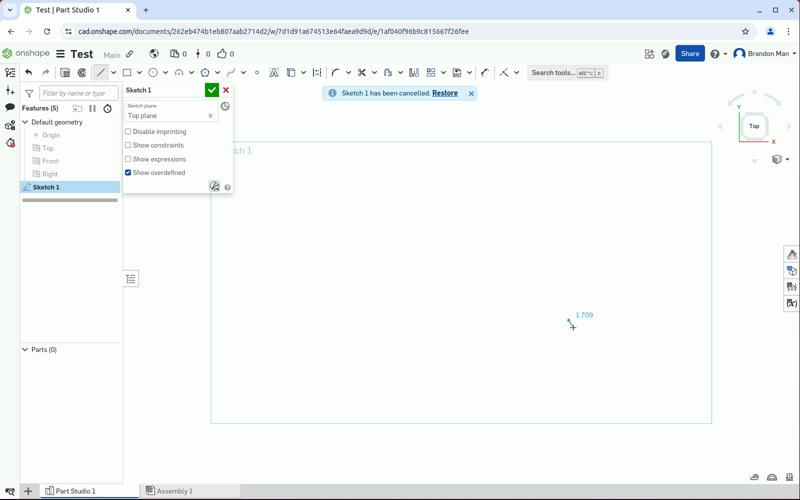
click(573, 327)
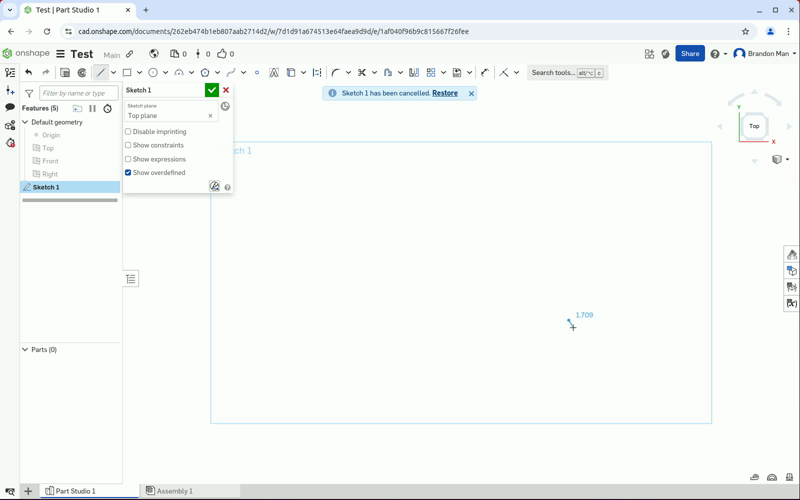
key_up(shift)
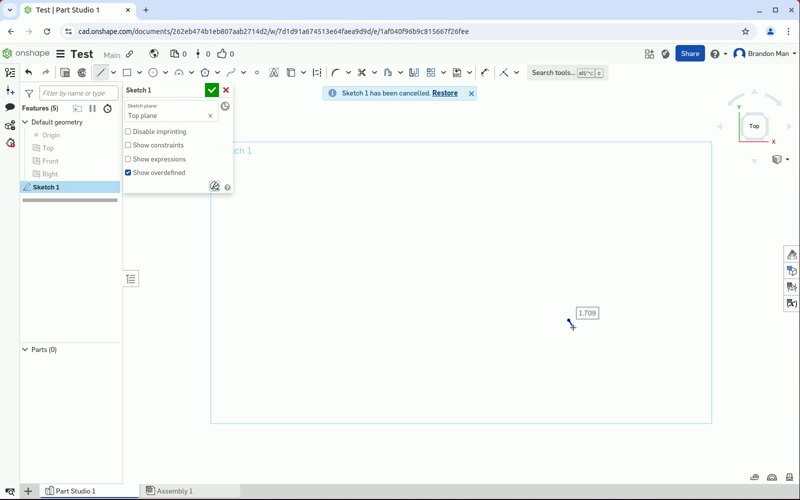
key(esc)
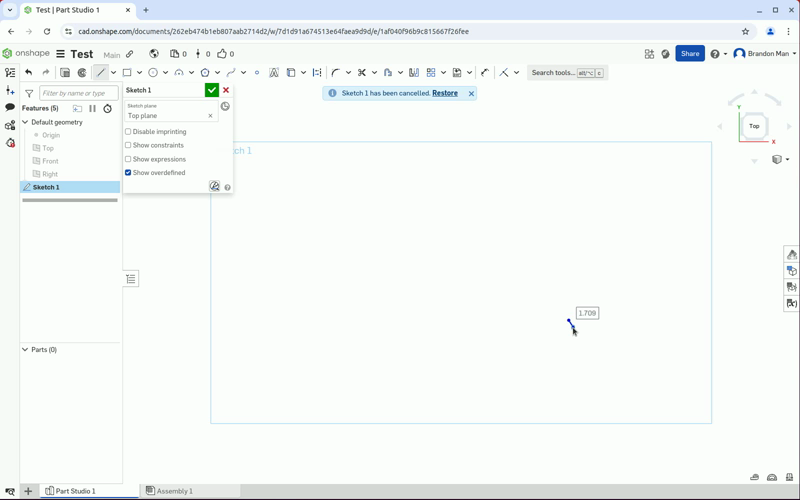
key(a)
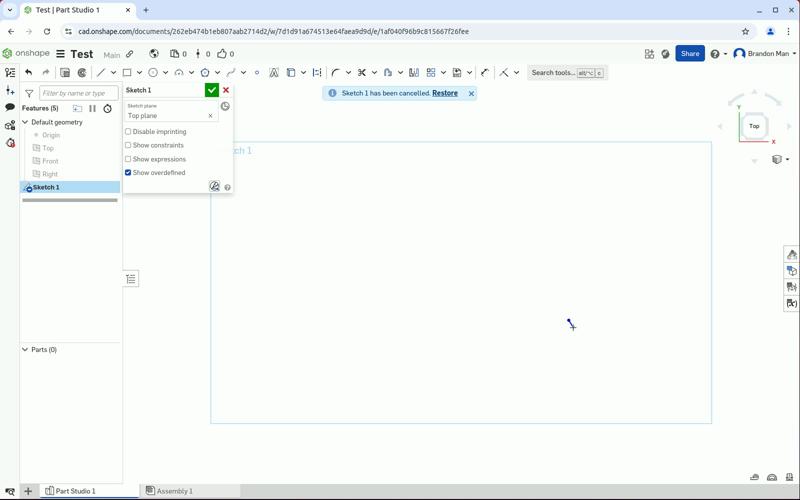
mouse_move(573, 327)
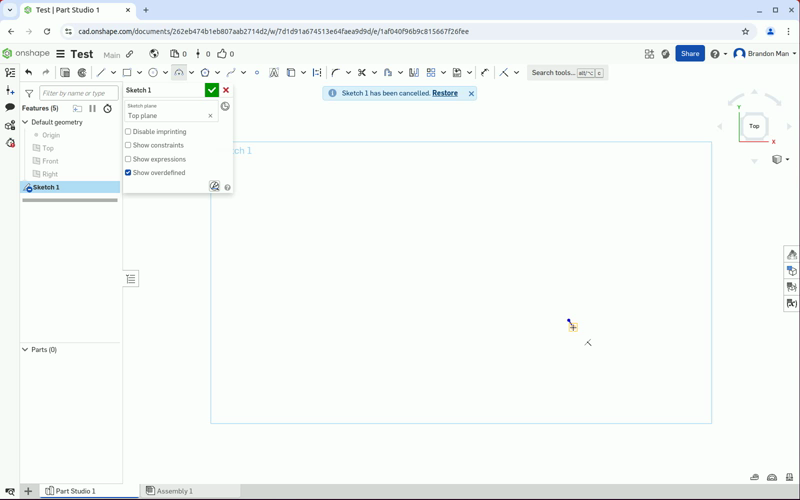
click(573, 327)
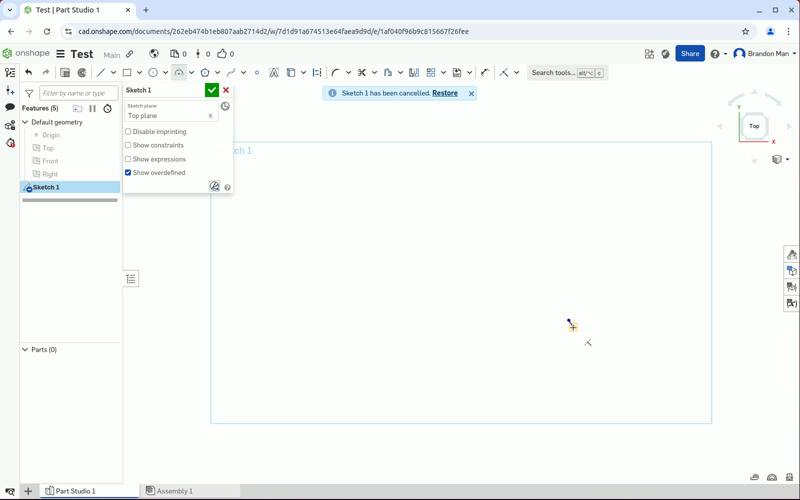
mouse_move(568, 320)
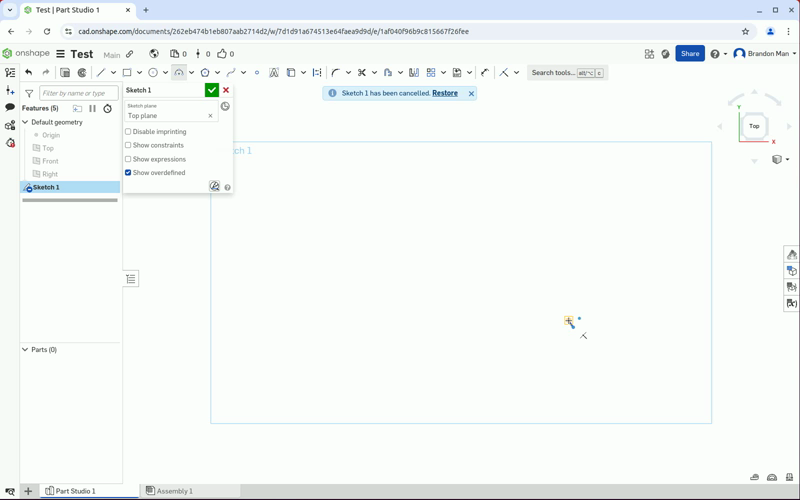
click(568, 320)
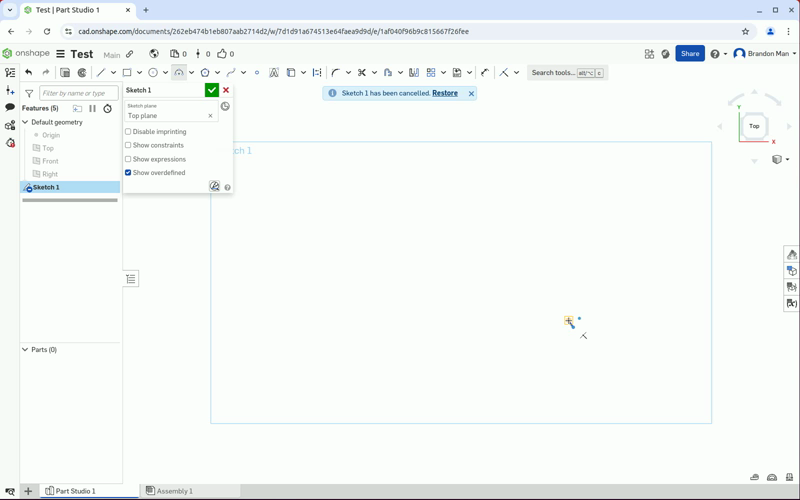
key_down(shift)
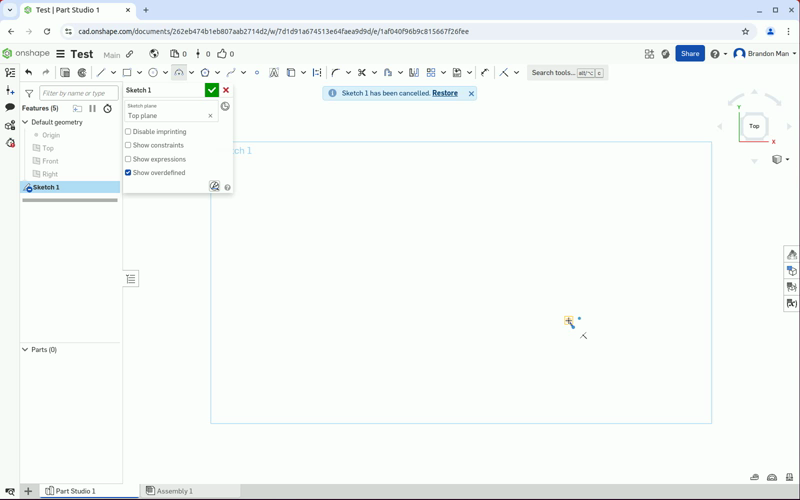
mouse_move(571, 323)
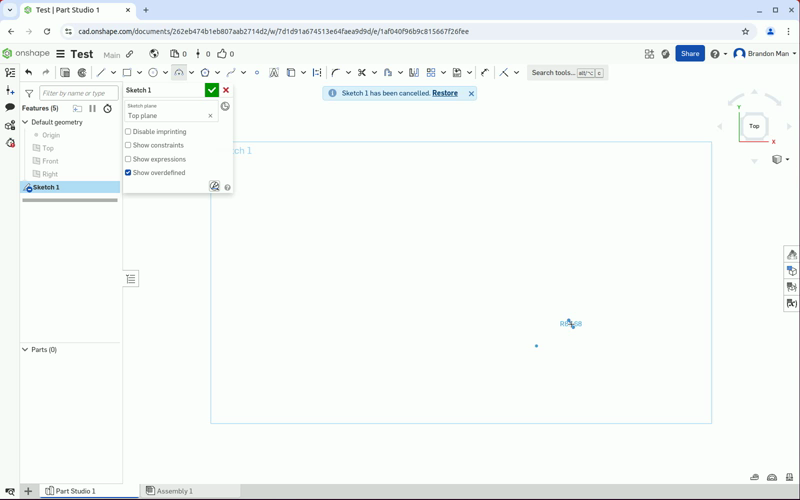
scroll(6)
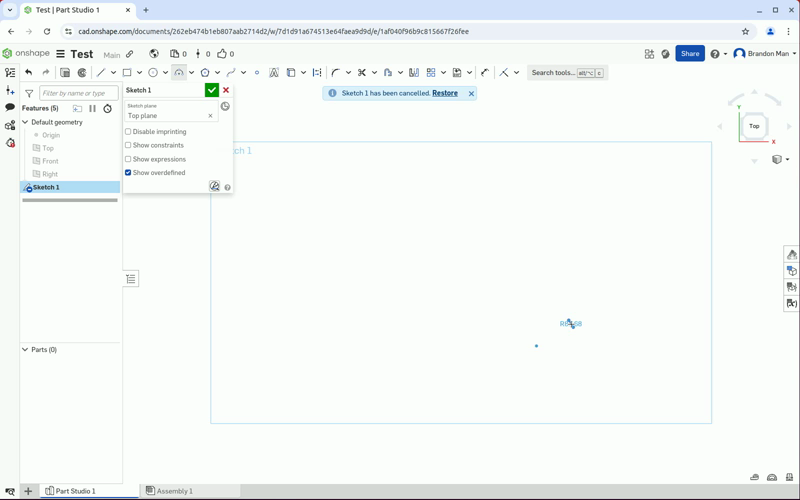
scroll(6)
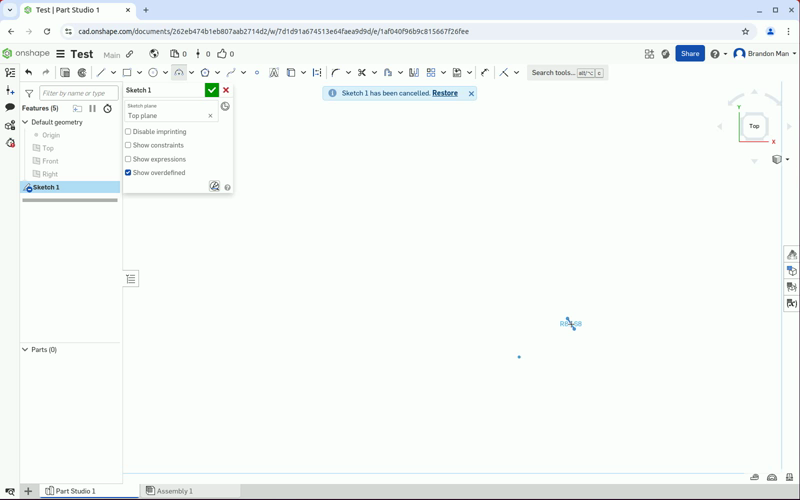
scroll(6)
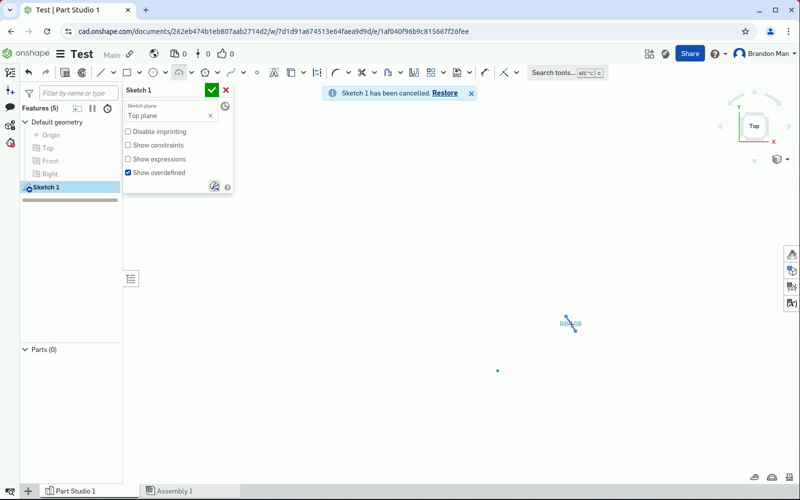
scroll(6)
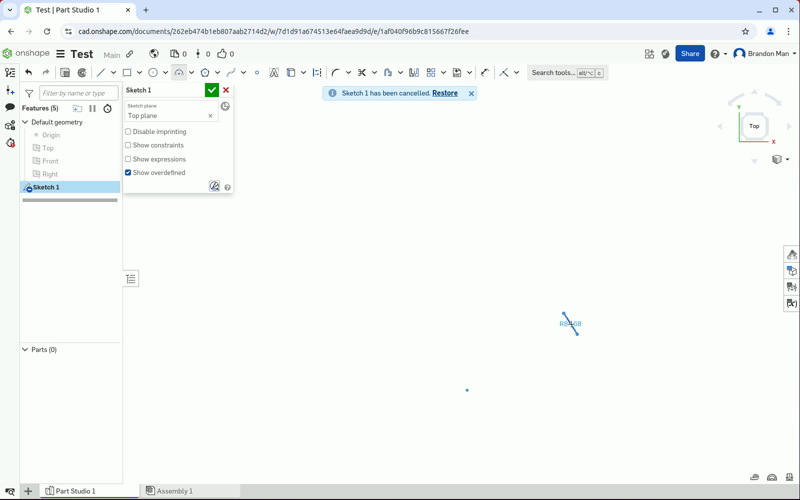
scroll(6)
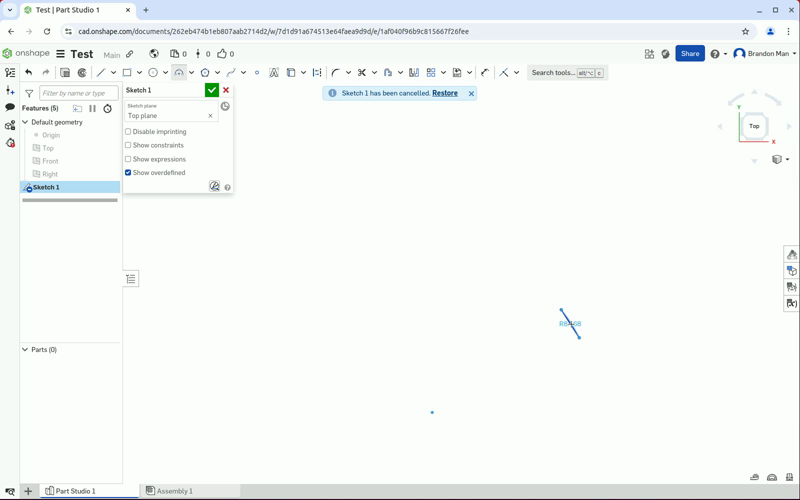
scroll(6)
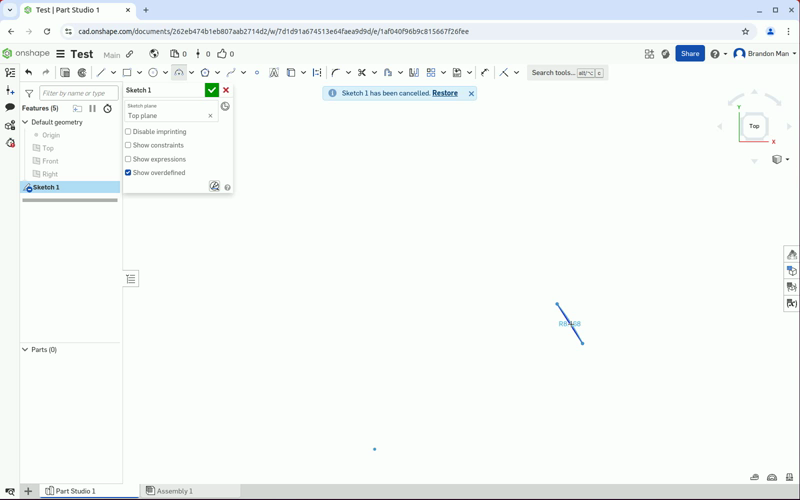
scroll(6)
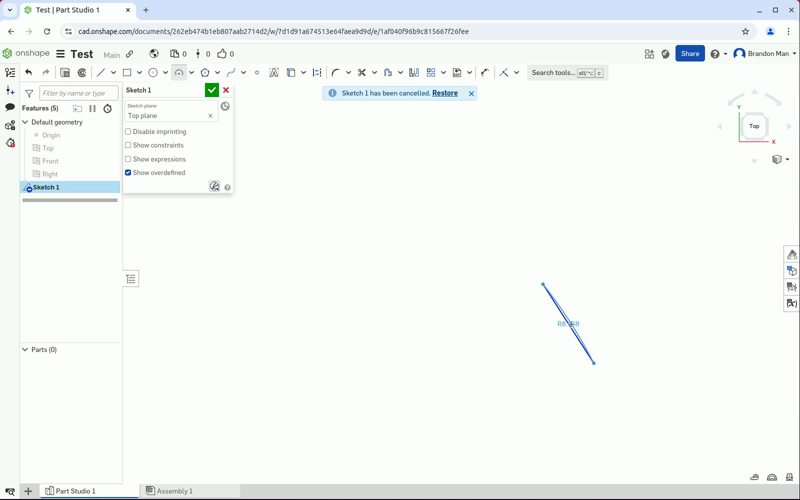
click(571, 323)
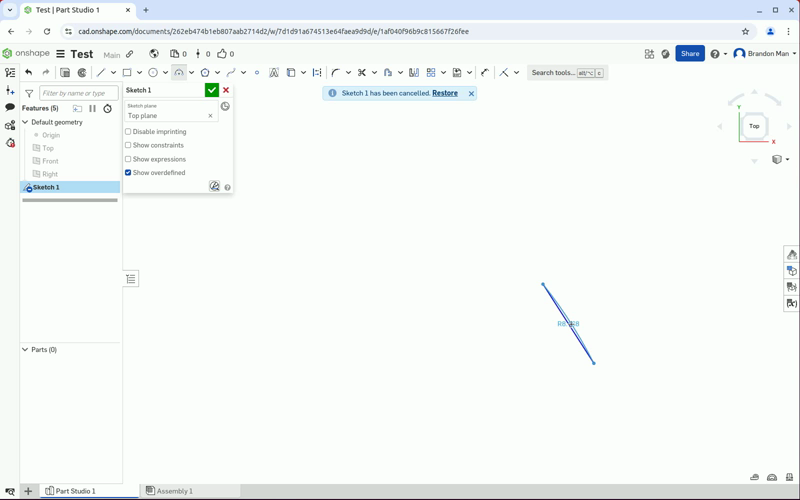
scroll(-6)
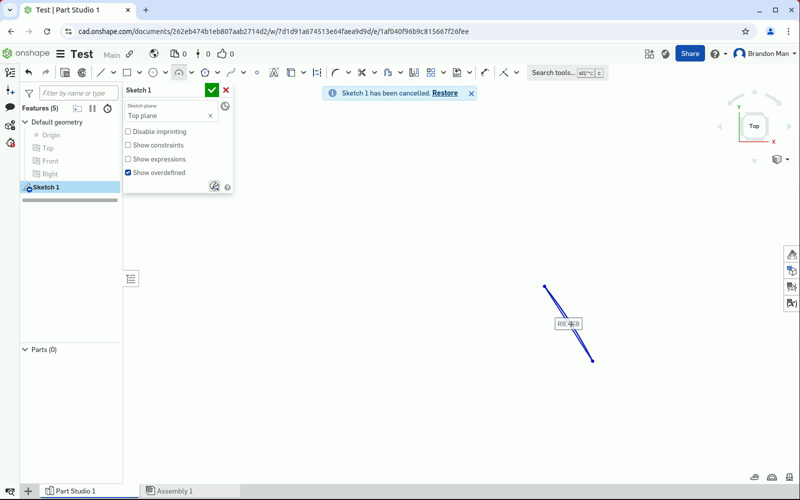
scroll(-6)
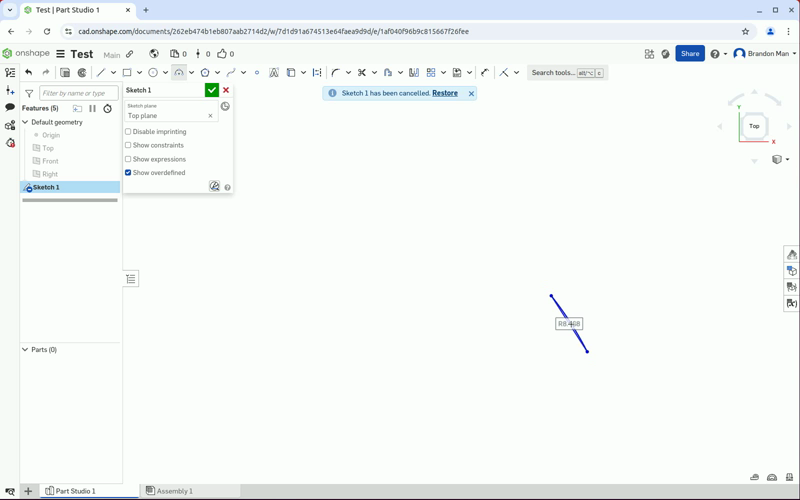
scroll(-6)
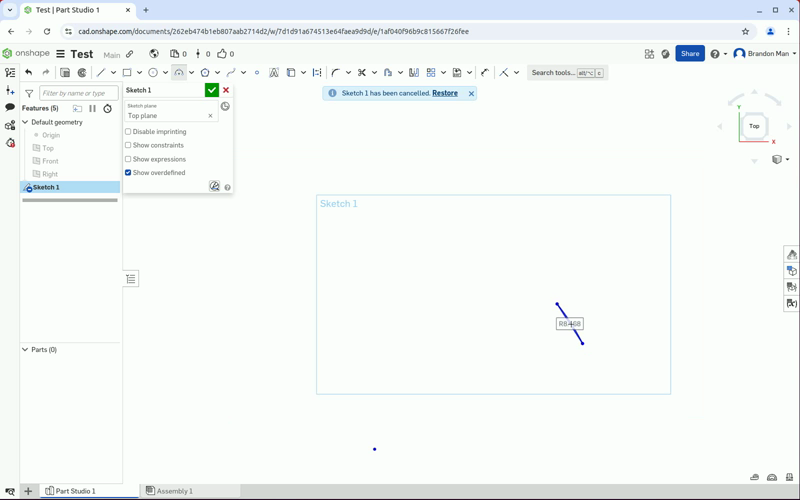
scroll(-6)
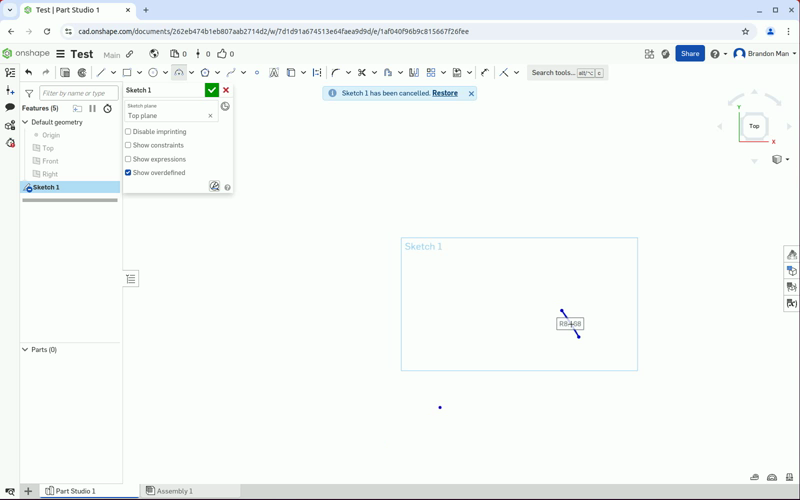
scroll(-6)
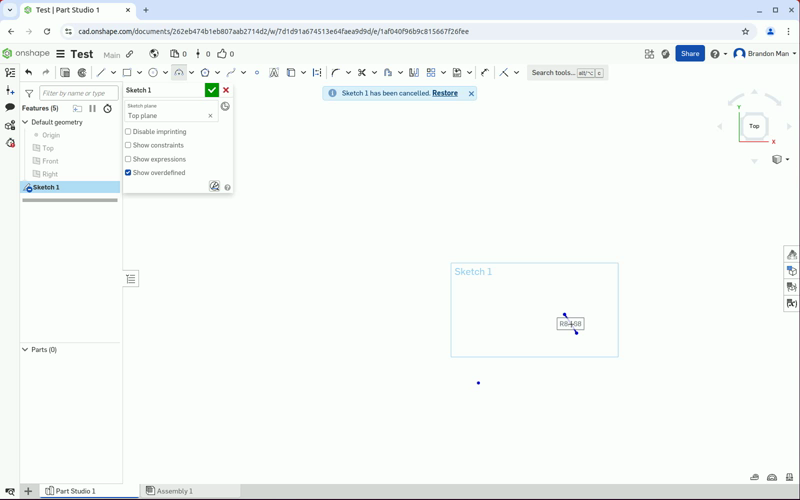
scroll(-6)
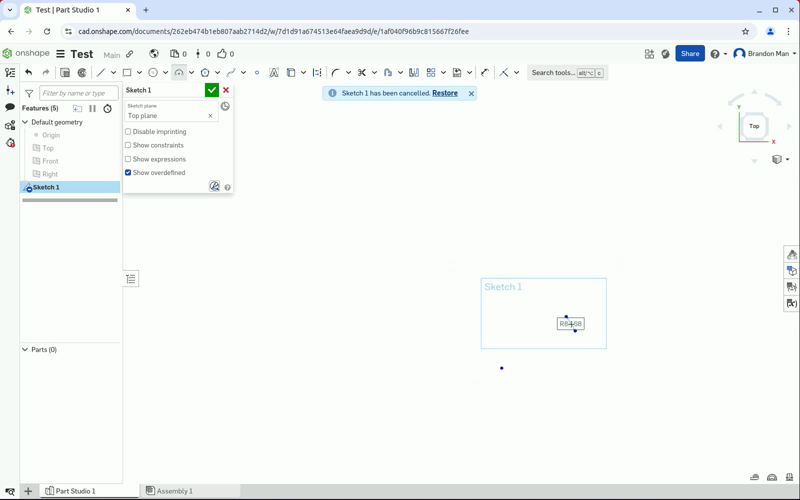
scroll(-6)
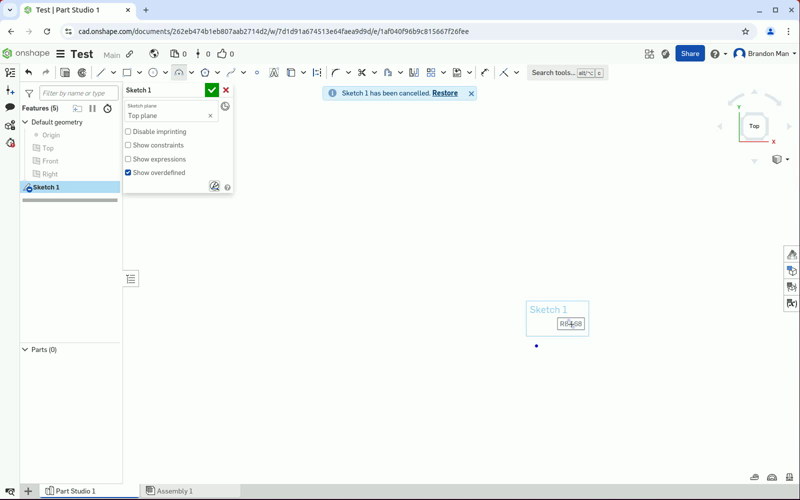
key_up(shift)
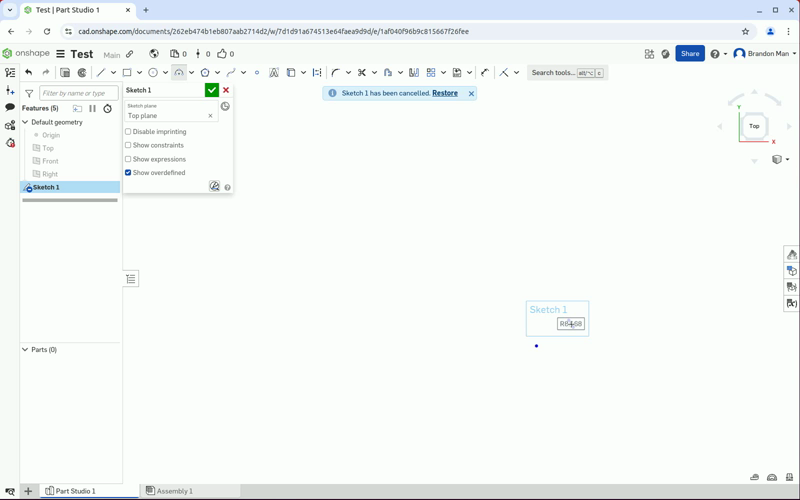
key(esc)
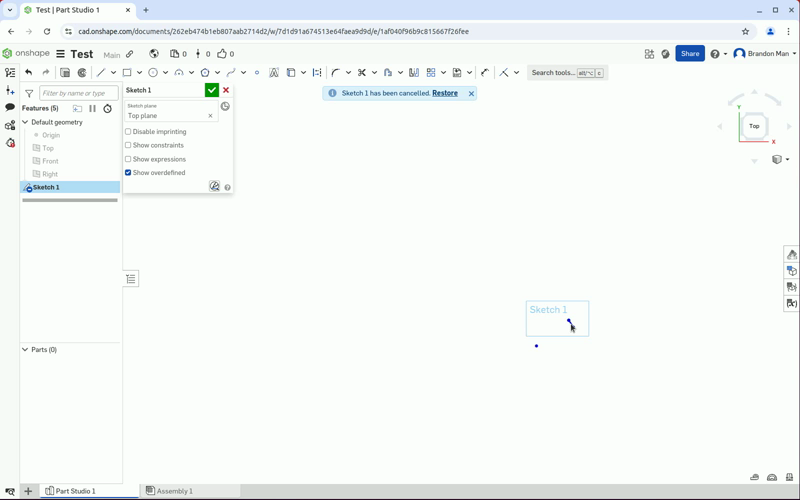
mouse_move(571, 324)
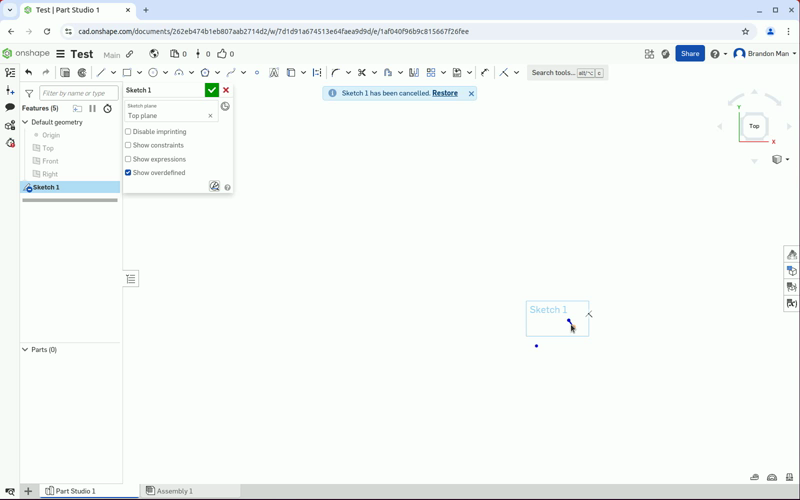
scroll(6)
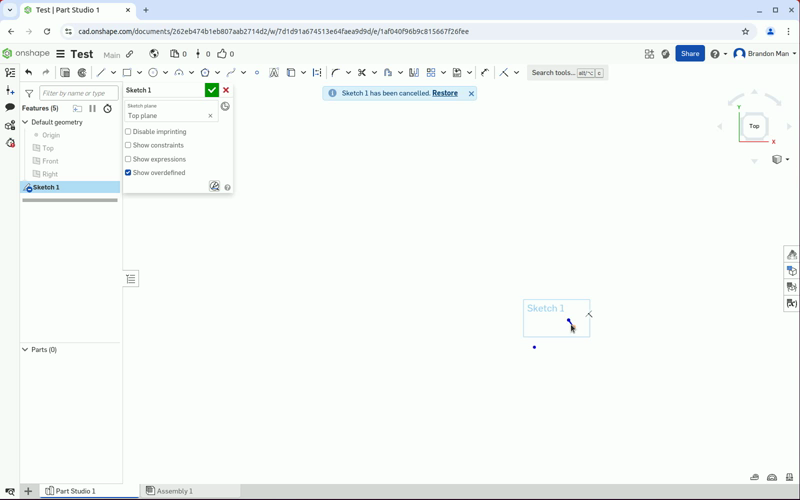
scroll(6)
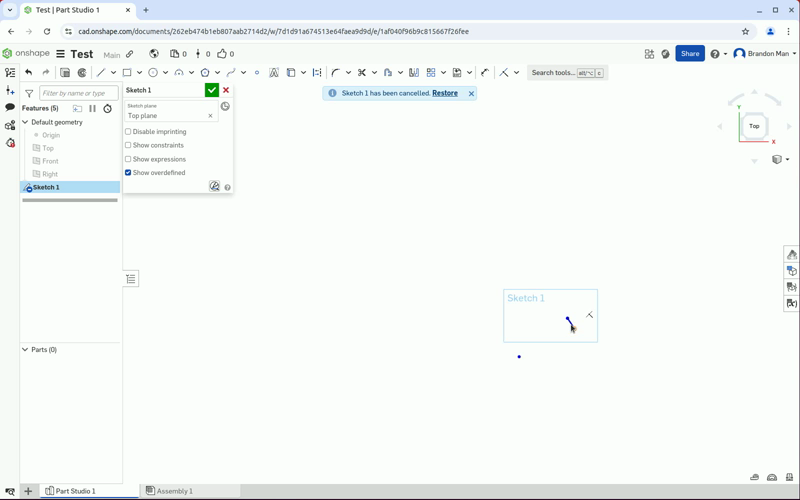
scroll(6)
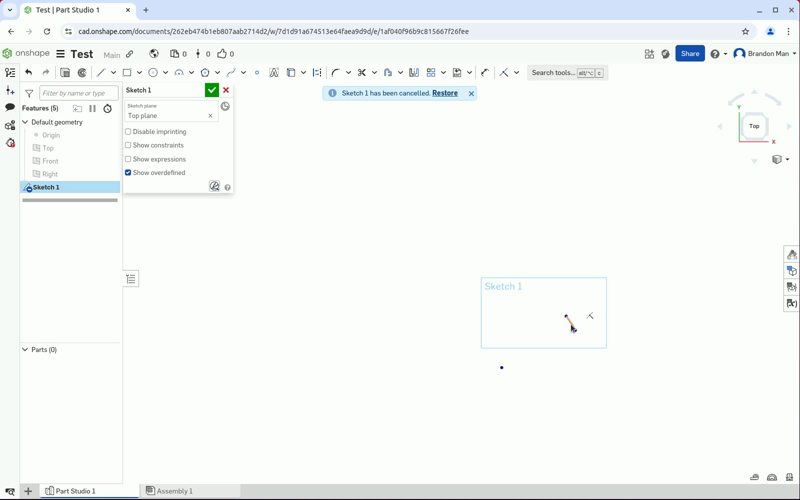
scroll(6)
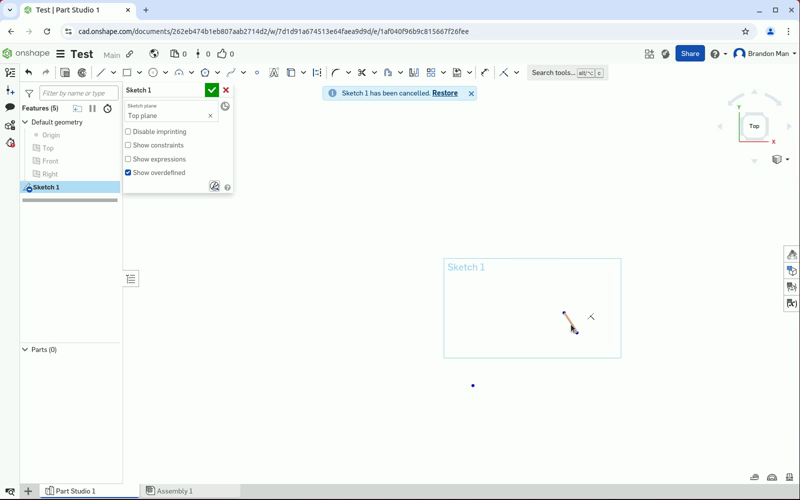
scroll(6)
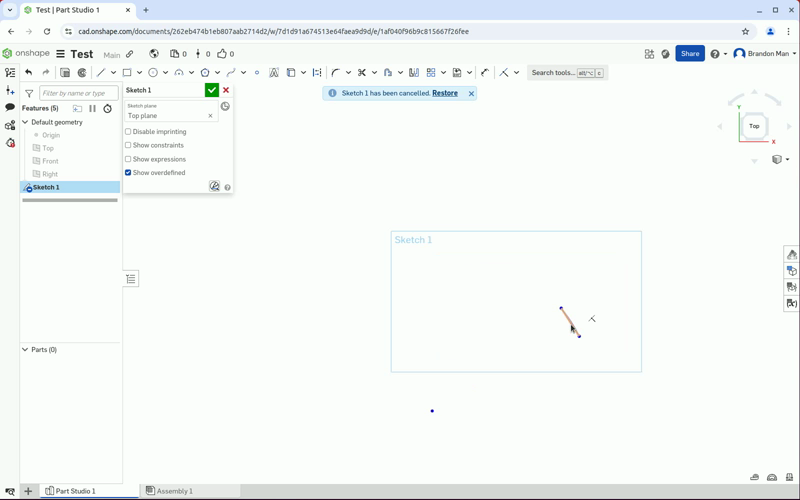
scroll(6)
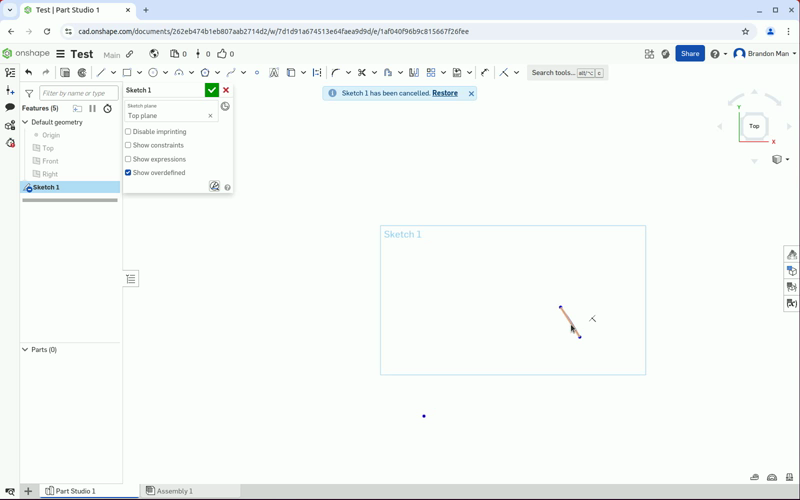
scroll(6)
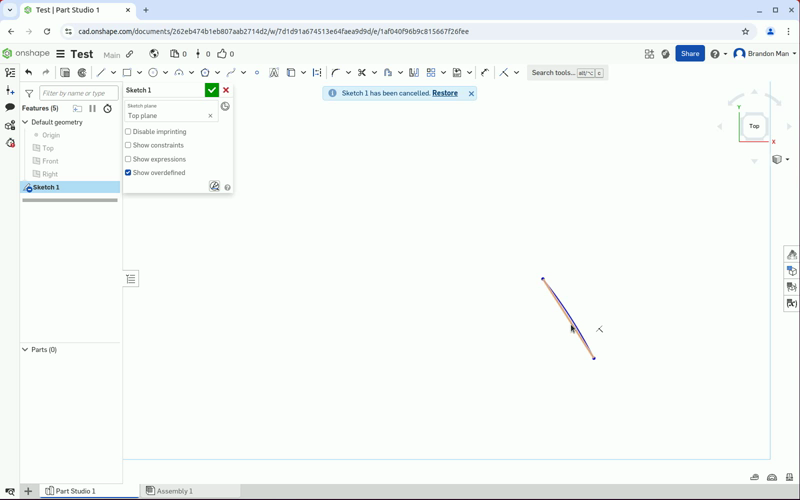
click(571, 324)
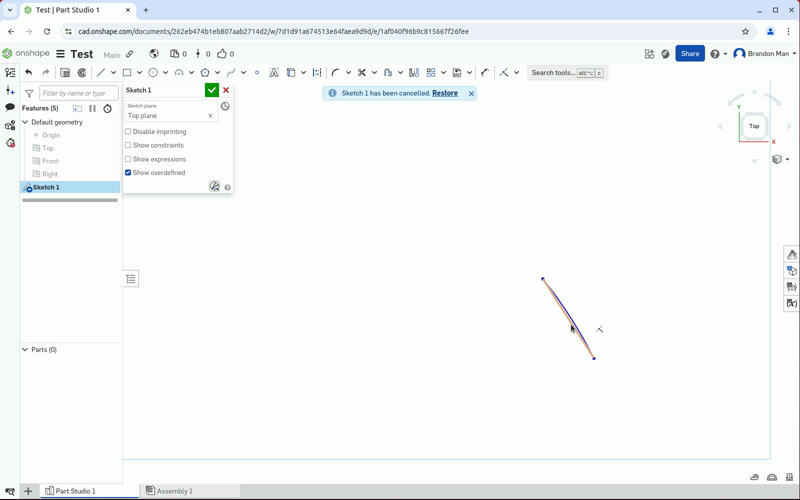
scroll(-6)
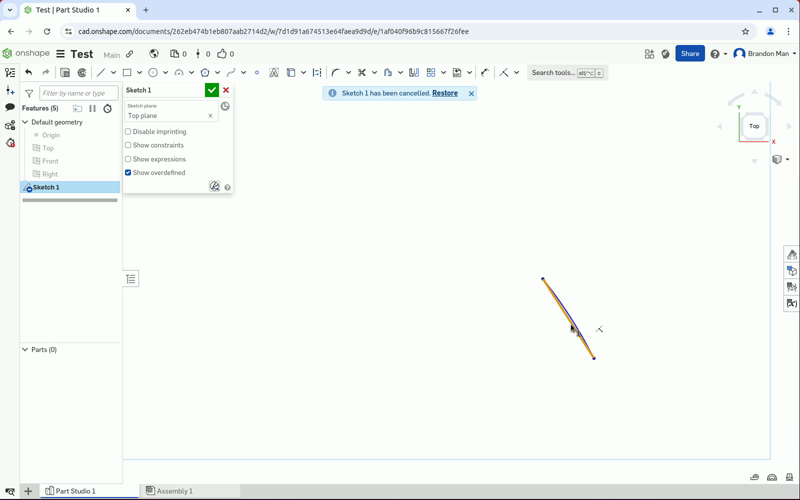
scroll(-6)
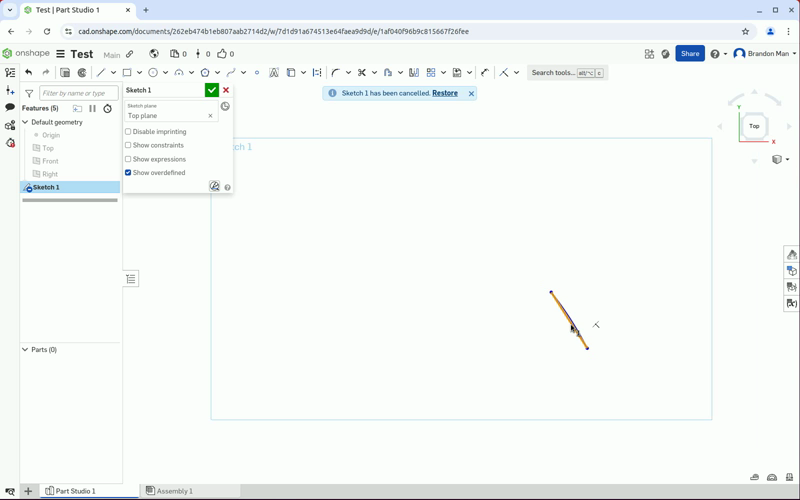
scroll(-6)
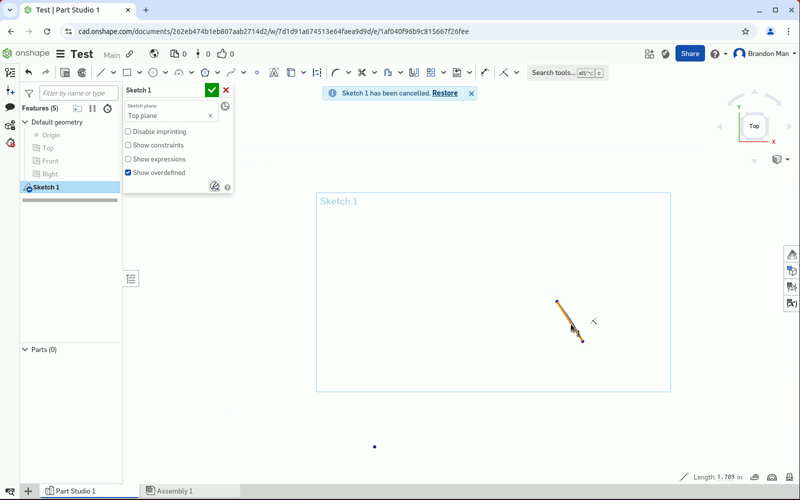
scroll(-6)
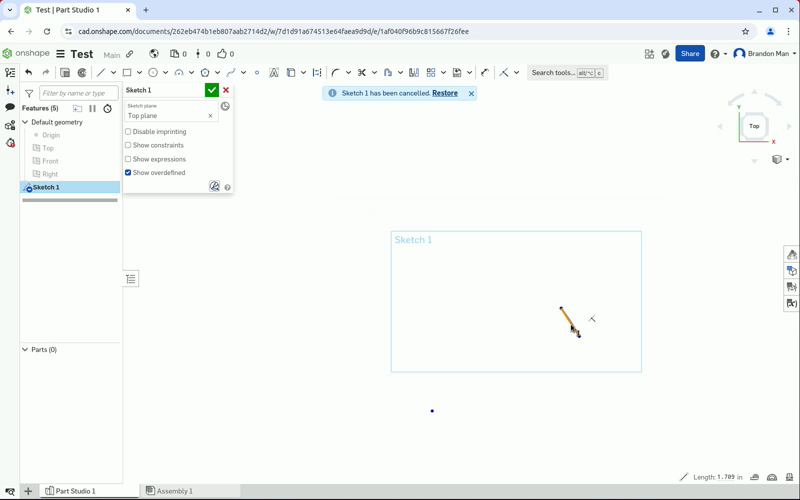
scroll(-6)
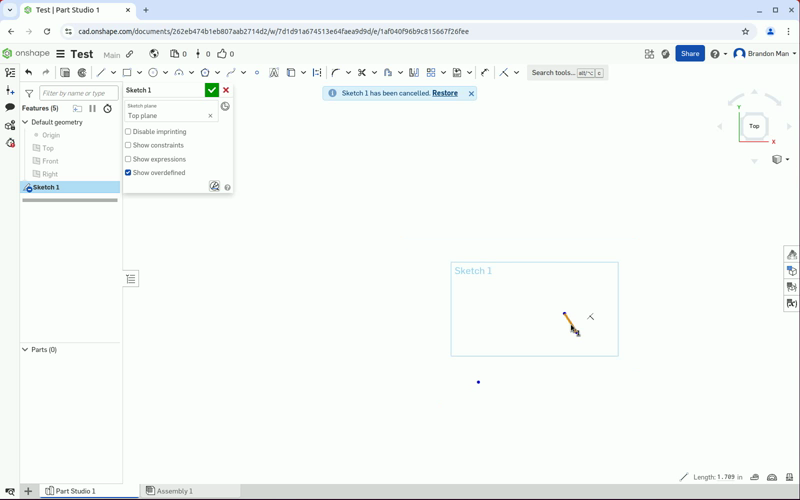
scroll(-6)
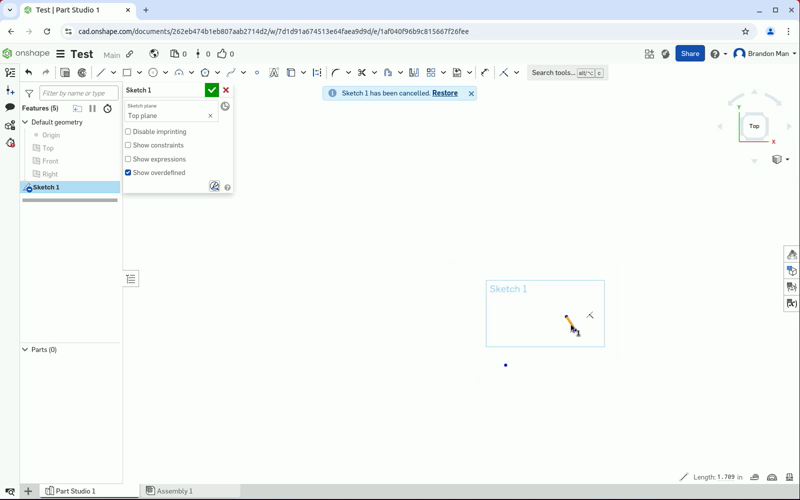
scroll(-6)
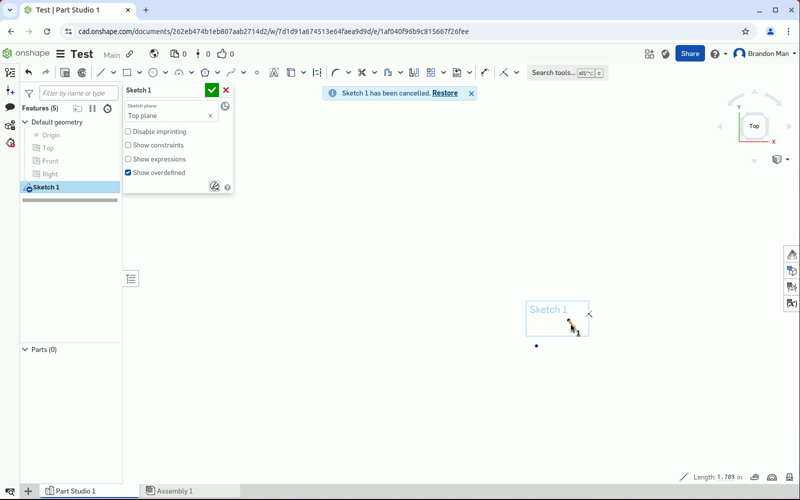
mouse_move(73, 352)
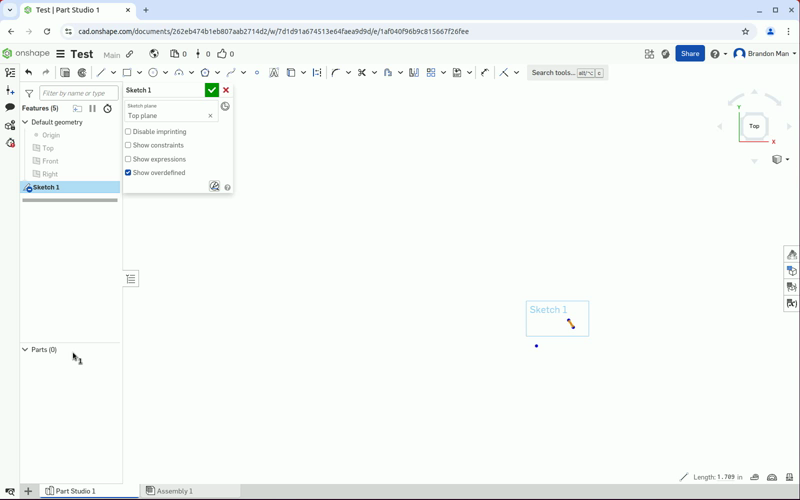
key(shift+y)
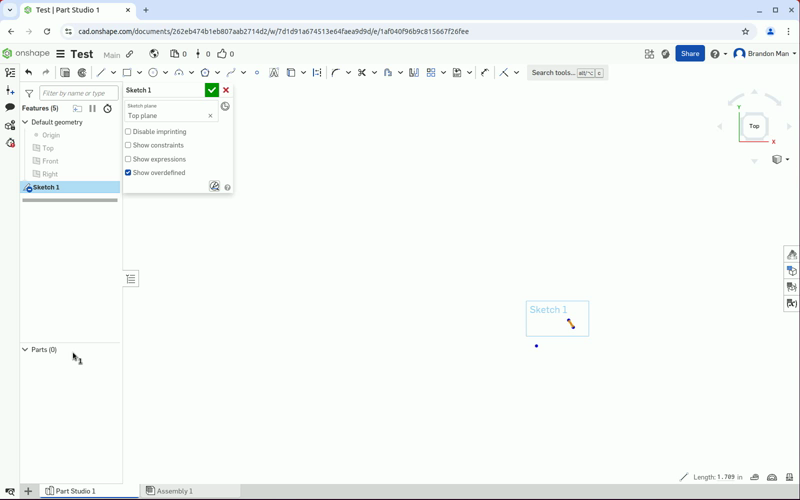
key(shift+e)
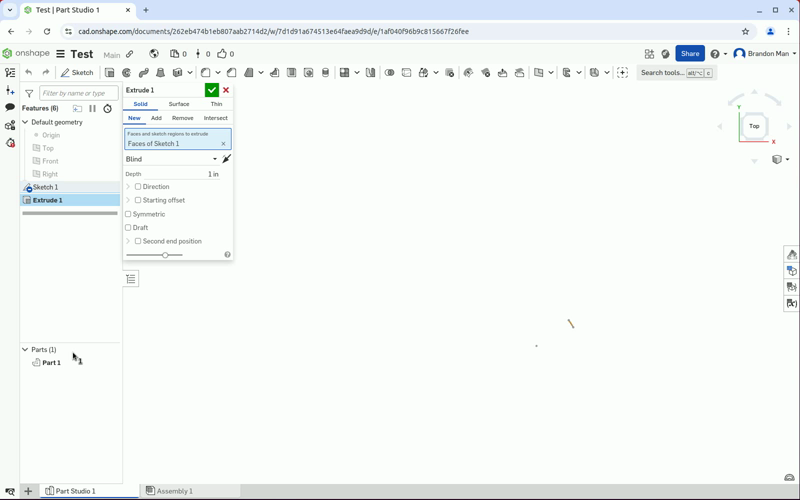
mouse_move(143, 106)
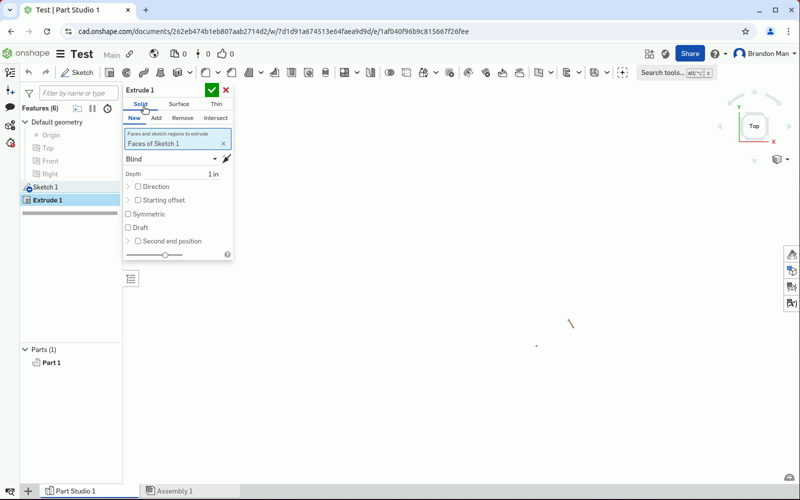
click(143, 106)
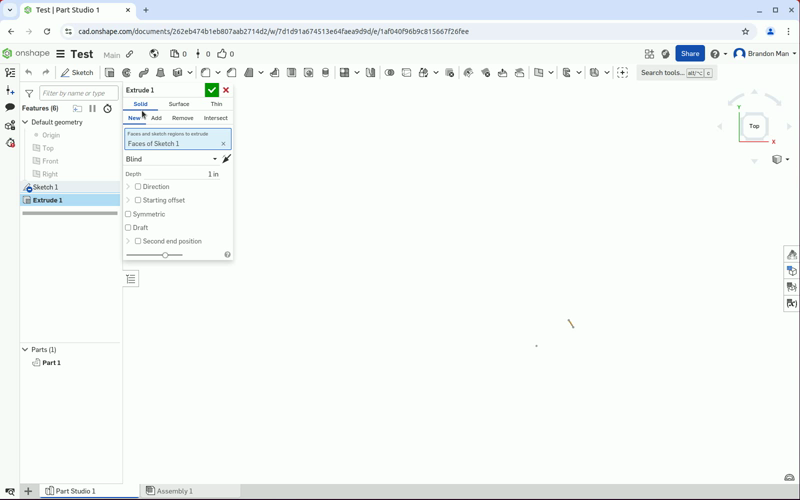
mouse_move(137, 120)
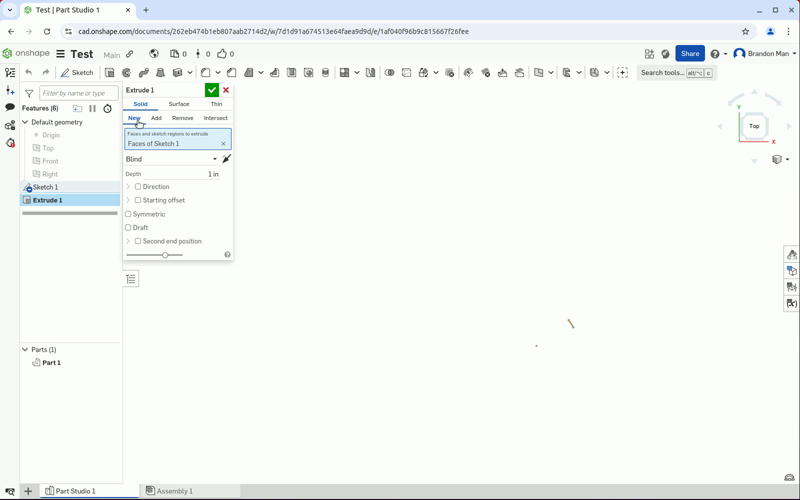
click(137, 120)
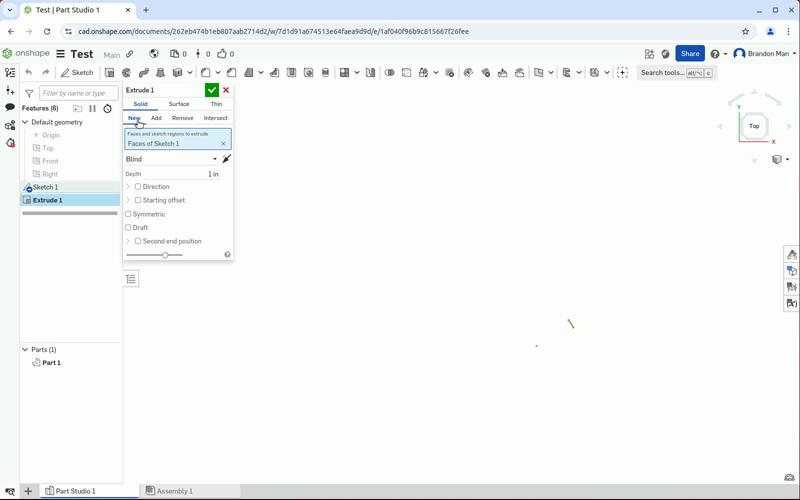
key(tab, 4)
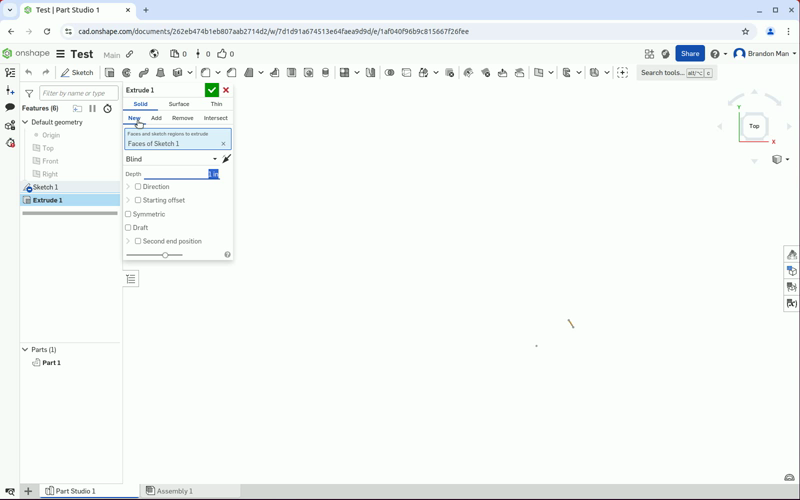
text(1.685)
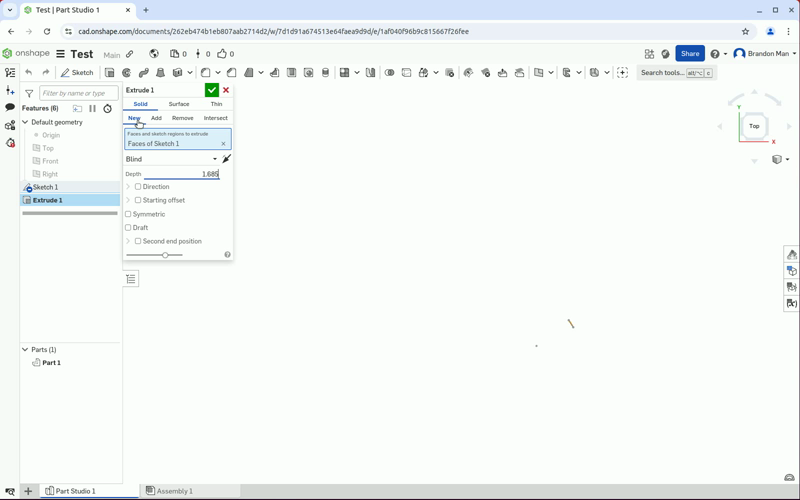
key(enter)
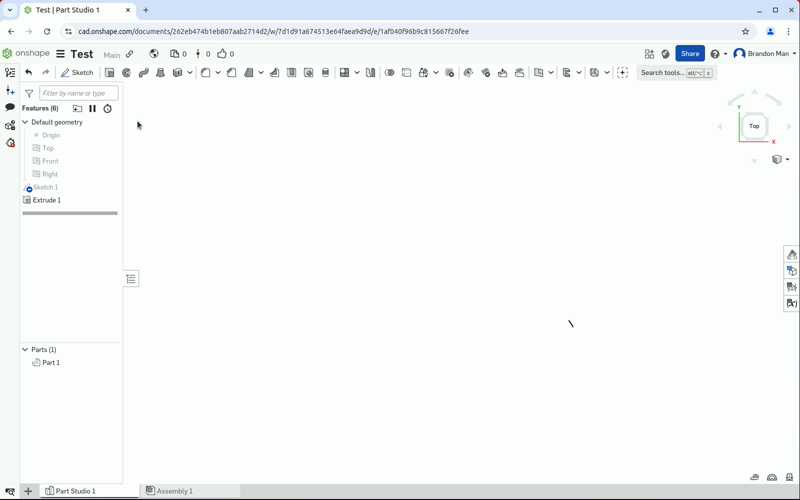
key(shift+h)
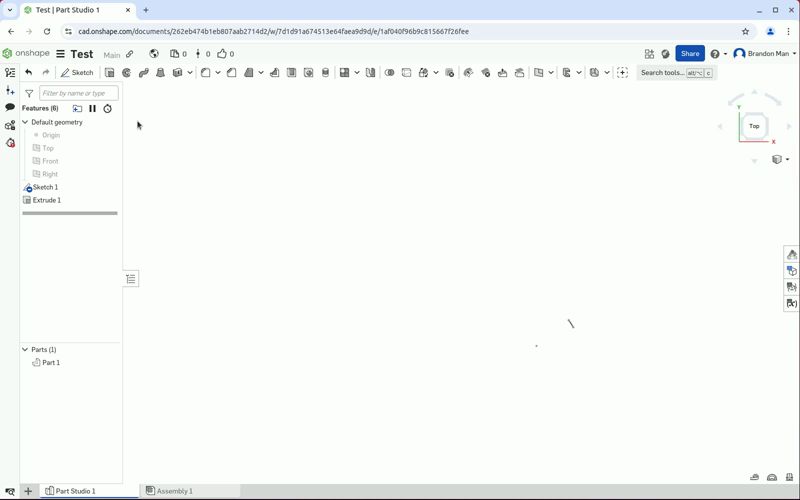
key(shift+h)
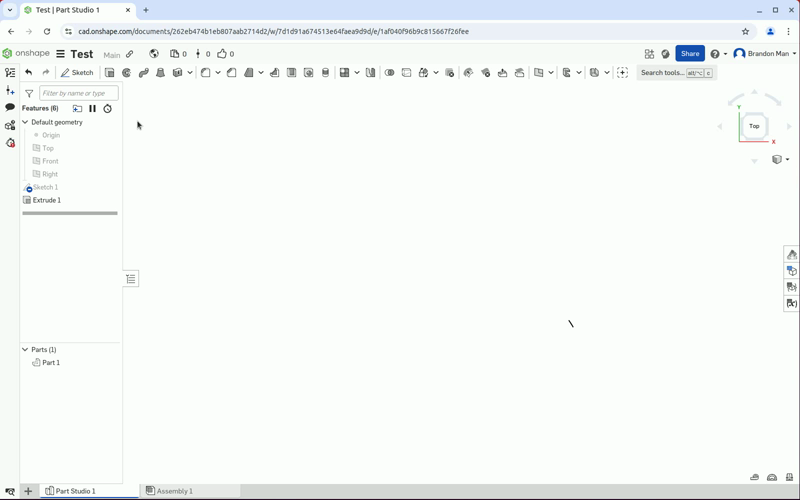
mouse_move(73, 189)
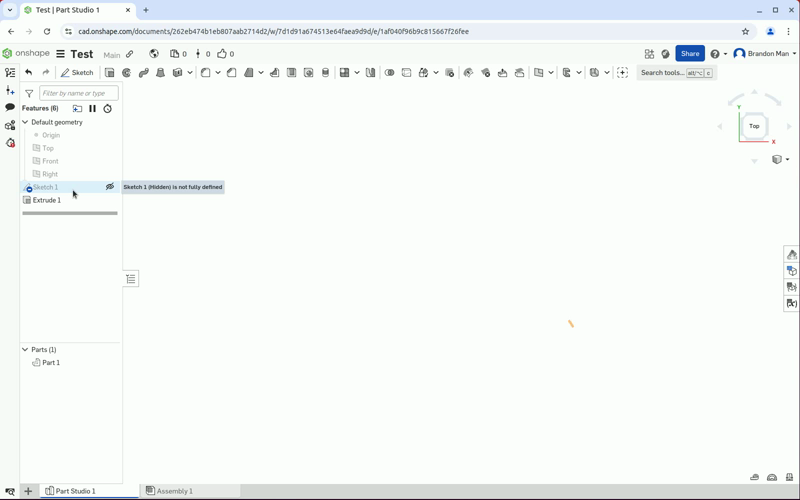
click(73, 189)
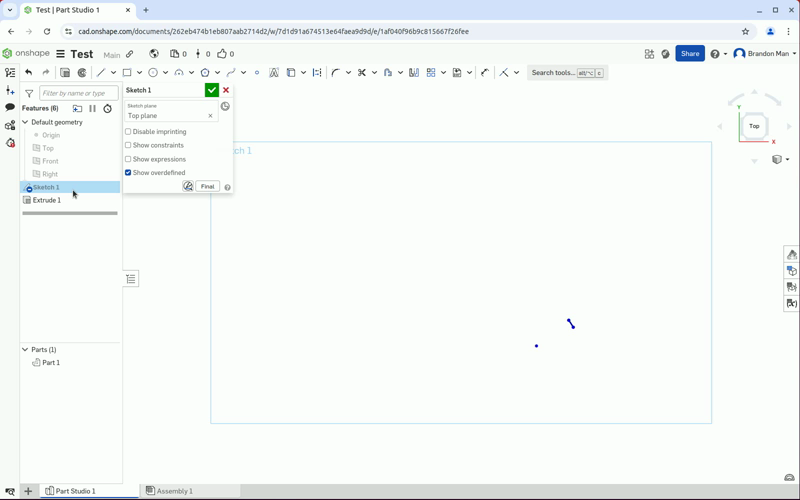
mouse_move(229, 92)
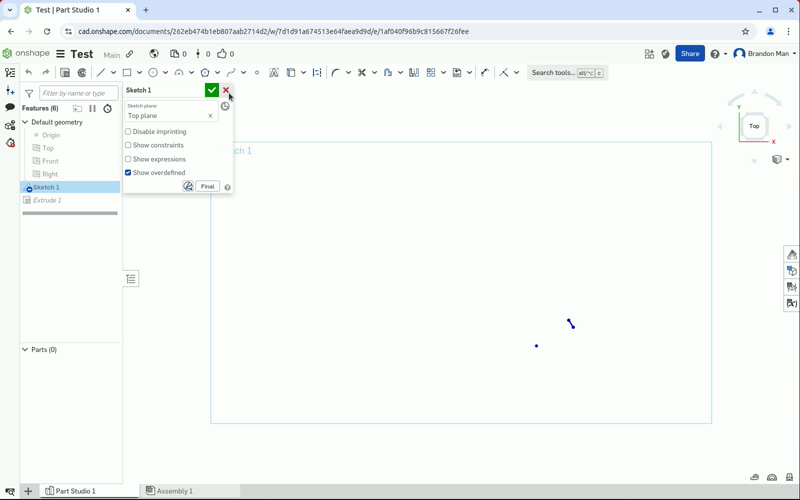
click(229, 92)
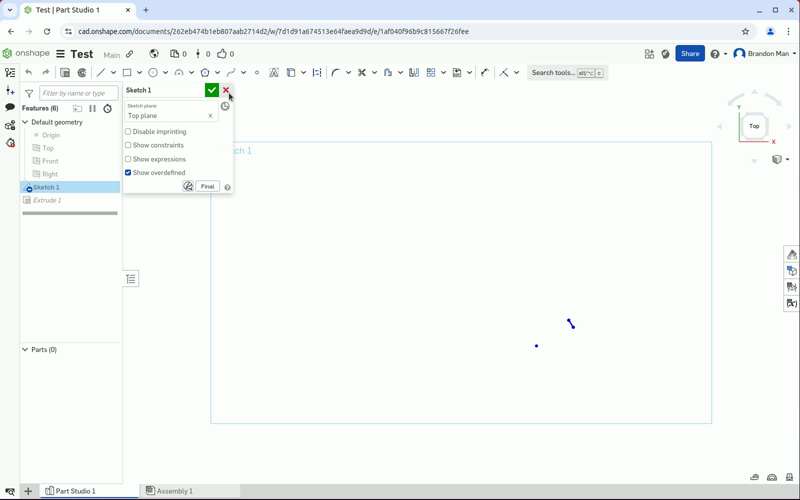
key(shift+s)
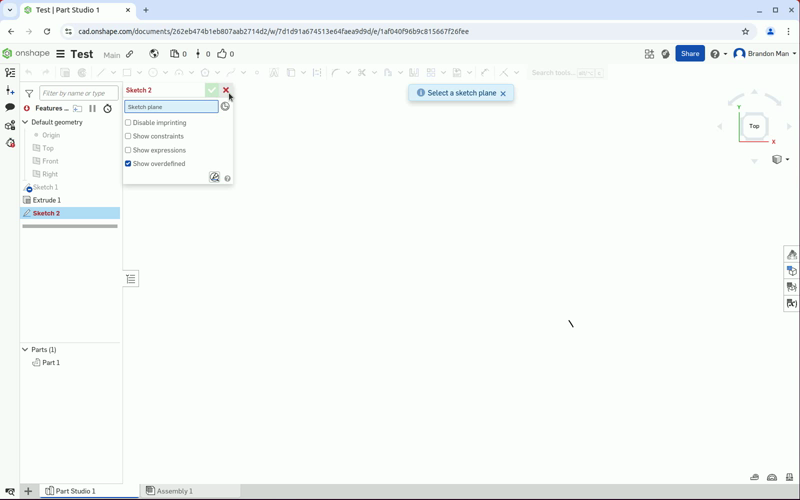
mouse_move(73, 150)
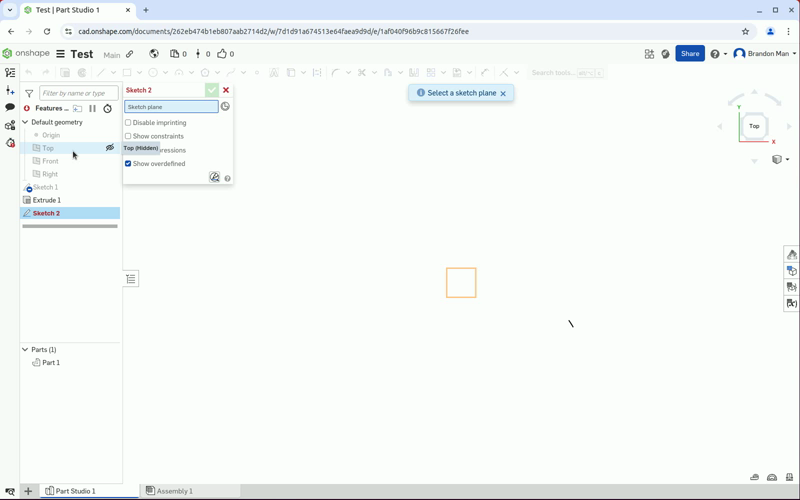
click(73, 150)
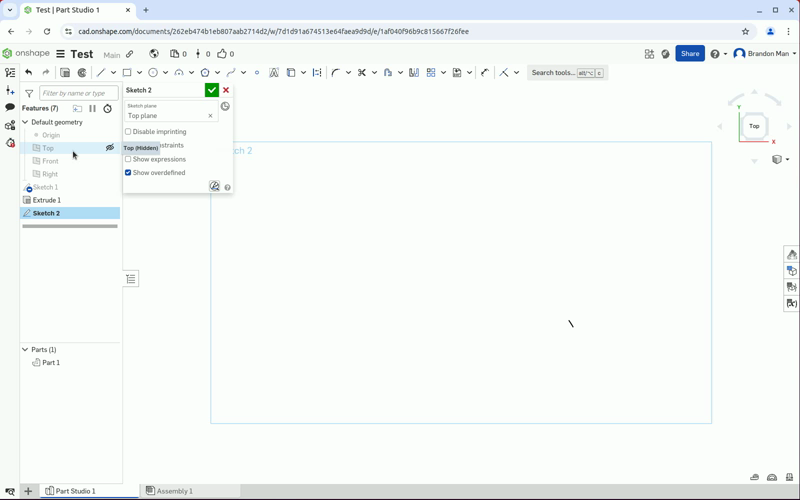
mouse_move(73, 352)
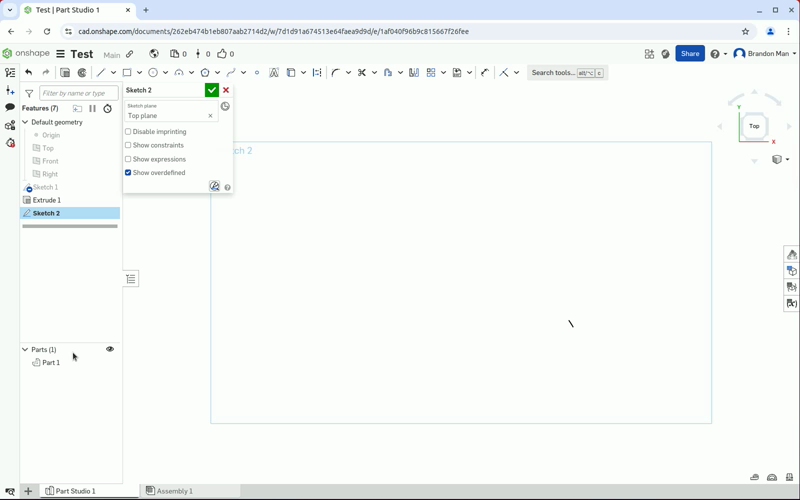
key(y)
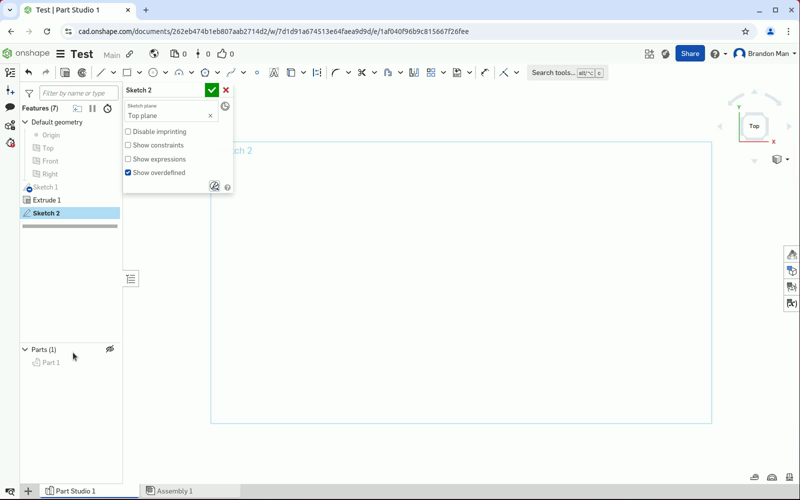
key(a)
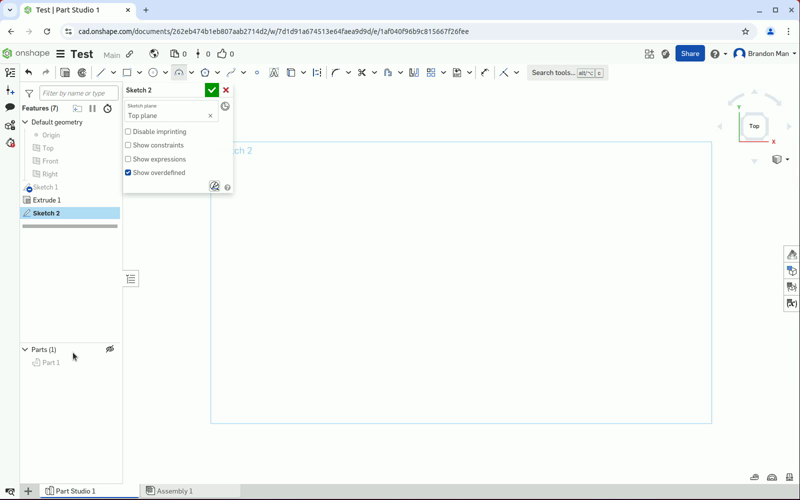
key_down(shift)
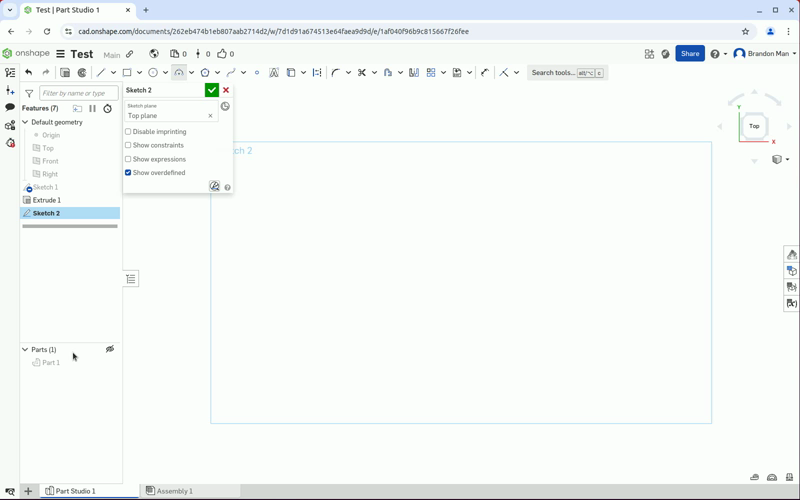
mouse_move(352, 320)
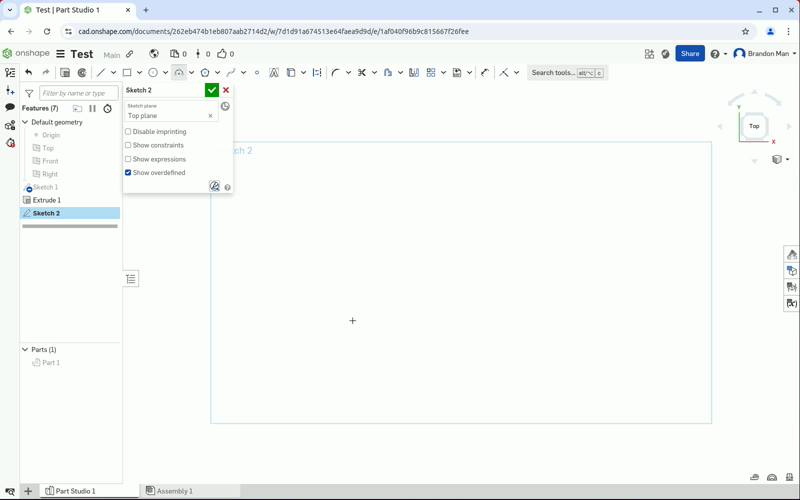
click(352, 320)
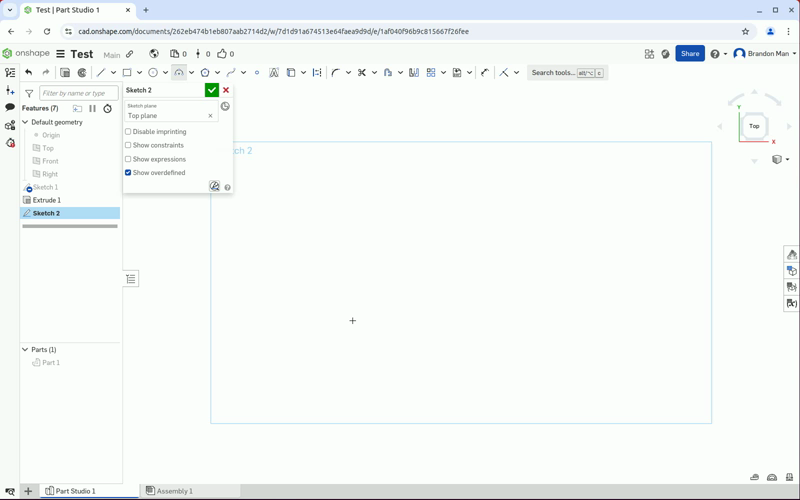
key_up(shift)
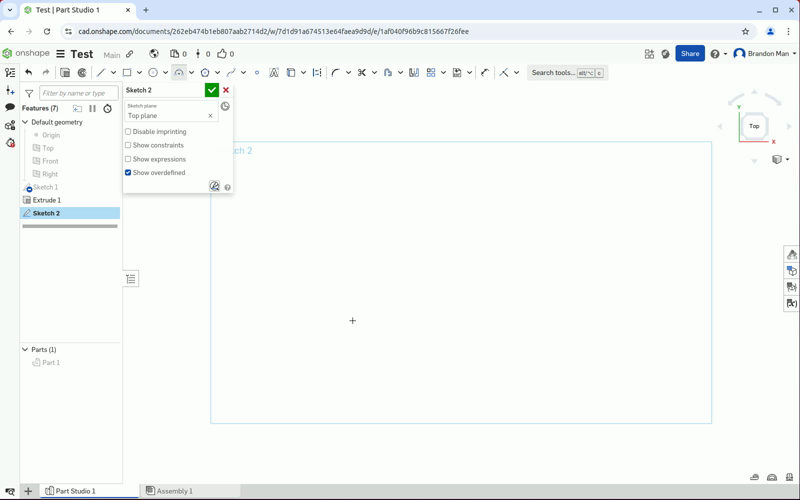
key_down(shift)
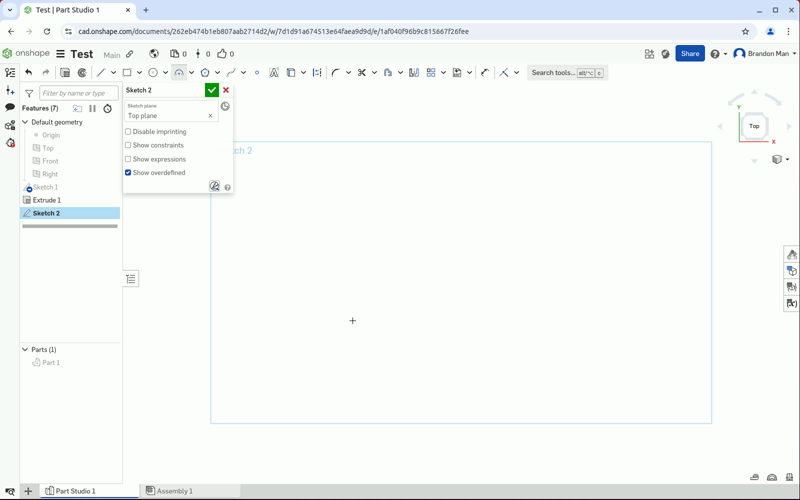
mouse_move(387, 339)
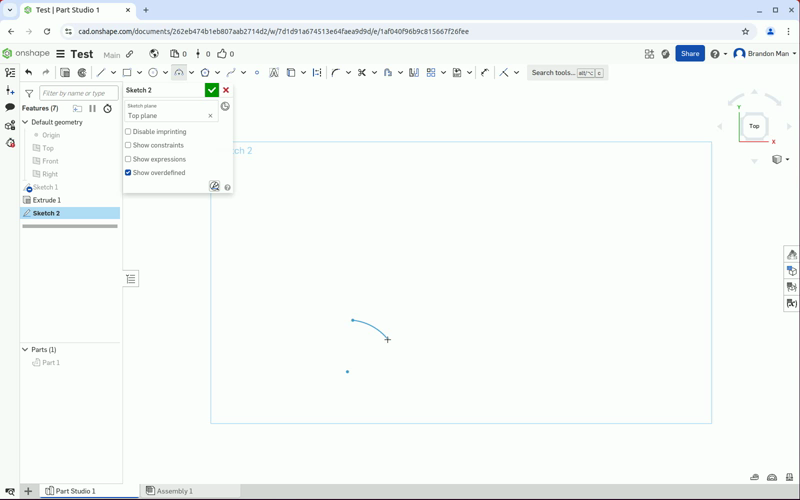
click(387, 339)
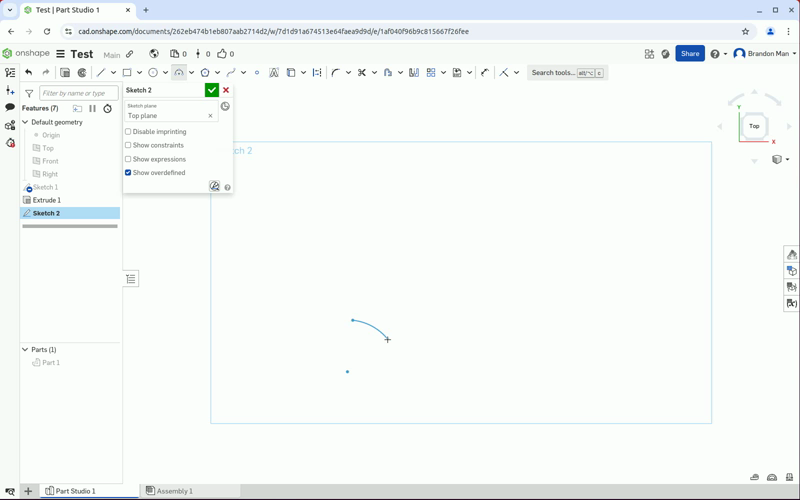
mouse_move(358, 351)
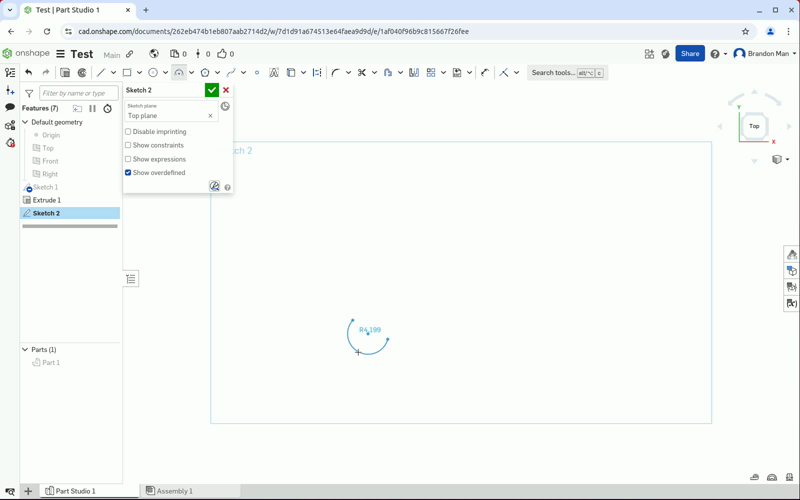
click(358, 351)
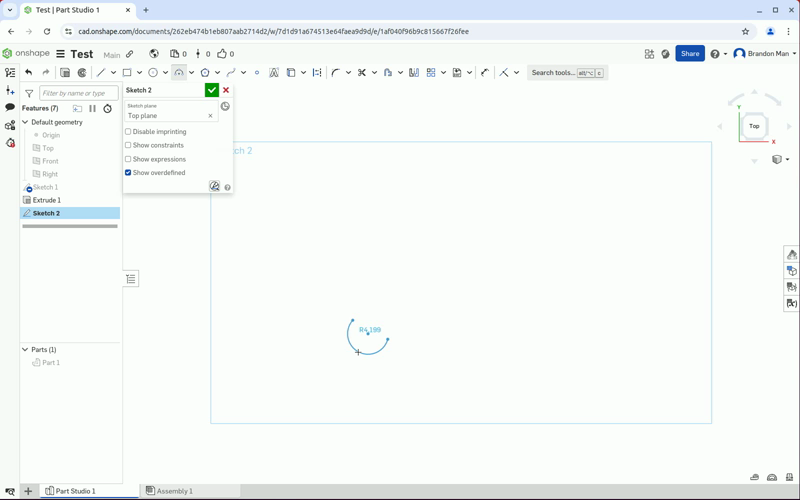
key_up(shift)
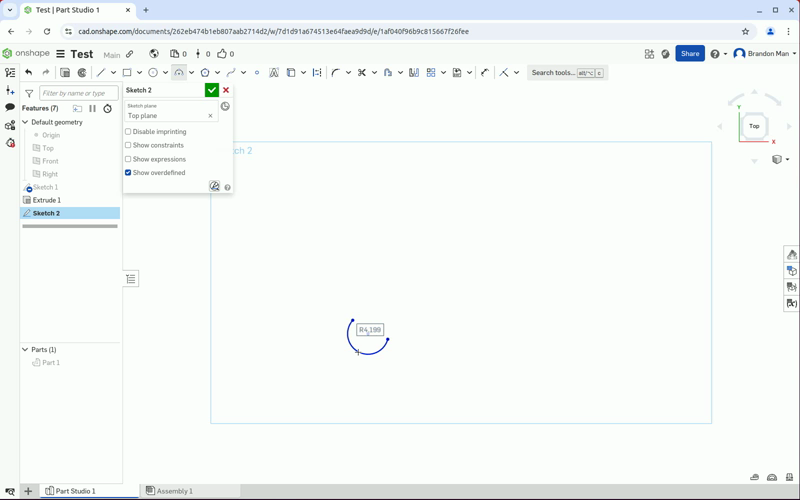
key(esc)
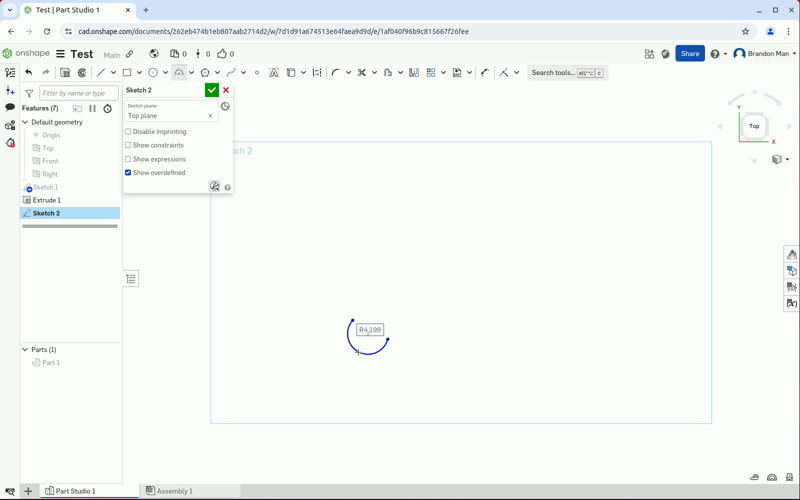
key(l)
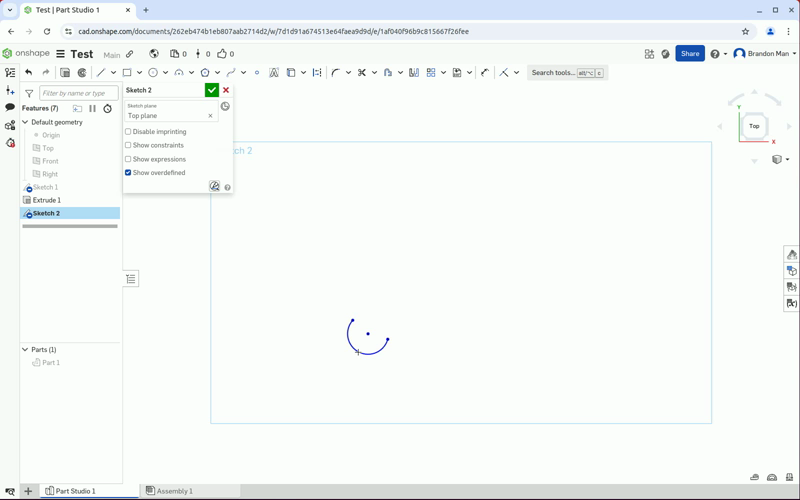
mouse_move(387, 339)
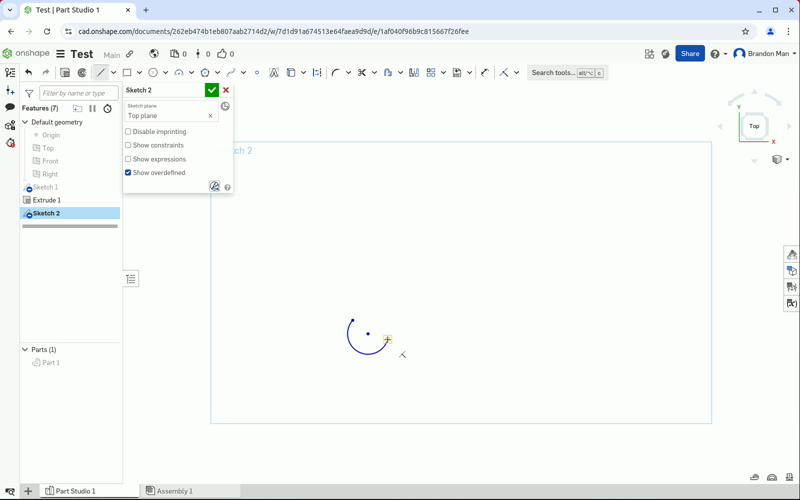
click(387, 339)
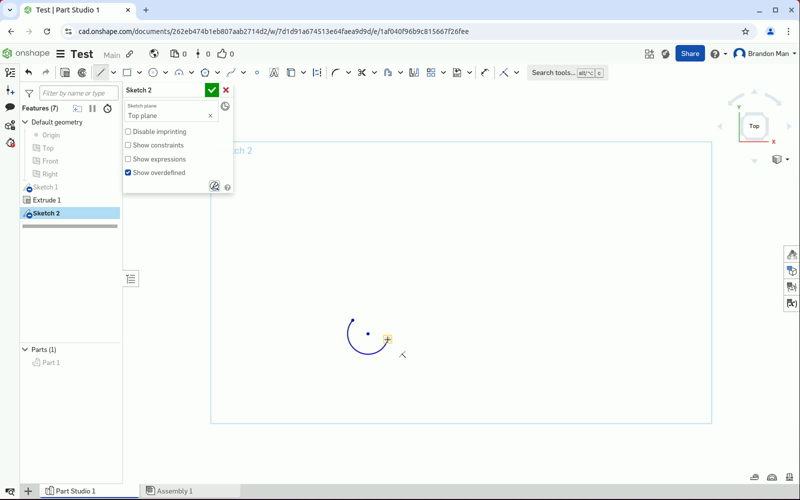
key_down(shift)
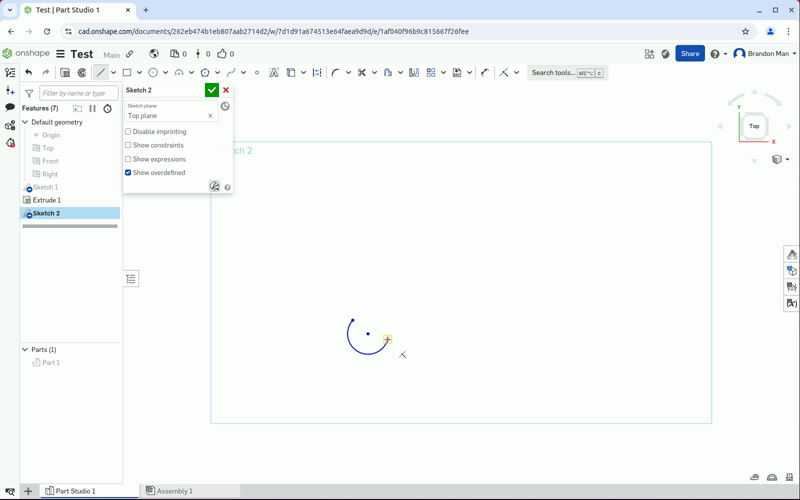
mouse_move(458, 339)
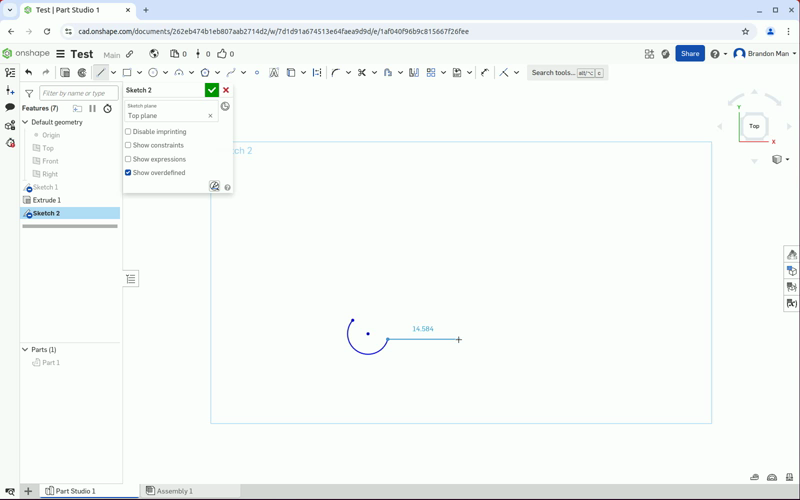
click(458, 339)
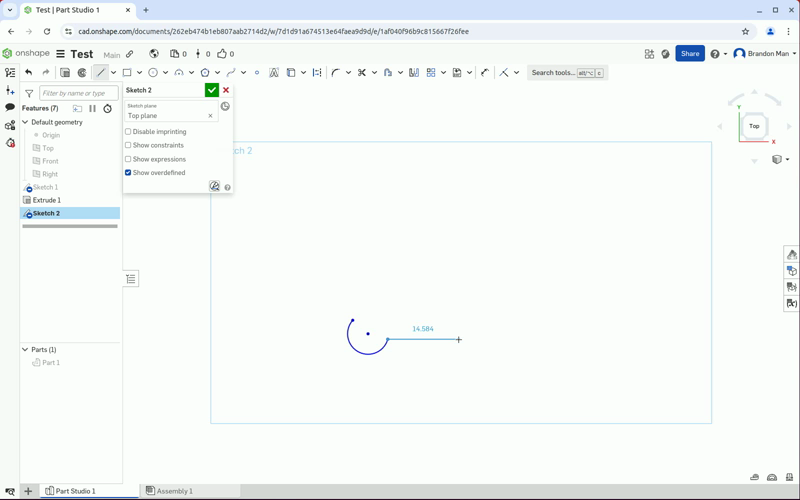
key_up(shift)
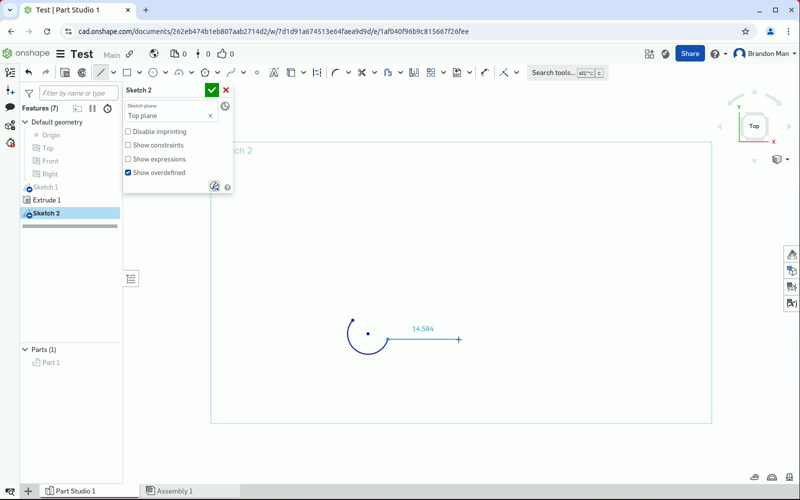
key_down(shift)
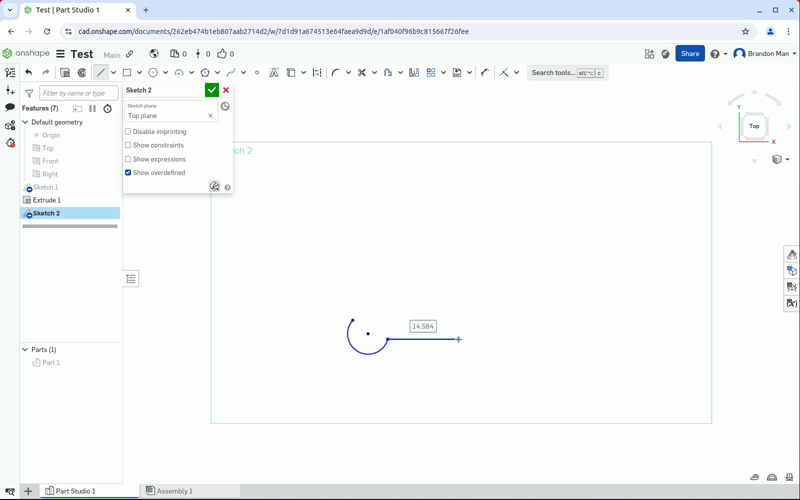
mouse_move(530, 339)
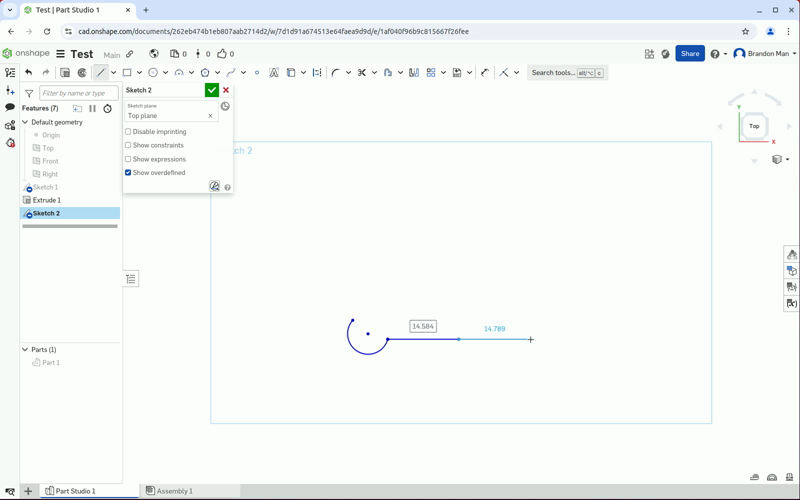
click(530, 339)
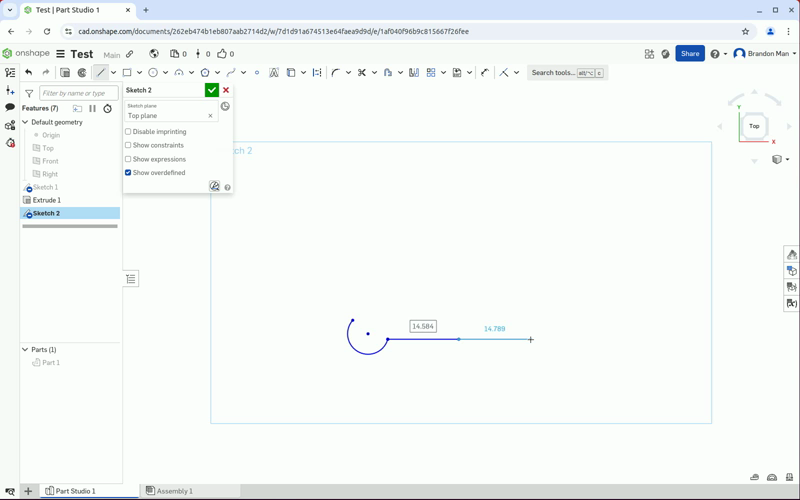
key_up(shift)
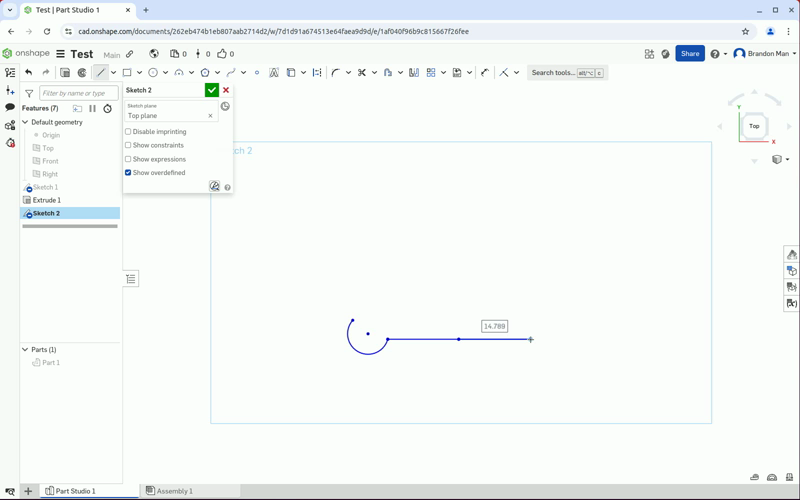
key(esc)
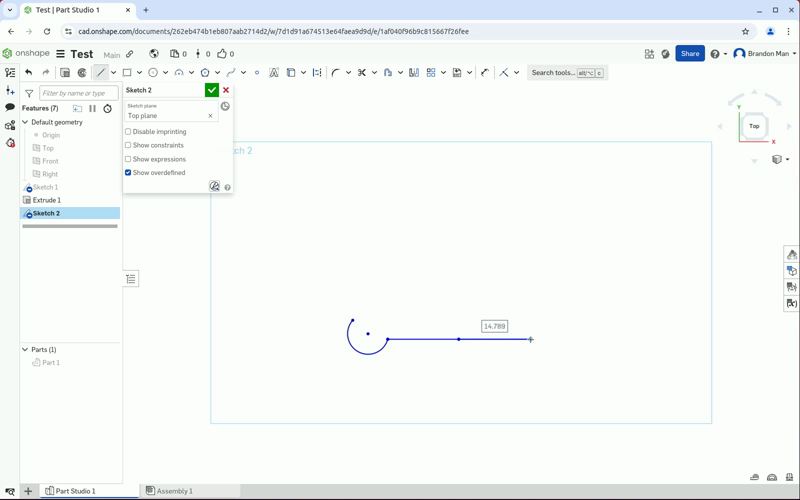
key(a)
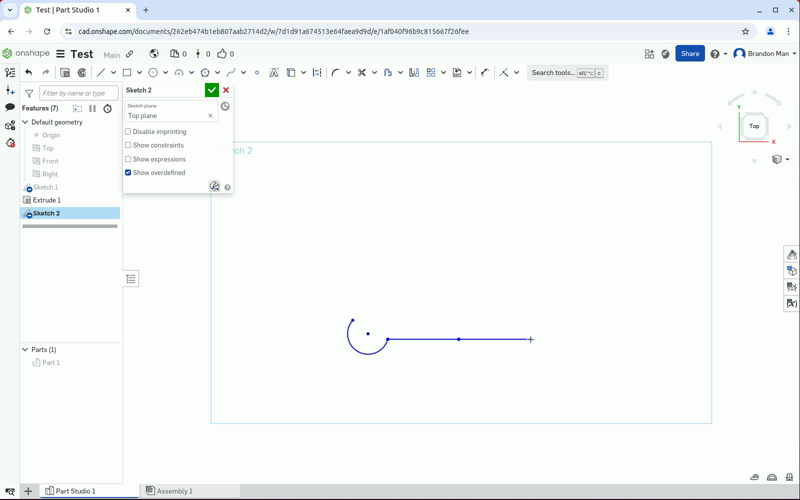
mouse_move(530, 339)
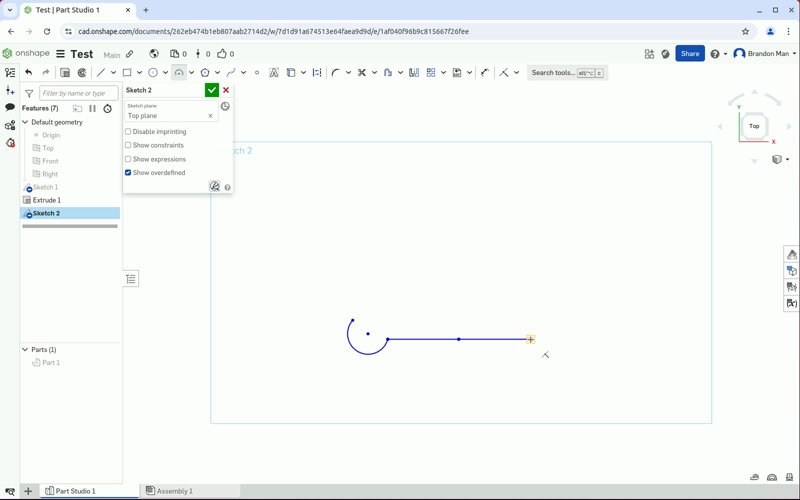
click(530, 339)
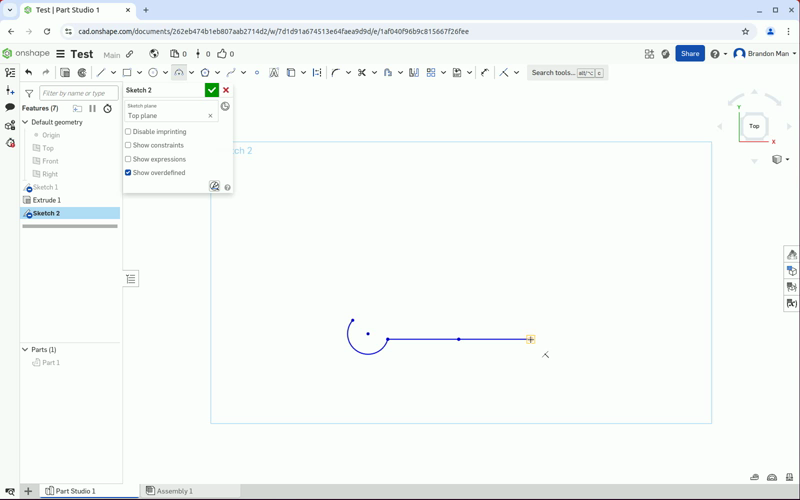
key_down(shift)
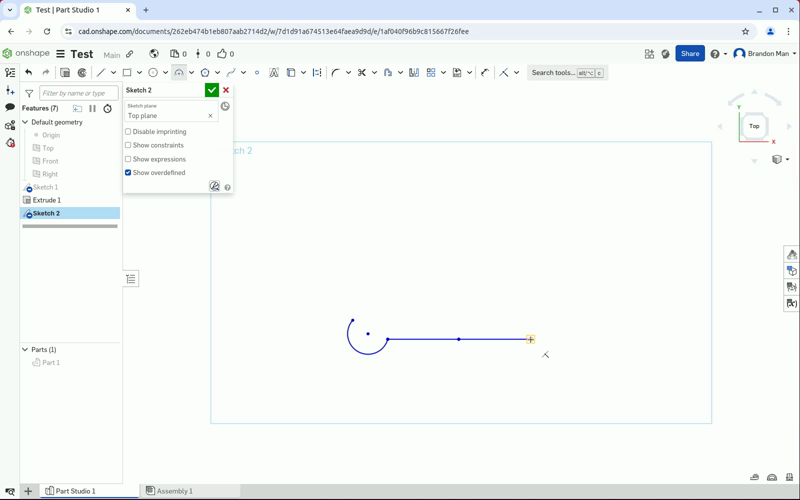
mouse_move(569, 327)
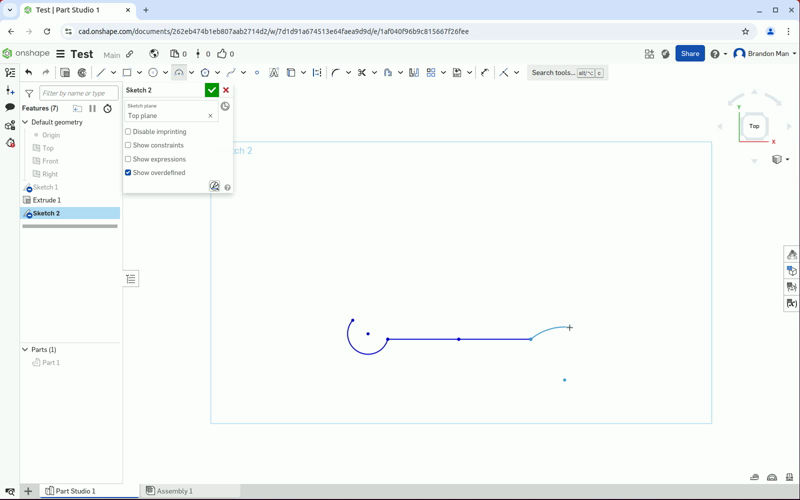
click(569, 327)
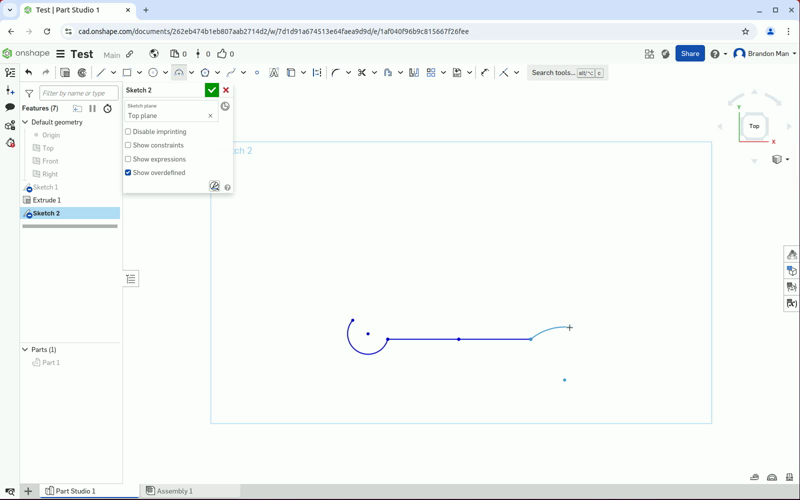
mouse_move(556, 354)
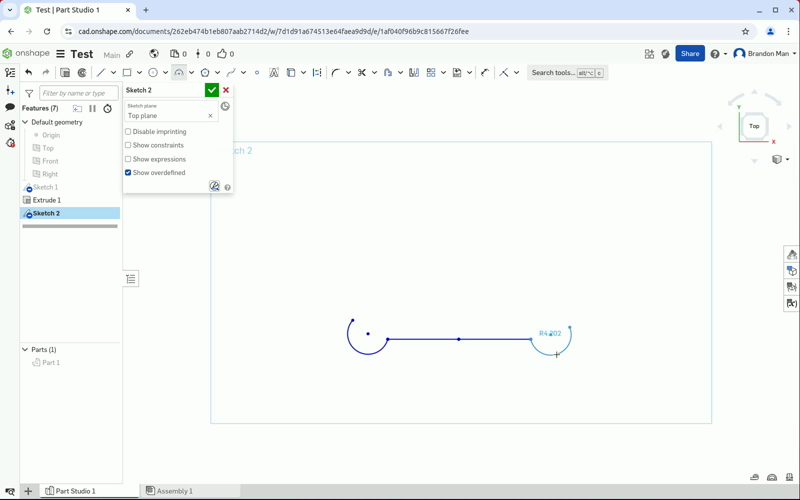
click(556, 354)
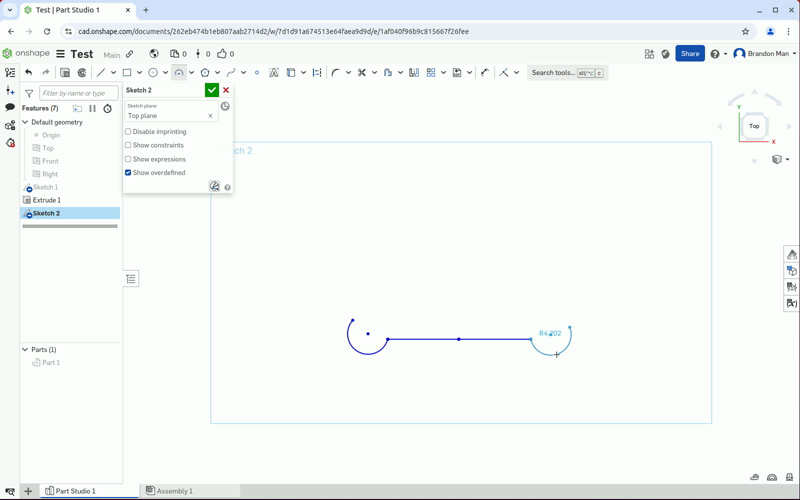
key_up(shift)
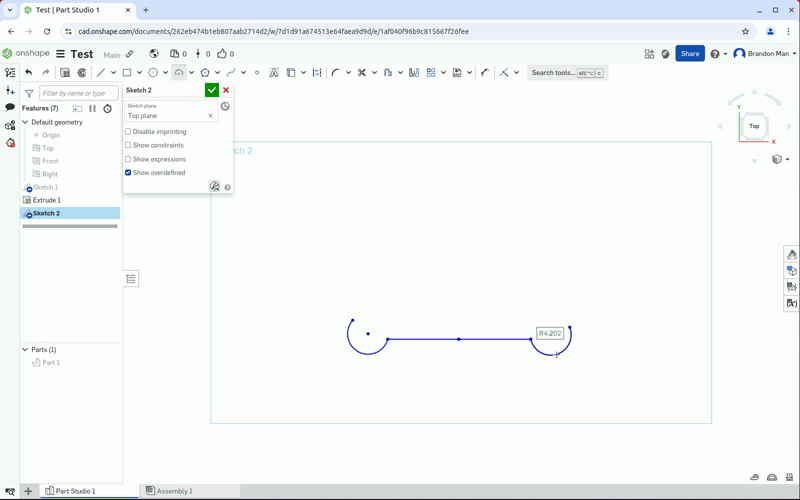
key(esc)
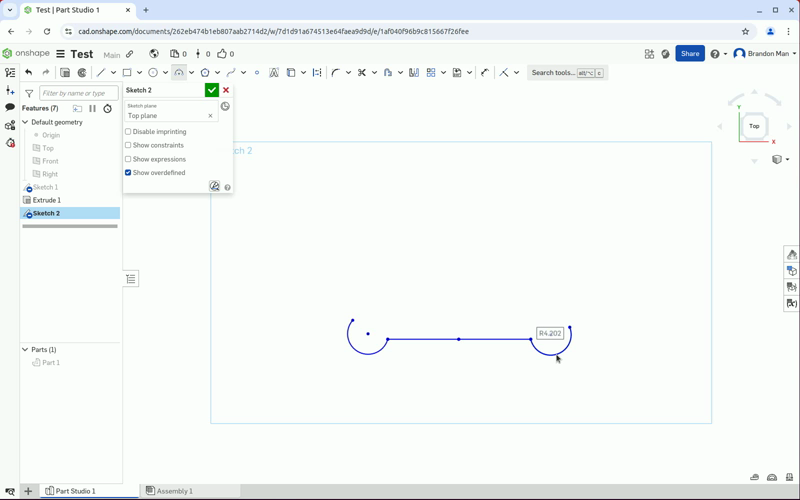
key(l)
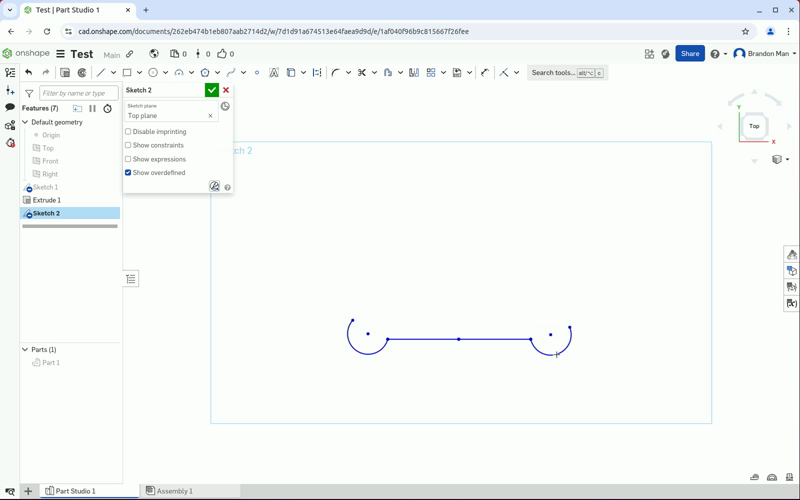
mouse_move(569, 327)
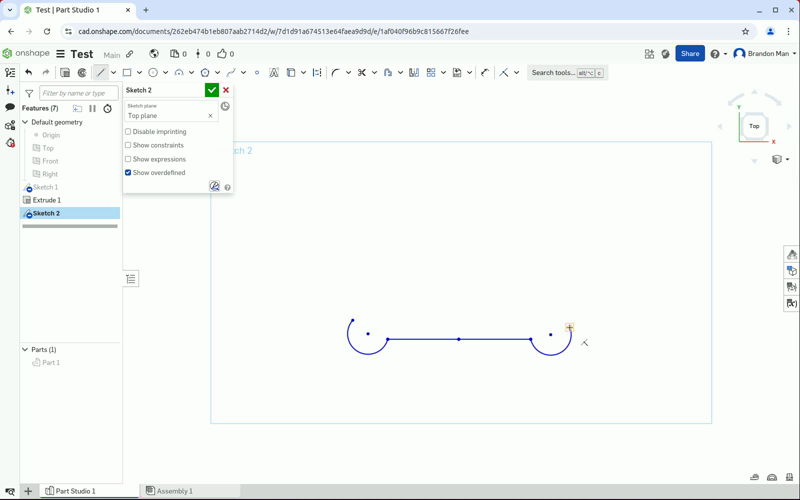
click(569, 327)
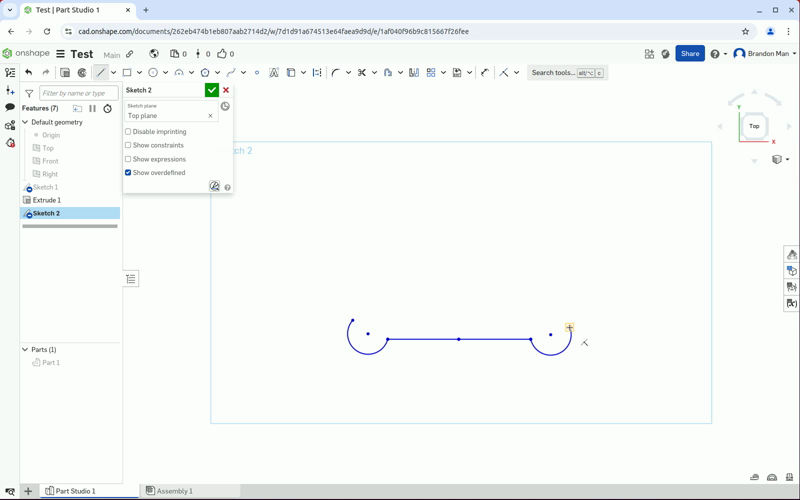
key_down(shift)
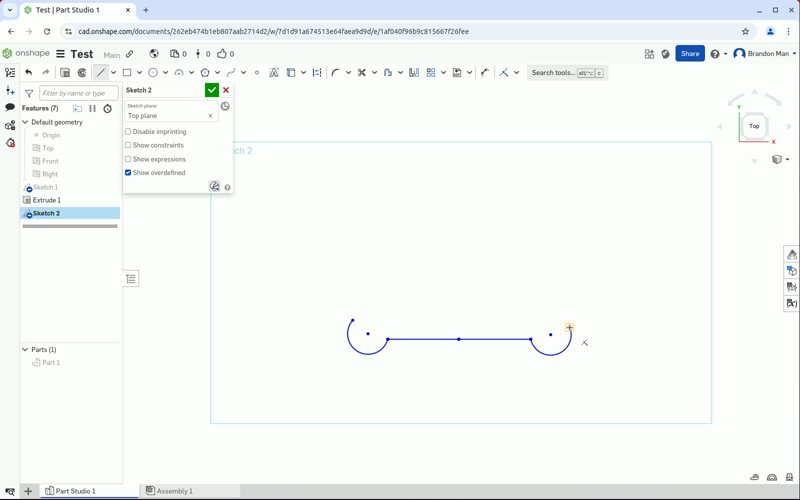
mouse_move(589, 327)
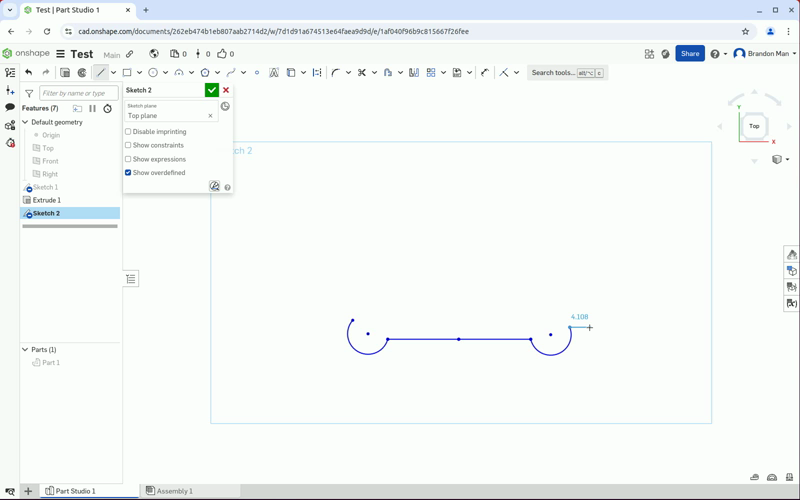
mouse_move(567, 320)
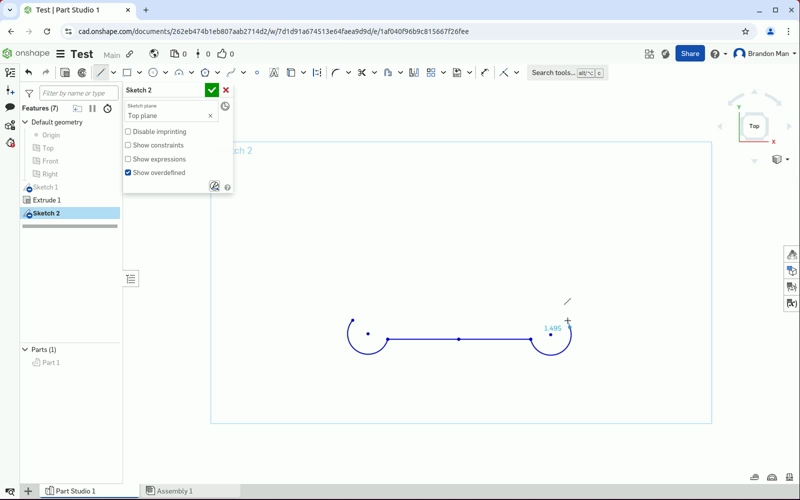
scroll(6)
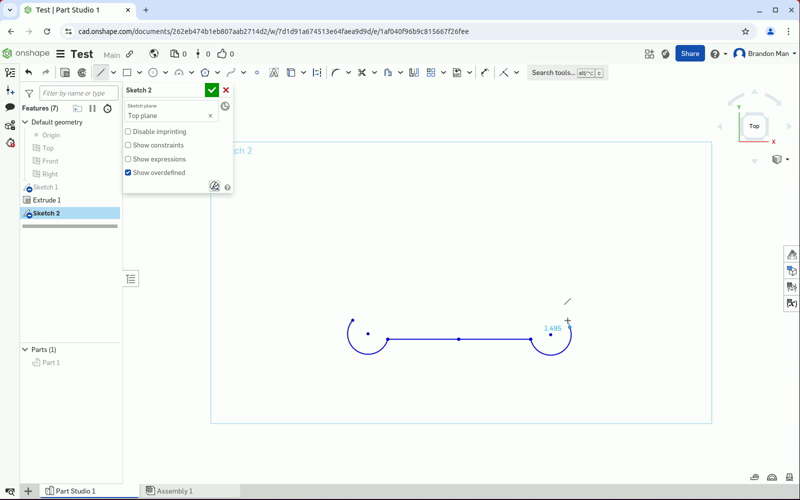
scroll(6)
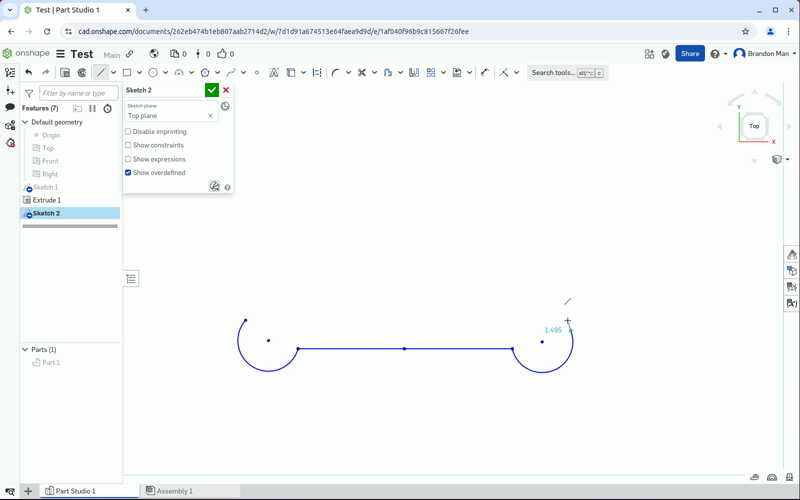
scroll(6)
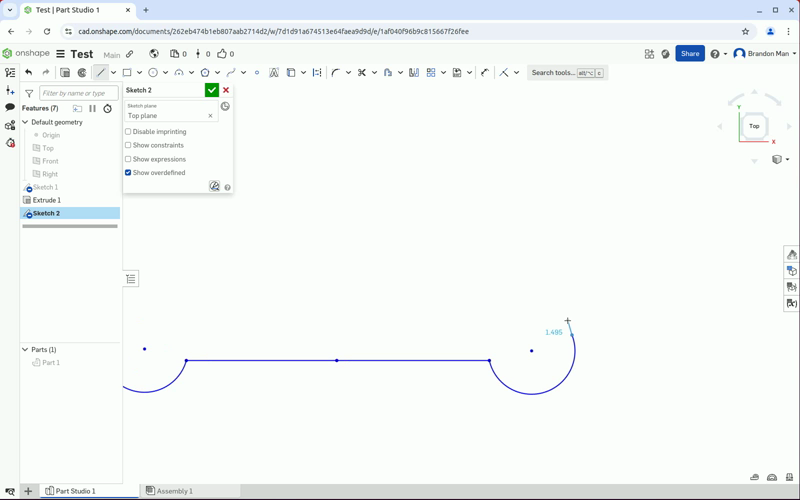
scroll(6)
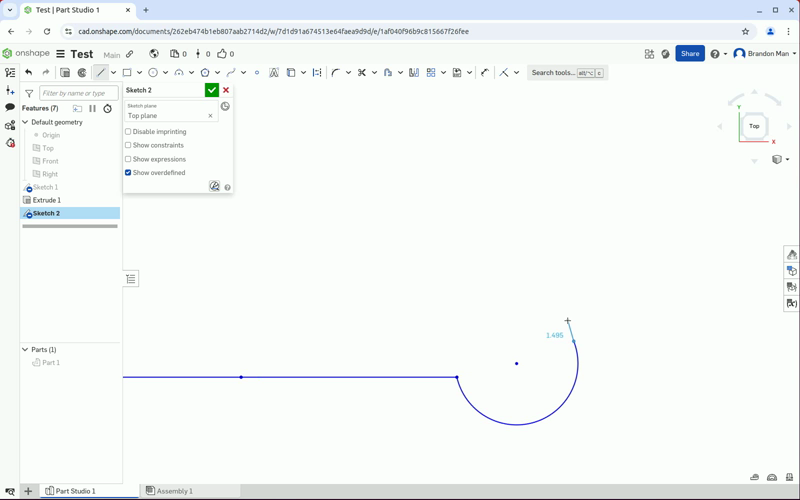
scroll(6)
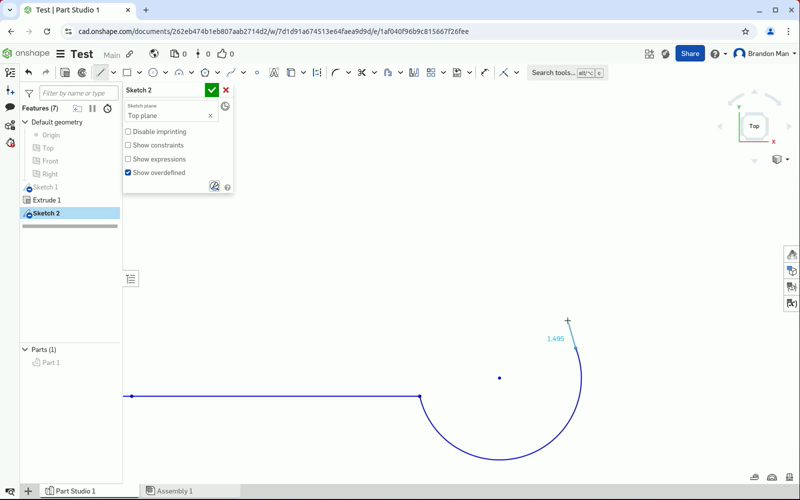
scroll(6)
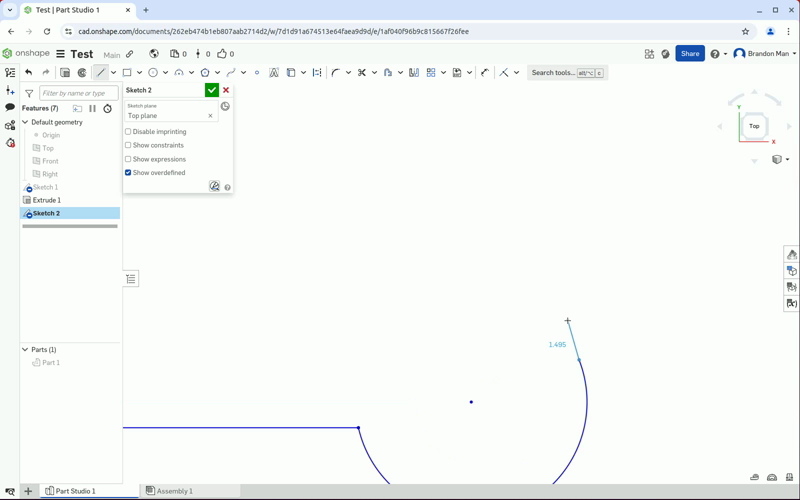
scroll(6)
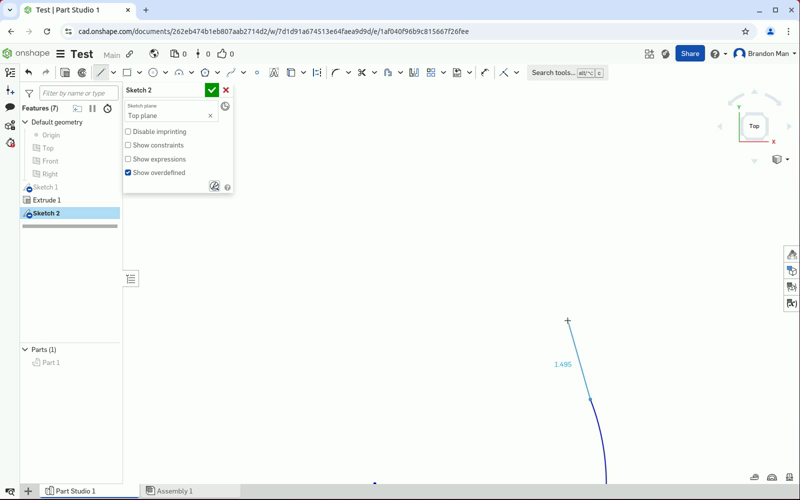
click(567, 320)
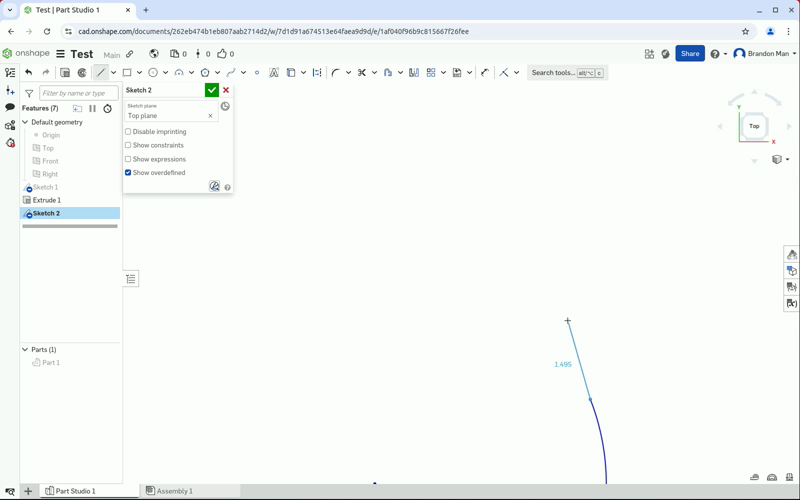
scroll(-6)
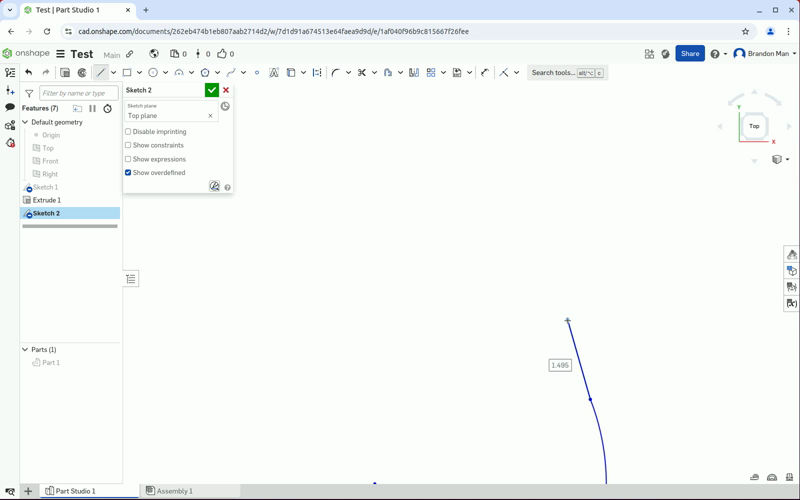
scroll(-6)
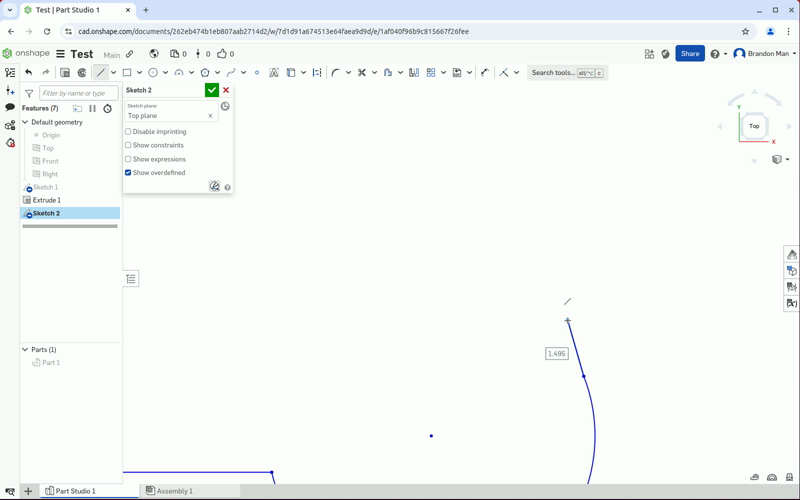
scroll(-6)
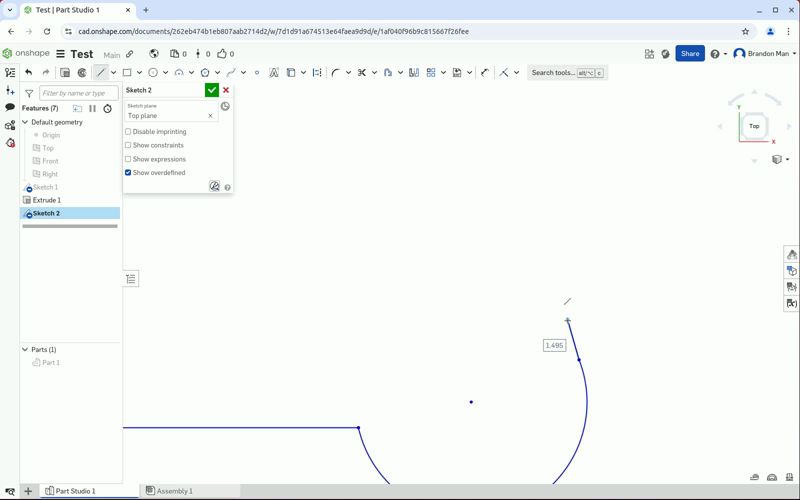
scroll(-6)
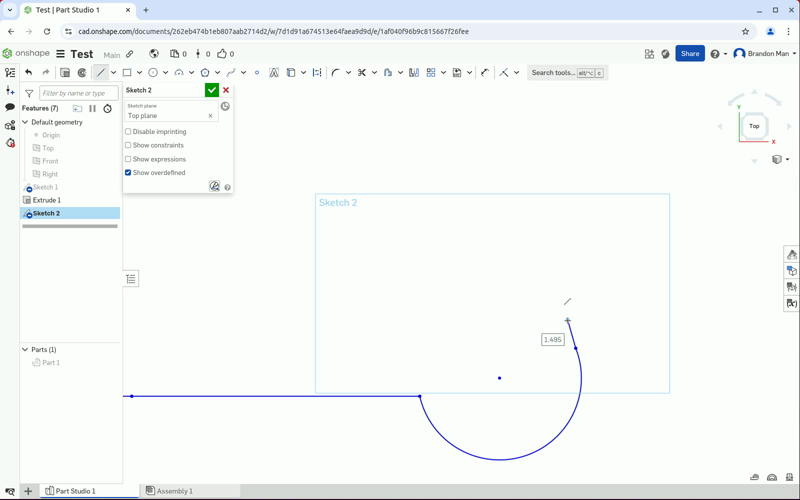
scroll(-6)
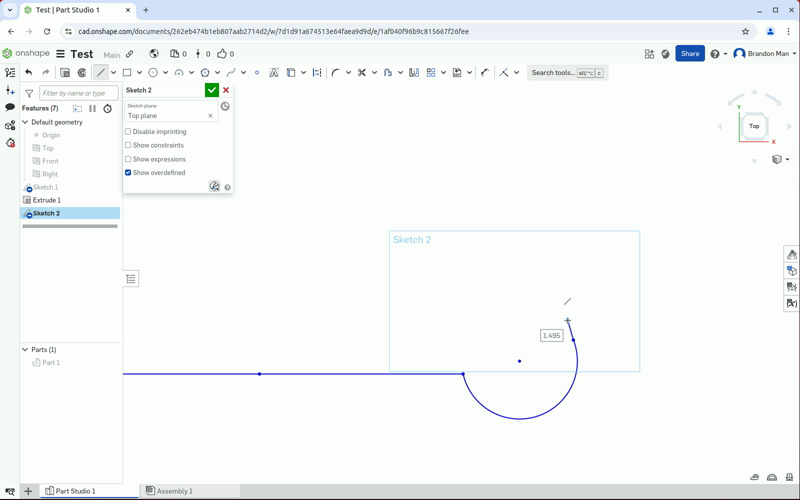
scroll(-6)
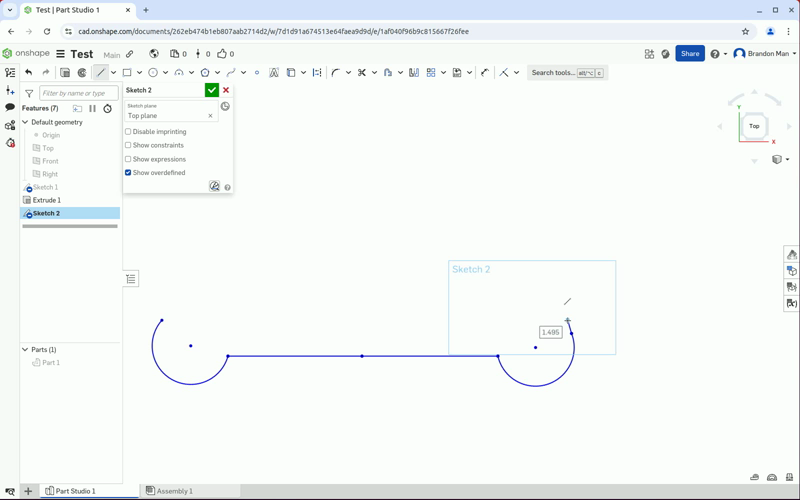
scroll(-6)
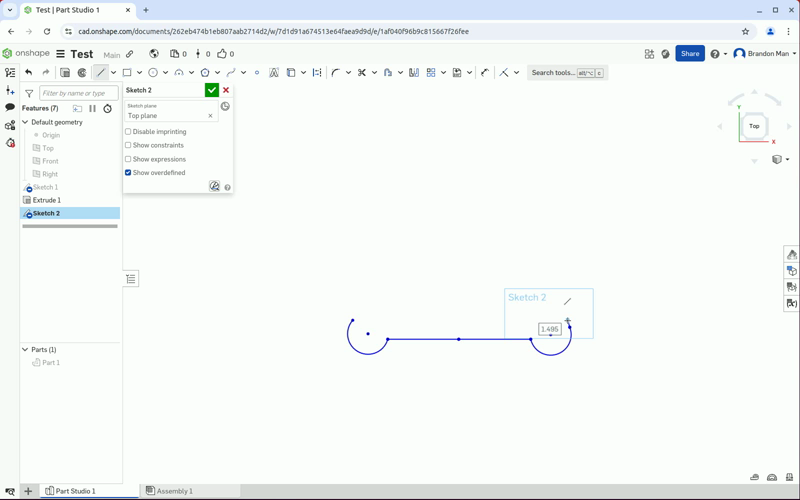
key_up(shift)
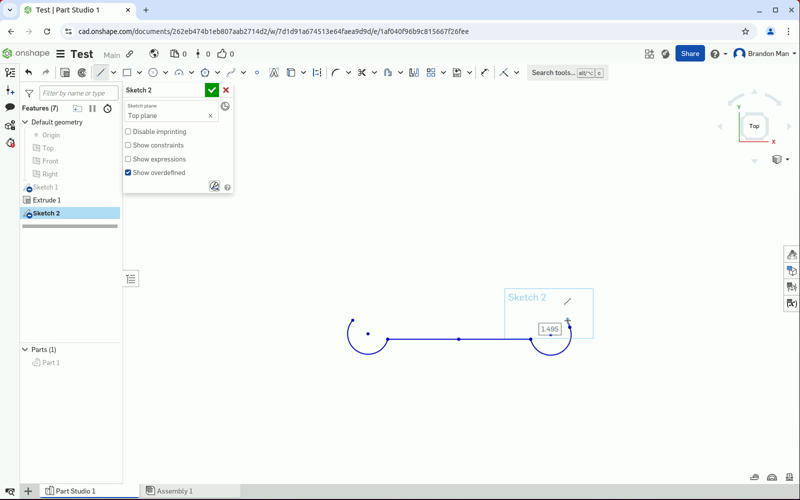
key_down(shift)
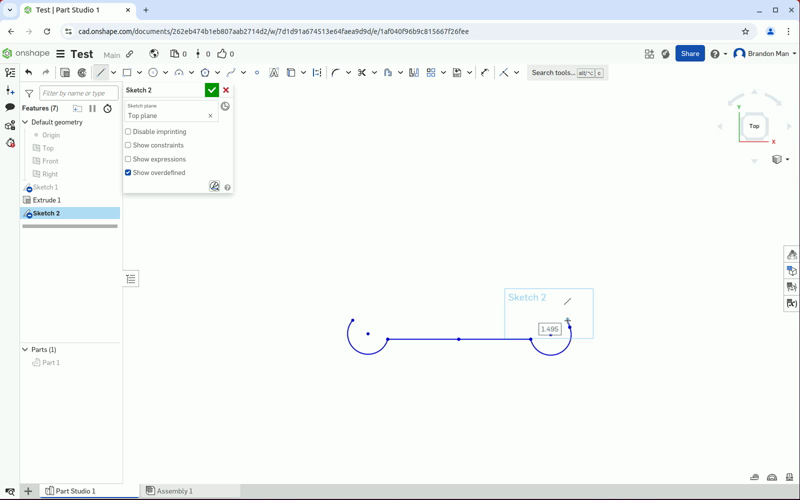
mouse_move(532, 262)
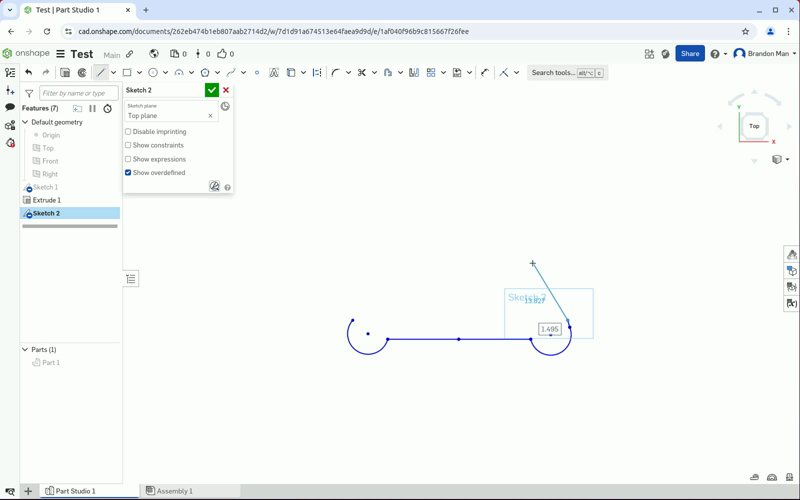
click(532, 262)
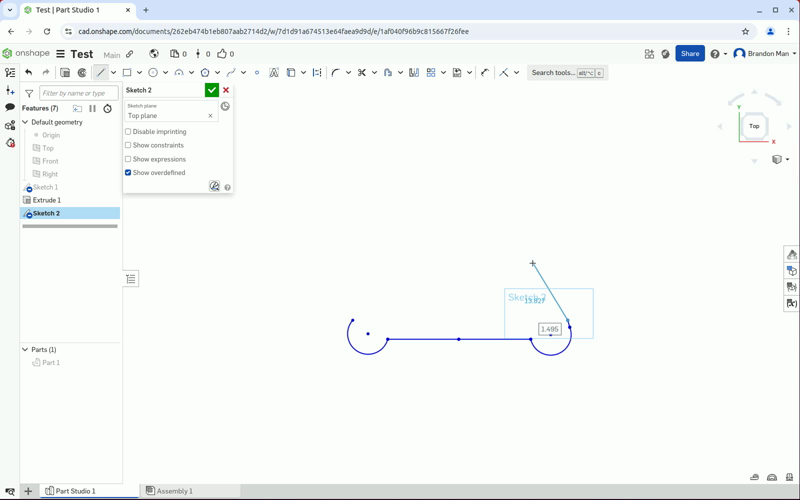
key_up(shift)
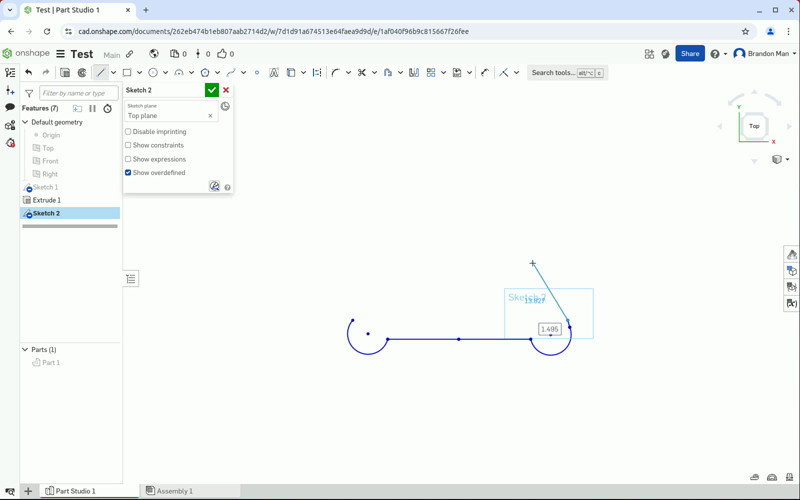
key(esc)
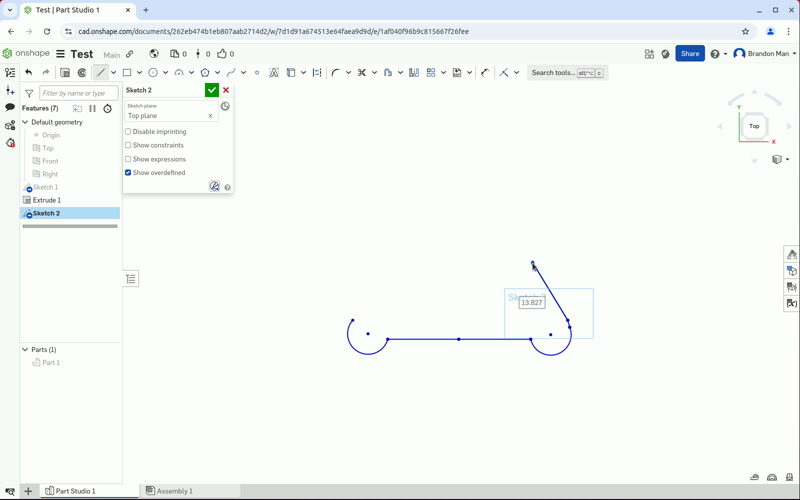
key(a)
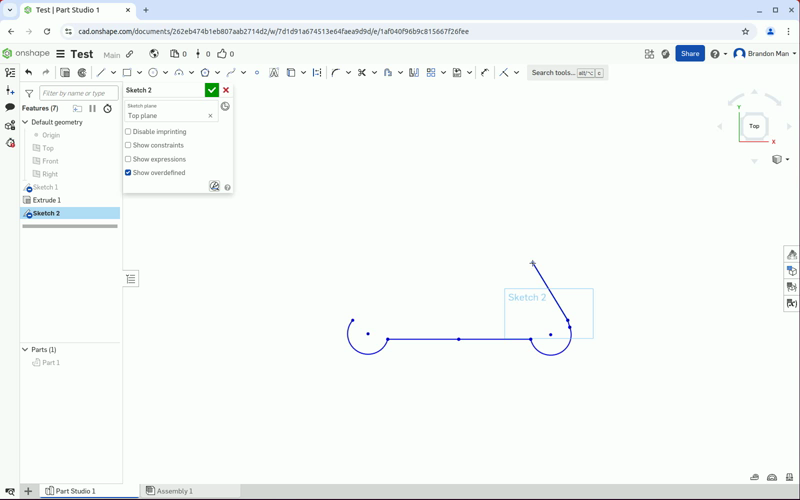
mouse_move(532, 262)
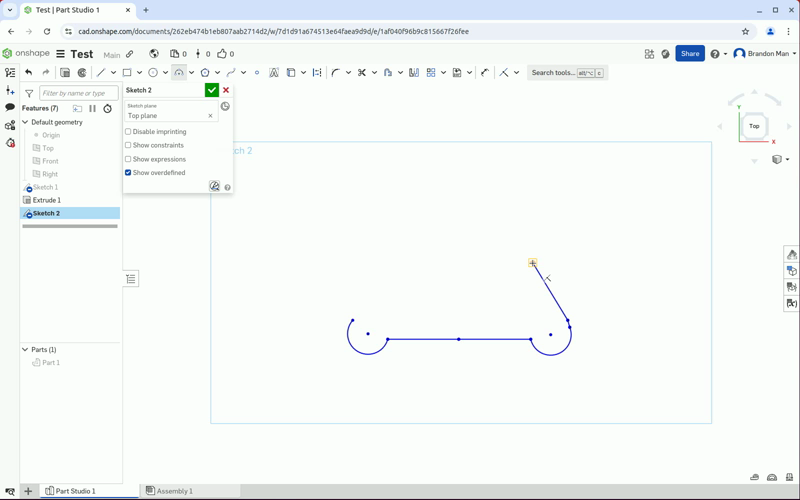
click(532, 262)
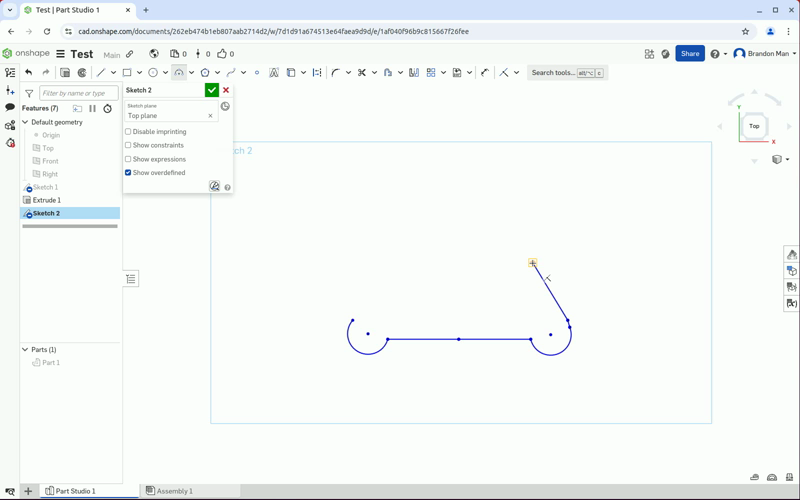
key_down(shift)
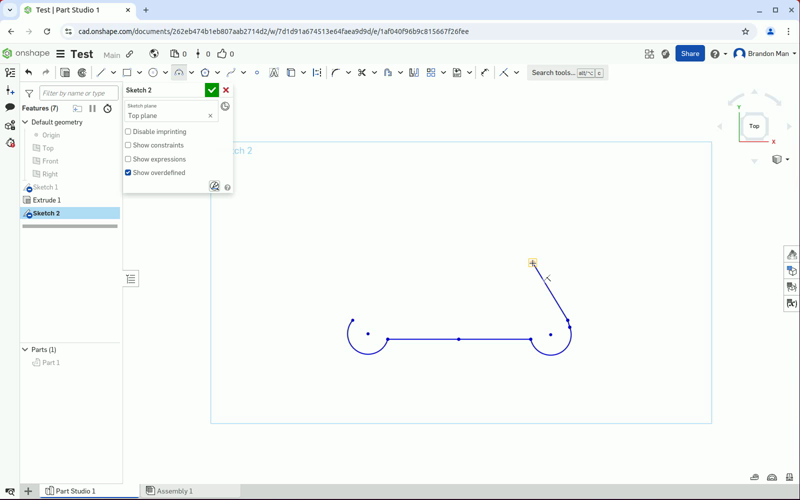
mouse_move(505, 267)
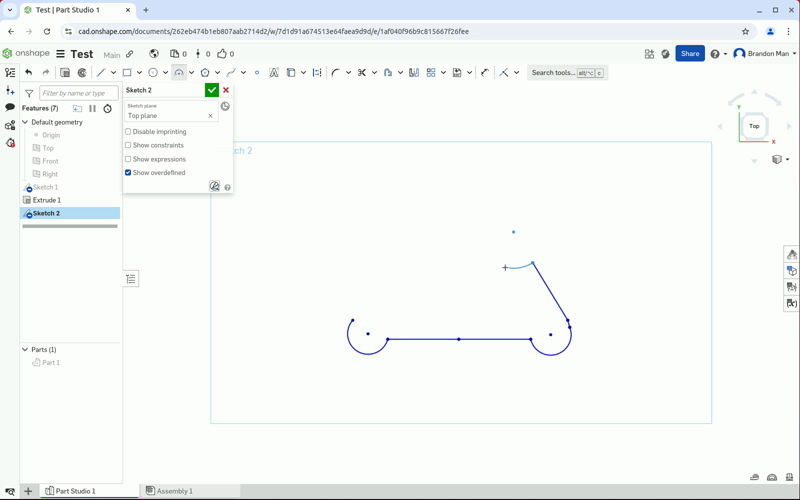
click(505, 267)
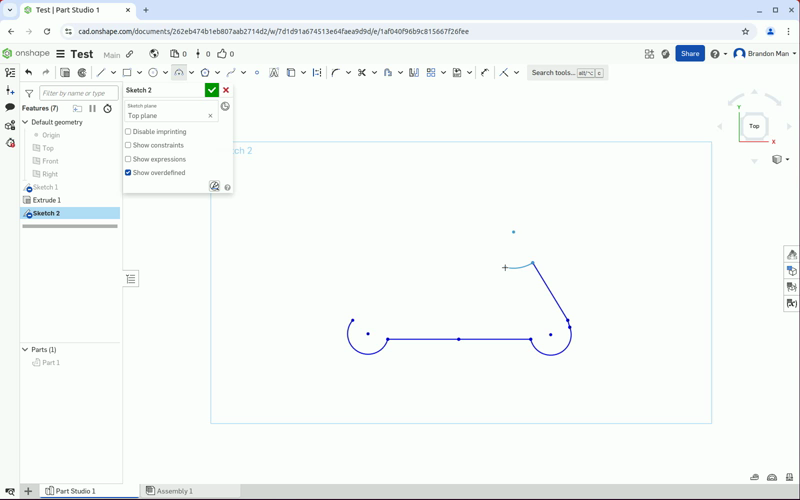
mouse_move(517, 255)
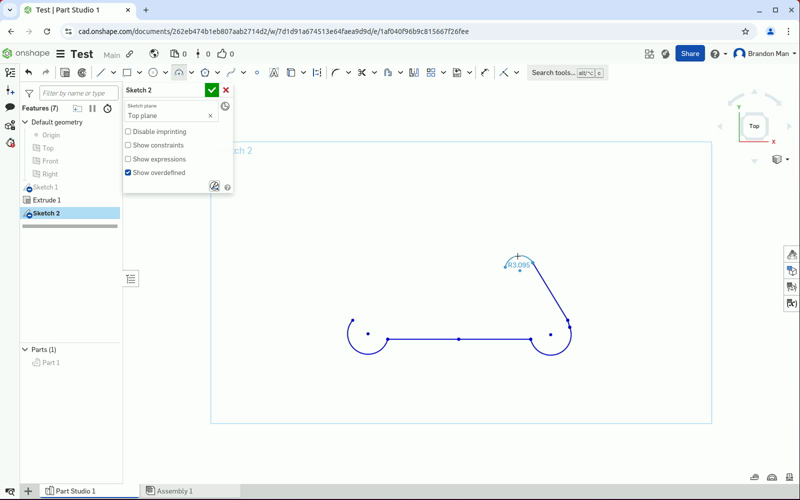
click(517, 255)
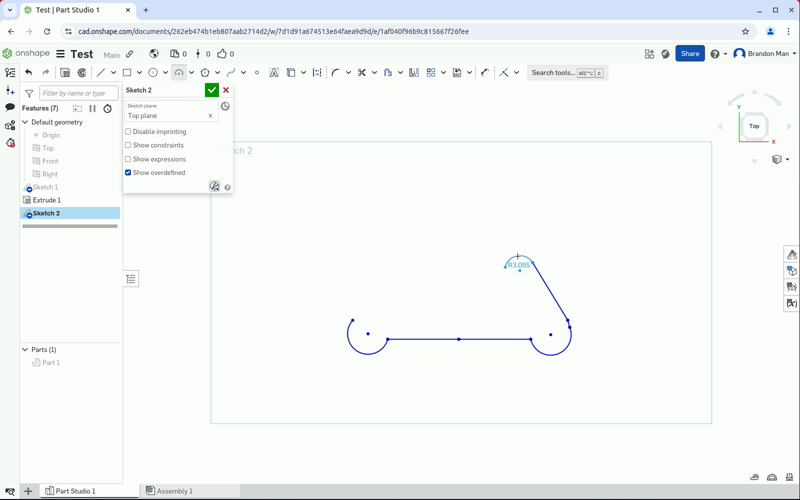
key_up(shift)
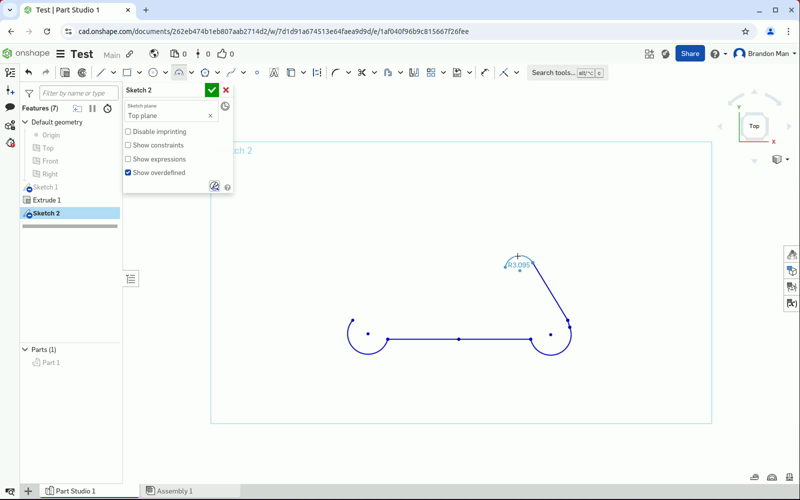
key(esc)
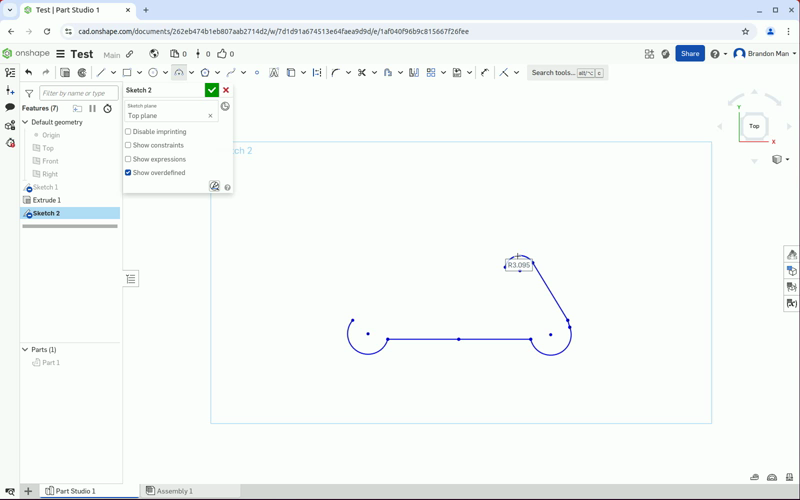
key(l)
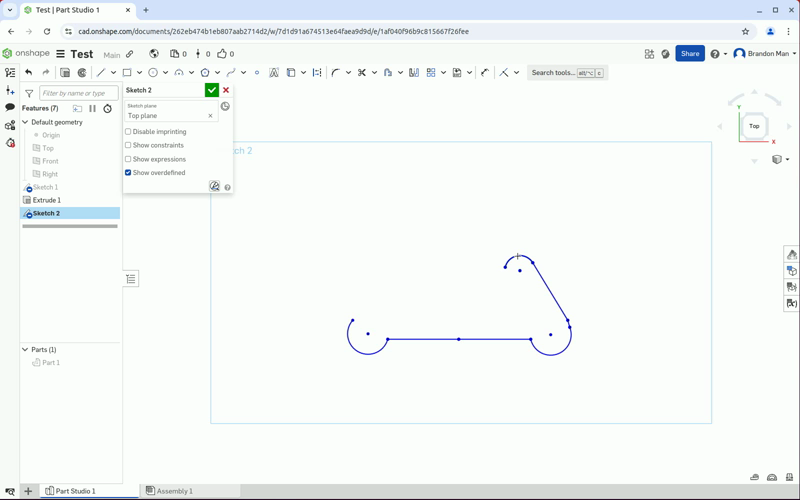
mouse_move(505, 267)
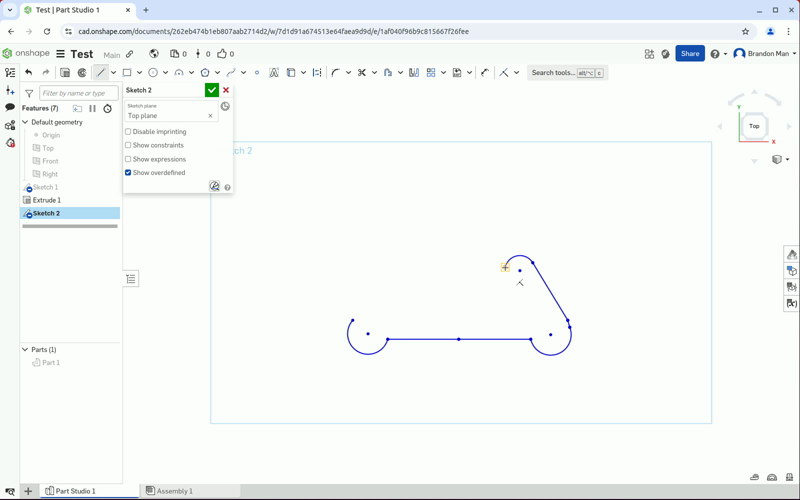
click(505, 267)
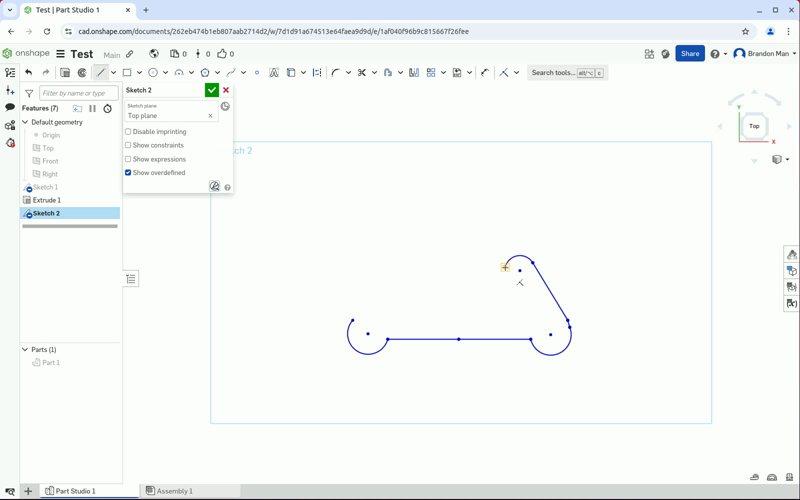
key_down(shift)
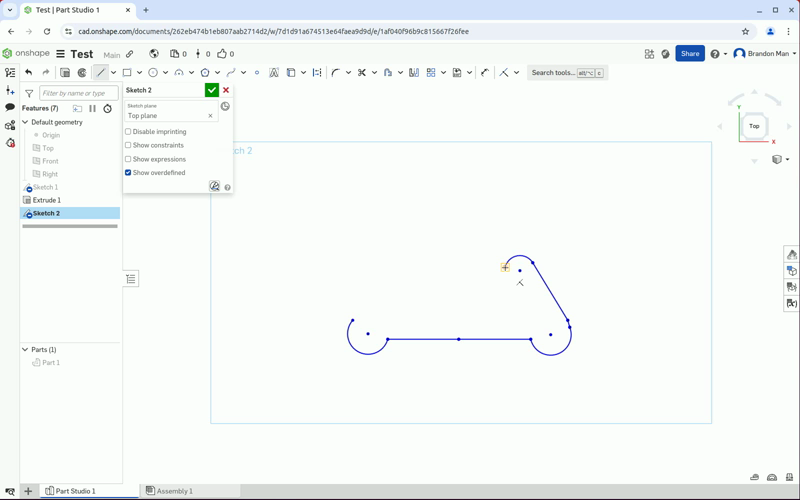
mouse_move(535, 267)
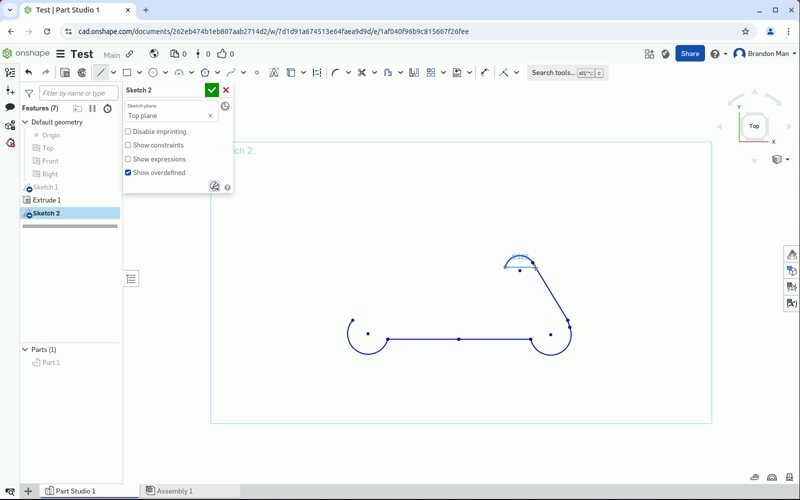
mouse_move(505, 313)
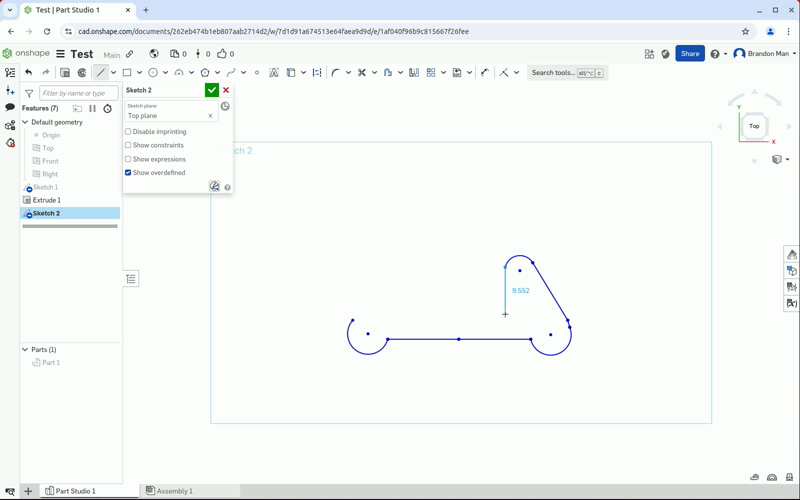
click(505, 313)
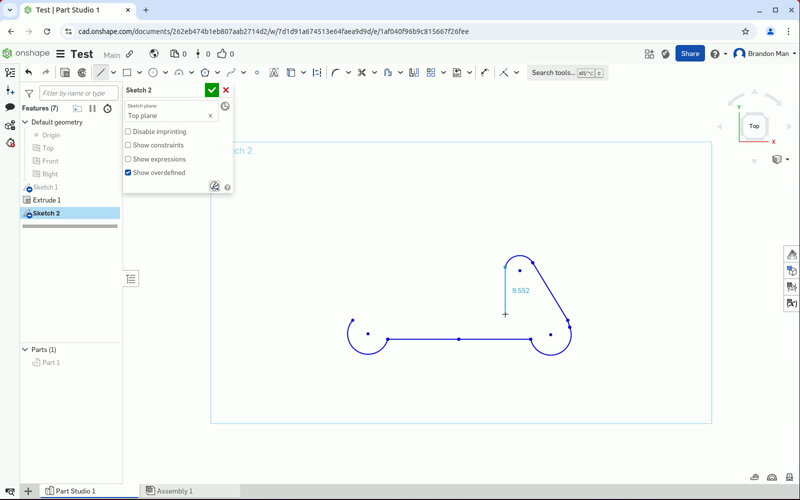
key_up(shift)
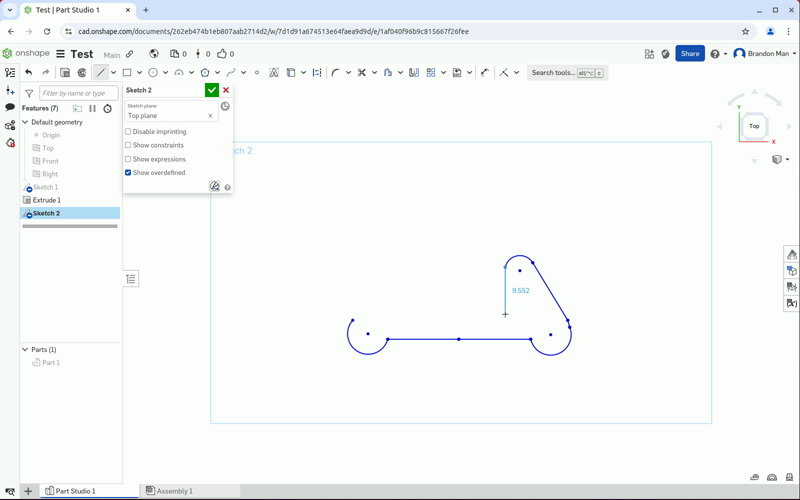
key_down(shift)
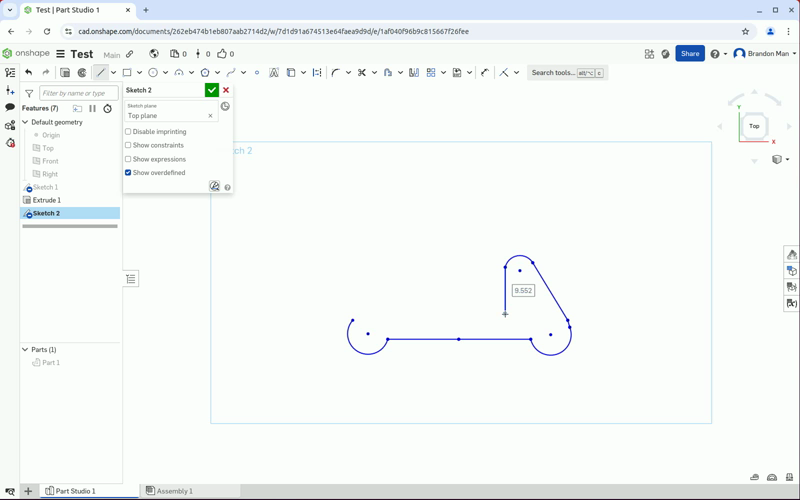
mouse_move(535, 313)
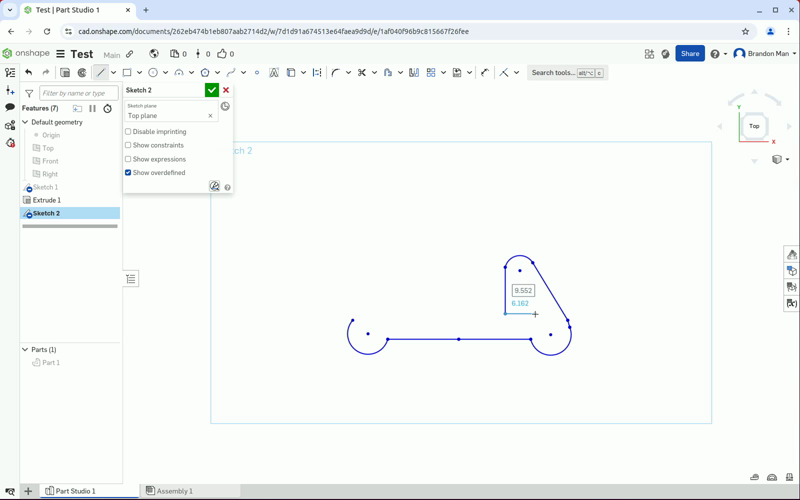
mouse_move(458, 313)
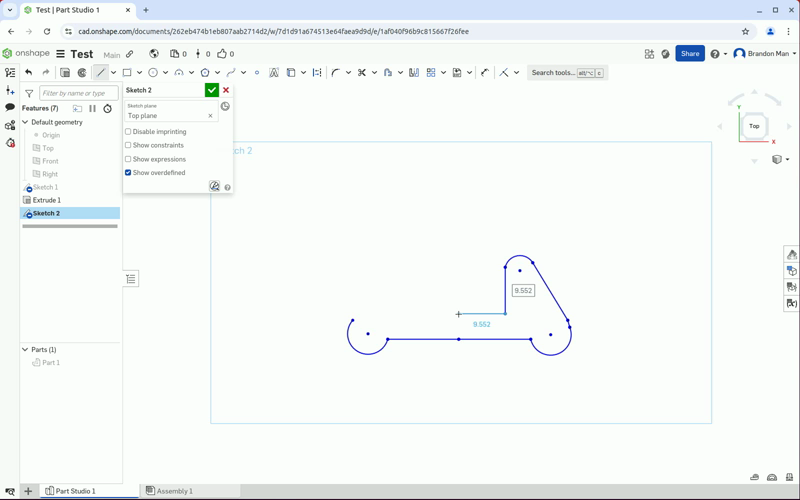
click(458, 313)
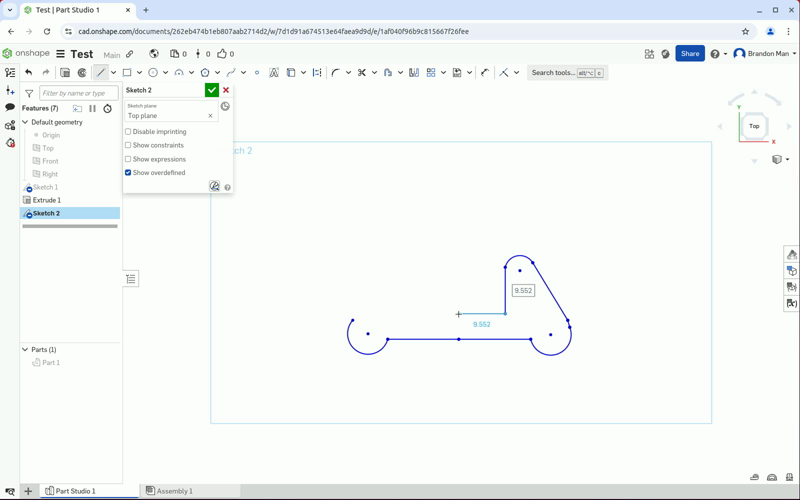
key_up(shift)
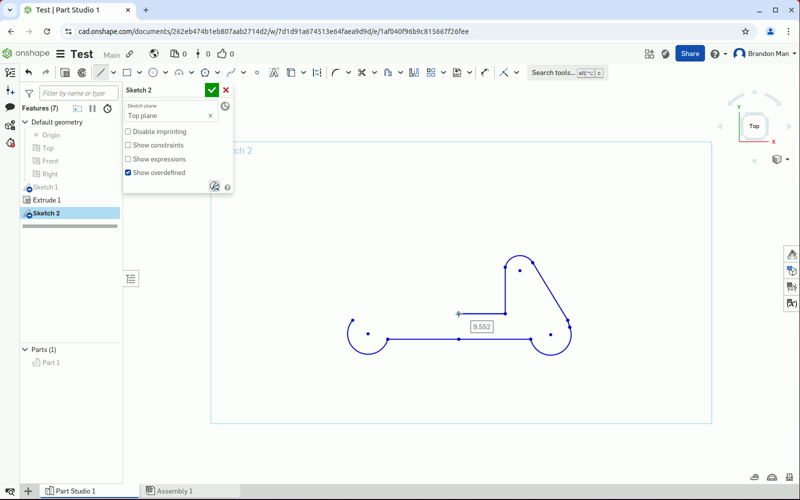
key_down(shift)
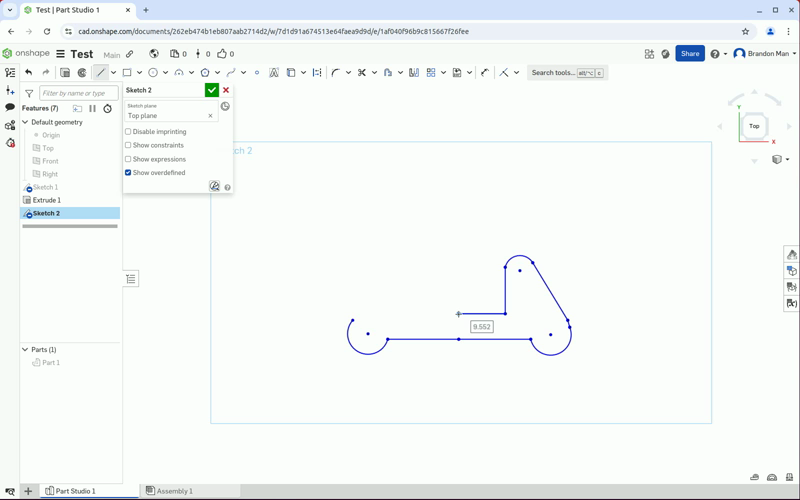
mouse_move(489, 313)
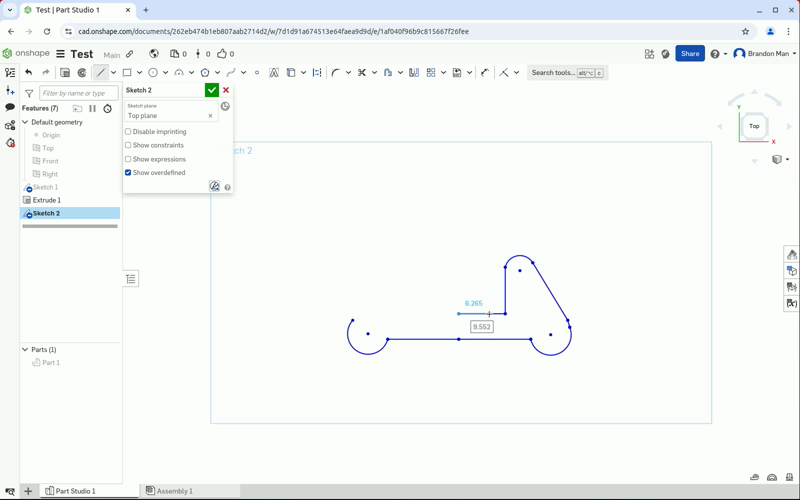
mouse_move(415, 313)
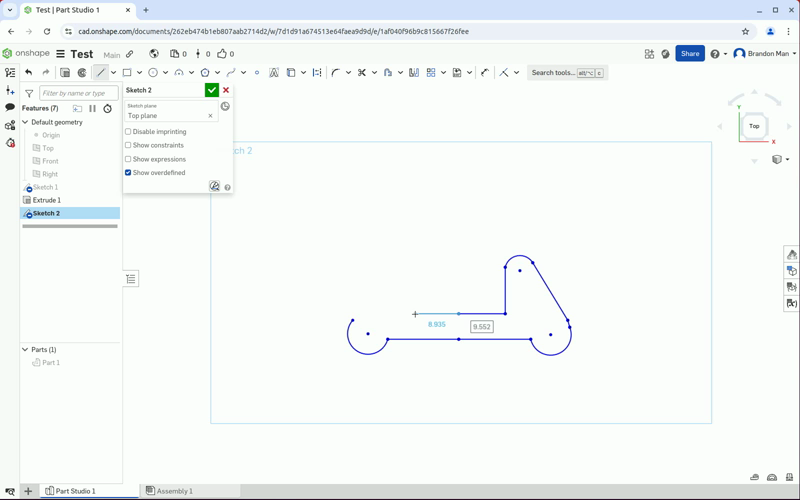
click(415, 313)
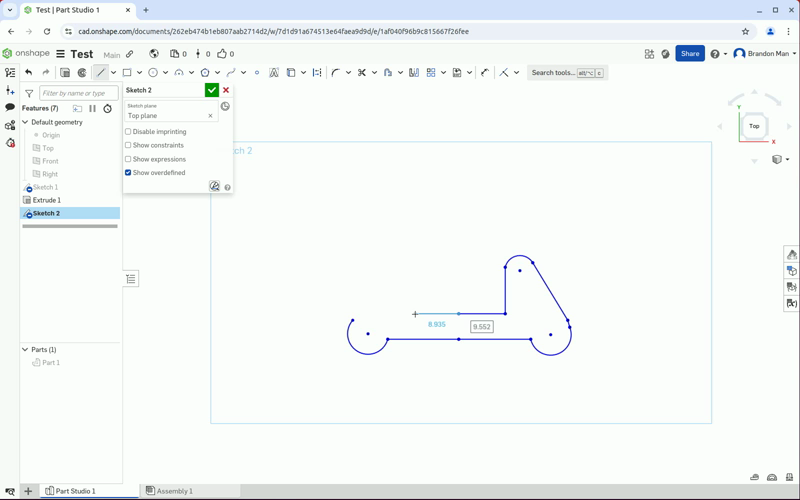
key_up(shift)
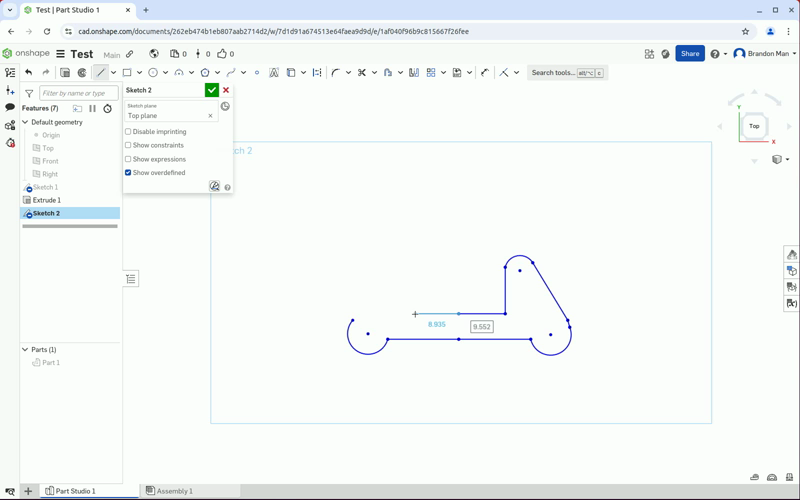
key_down(shift)
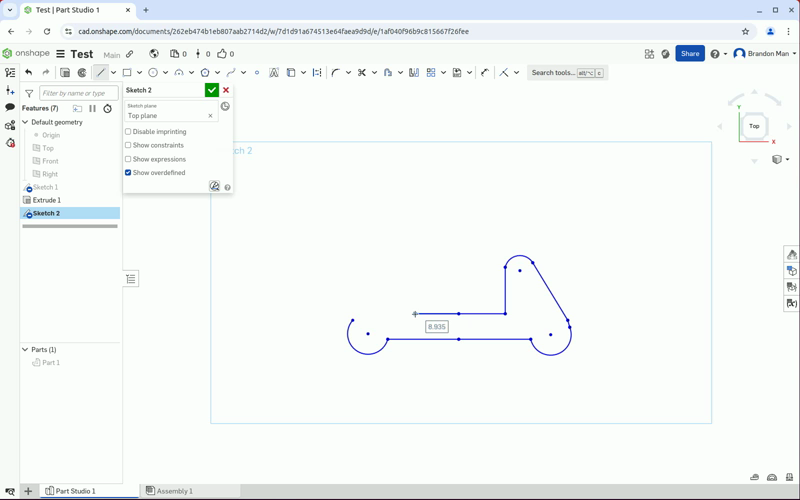
mouse_move(445, 313)
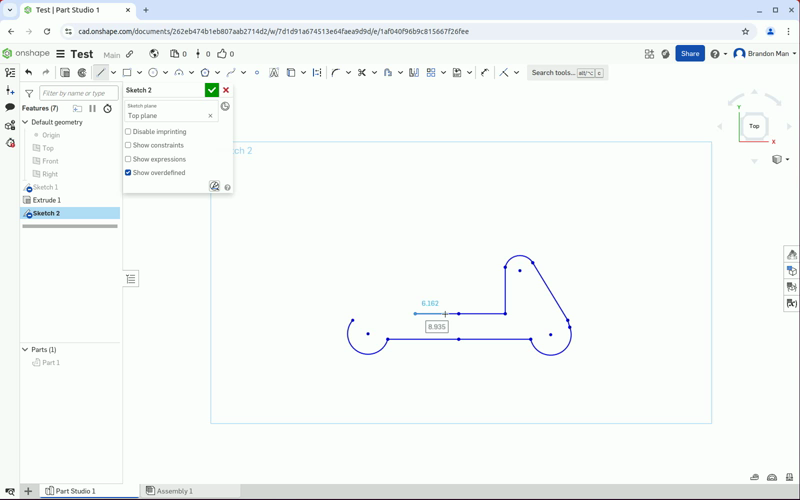
mouse_move(415, 267)
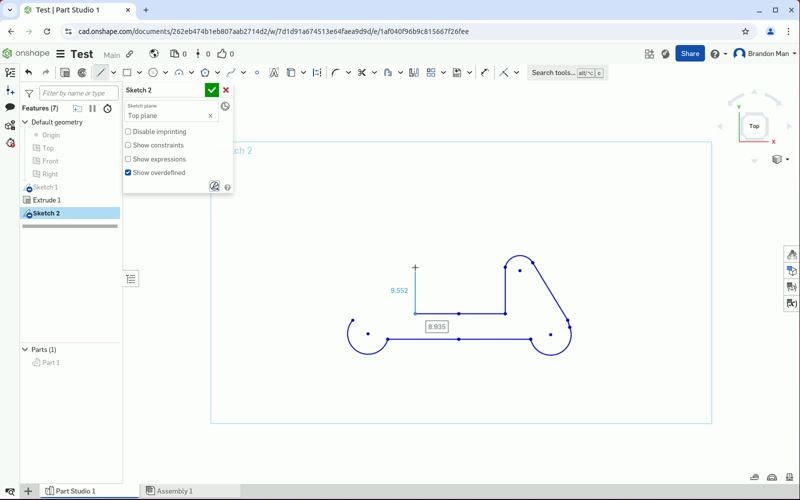
click(415, 267)
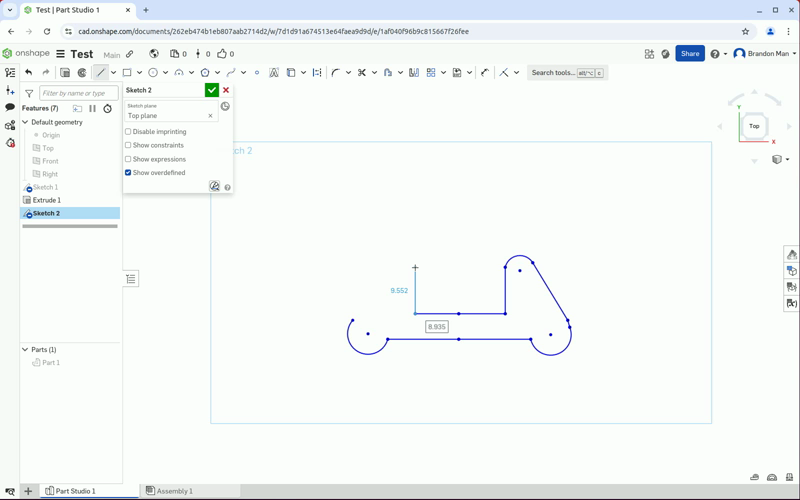
key_up(shift)
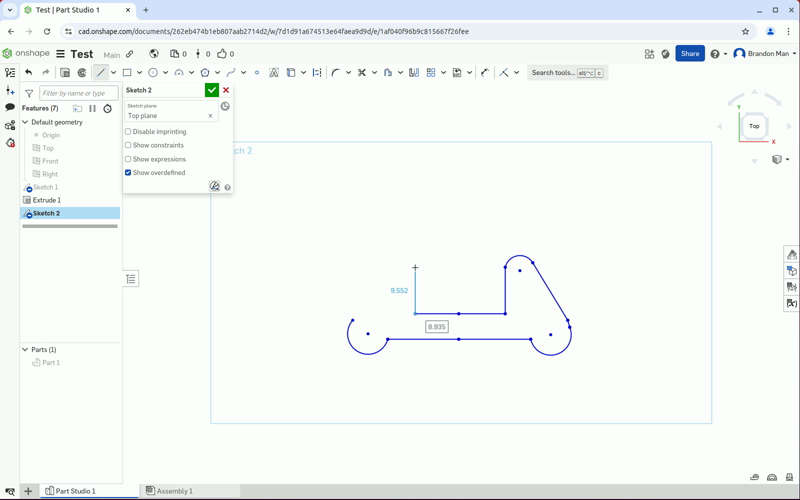
key(esc)
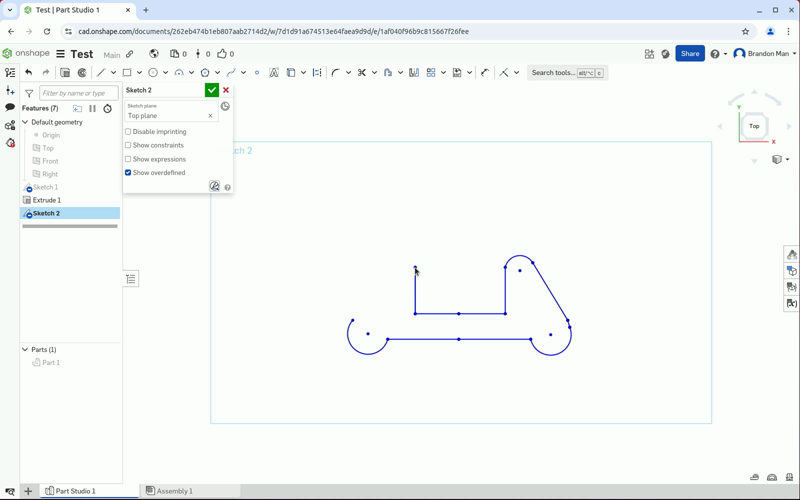
key(a)
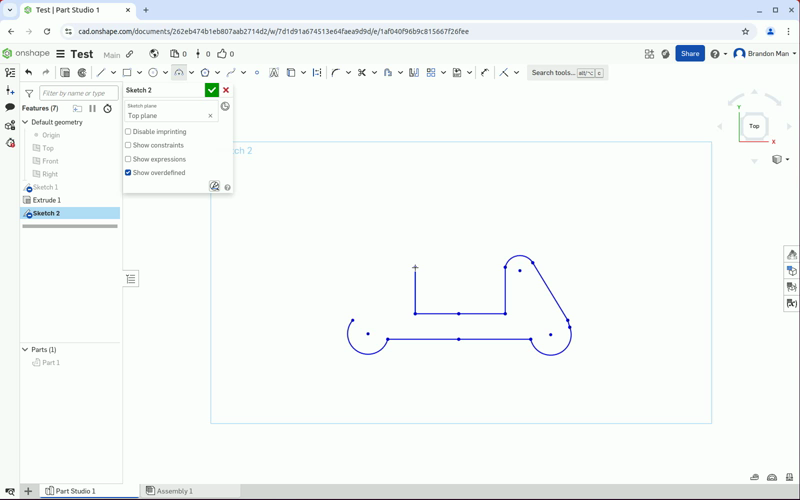
mouse_move(415, 267)
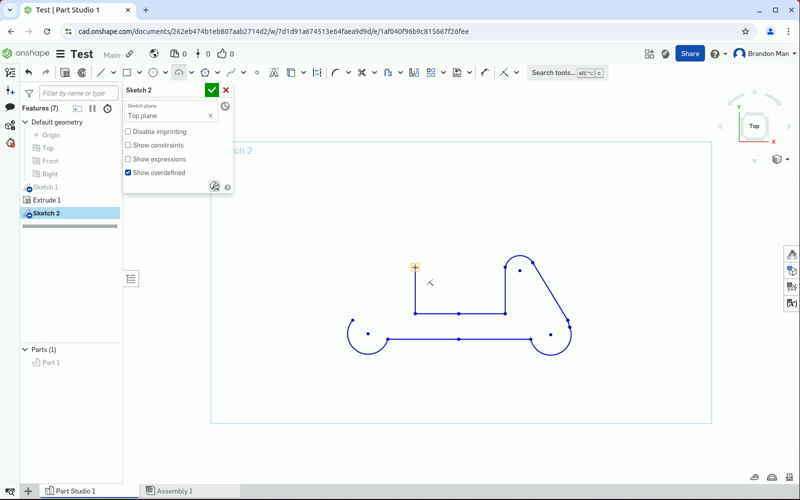
click(415, 267)
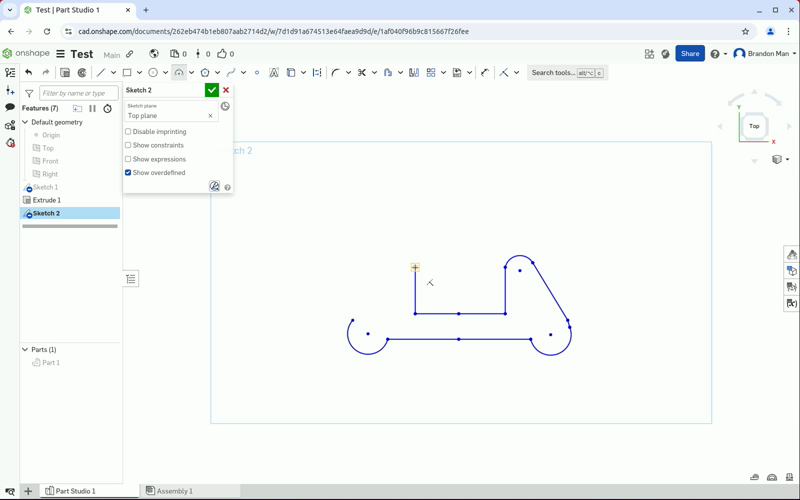
key_down(shift)
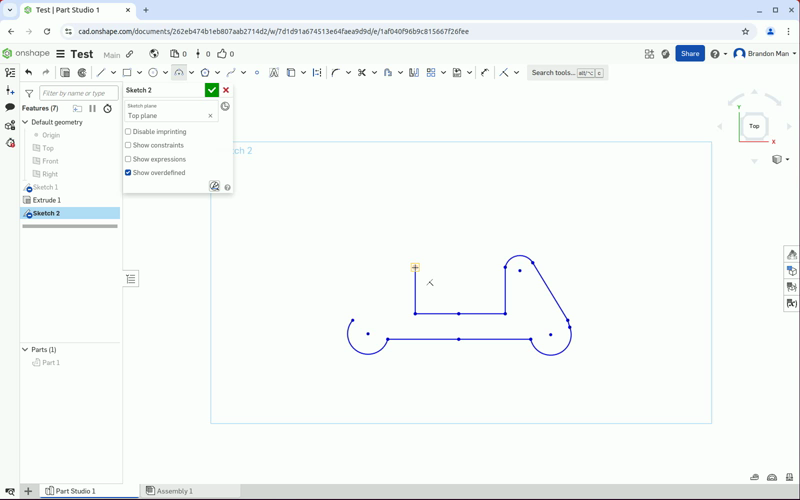
mouse_move(387, 262)
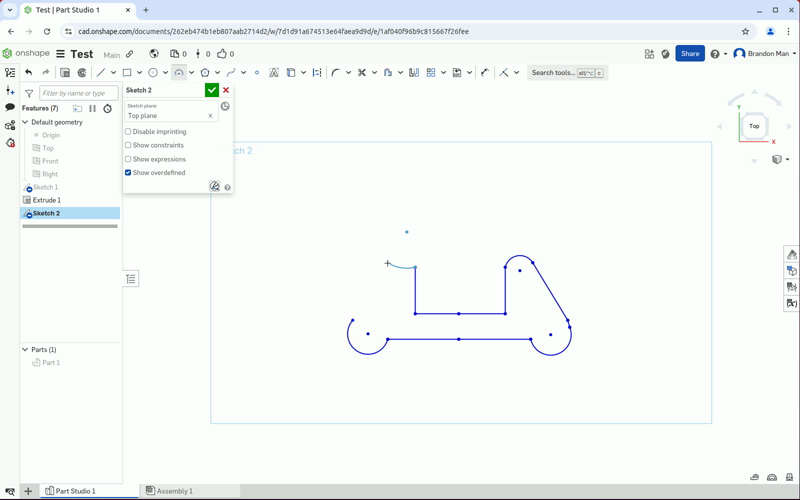
click(387, 262)
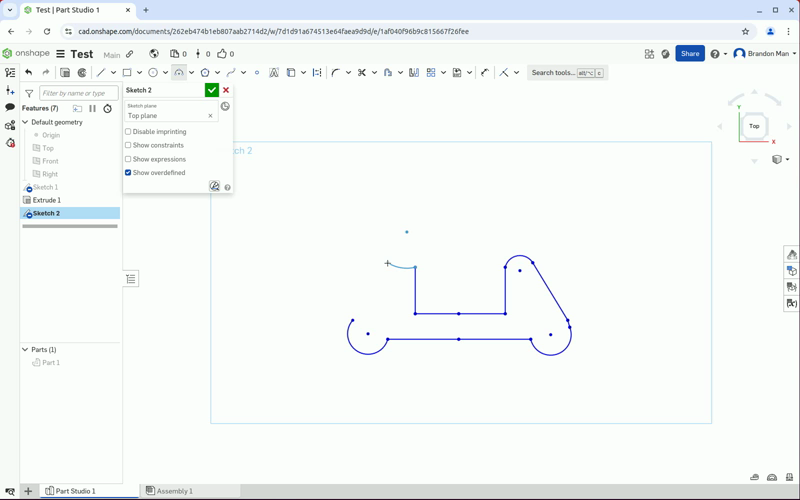
mouse_move(402, 255)
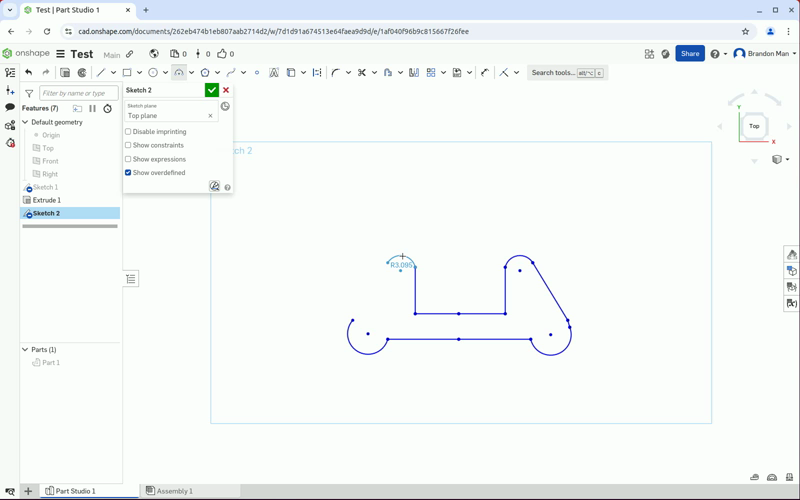
click(402, 255)
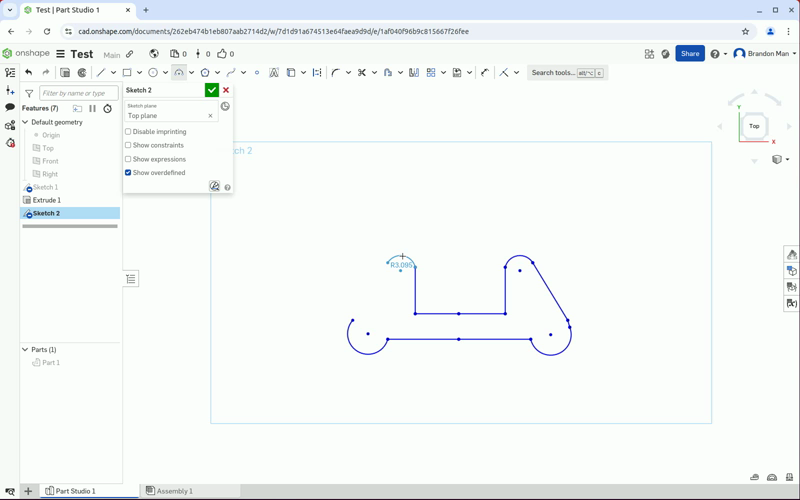
key_up(shift)
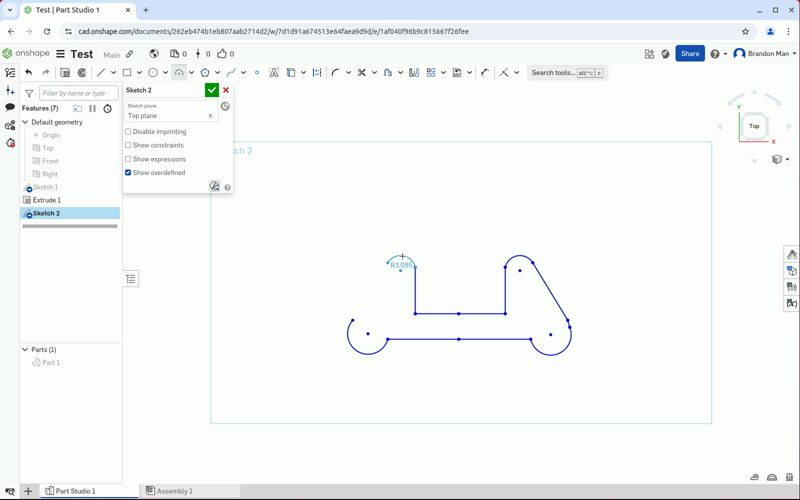
key(esc)
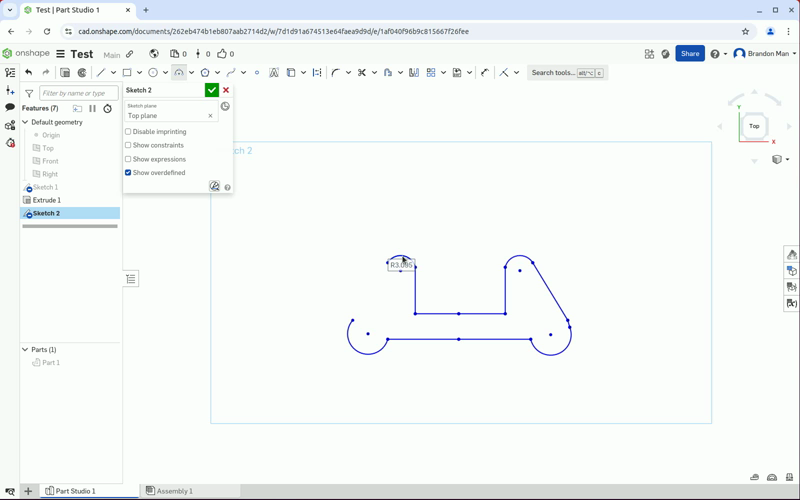
key(l)
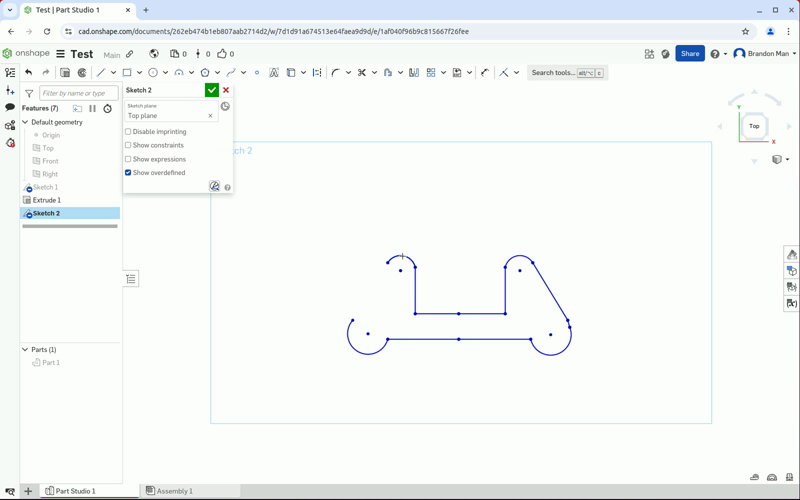
mouse_move(387, 262)
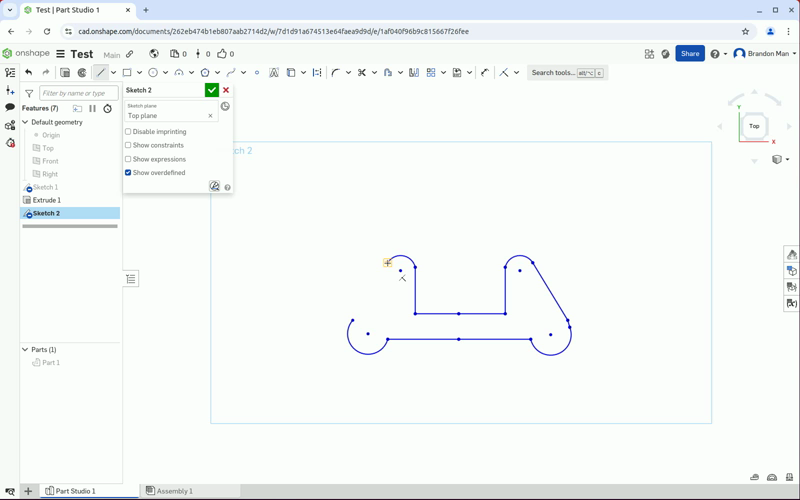
click(387, 262)
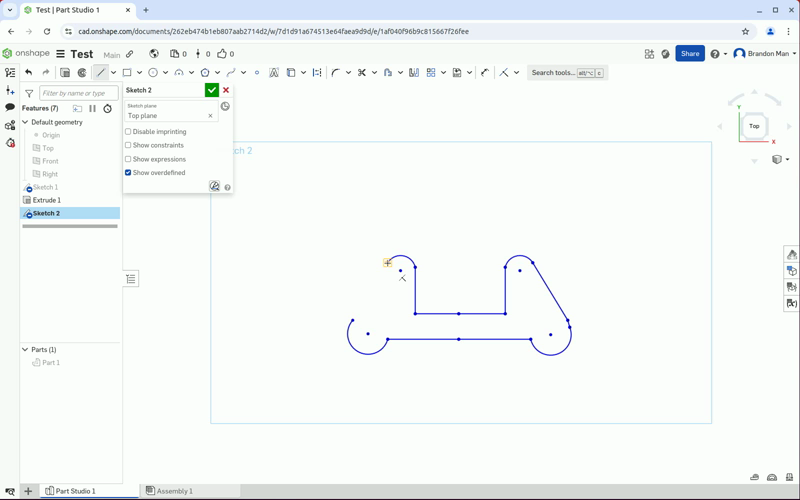
key_down(shift)
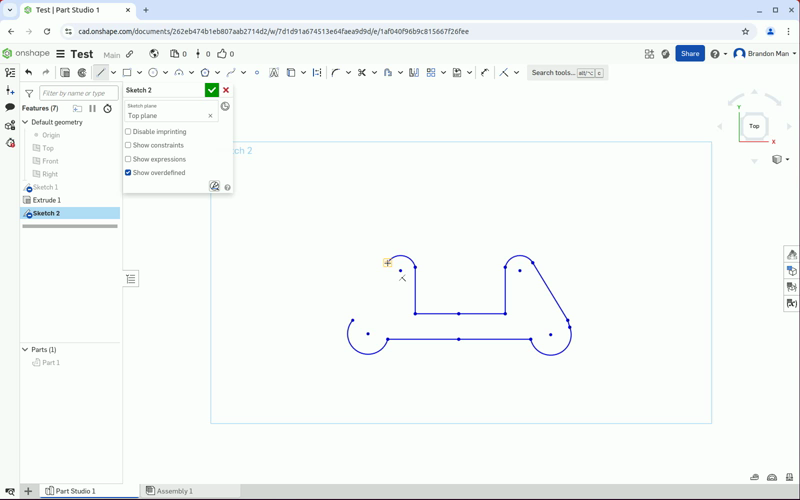
mouse_move(352, 320)
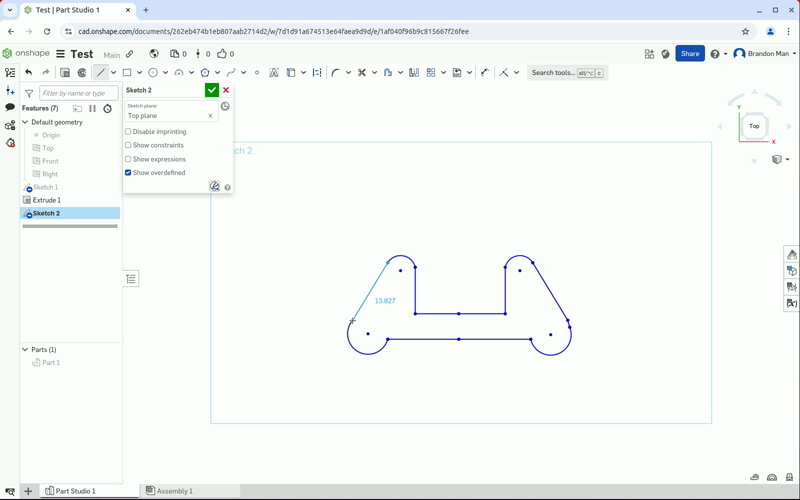
key_up(shift)
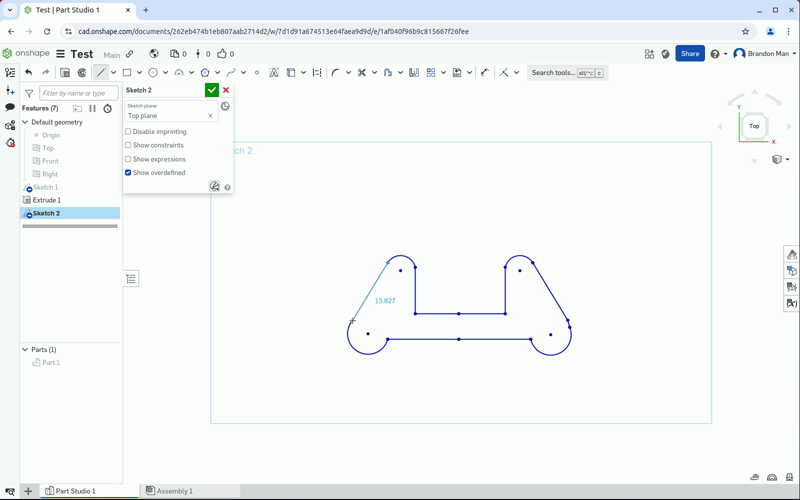
click(352, 320)
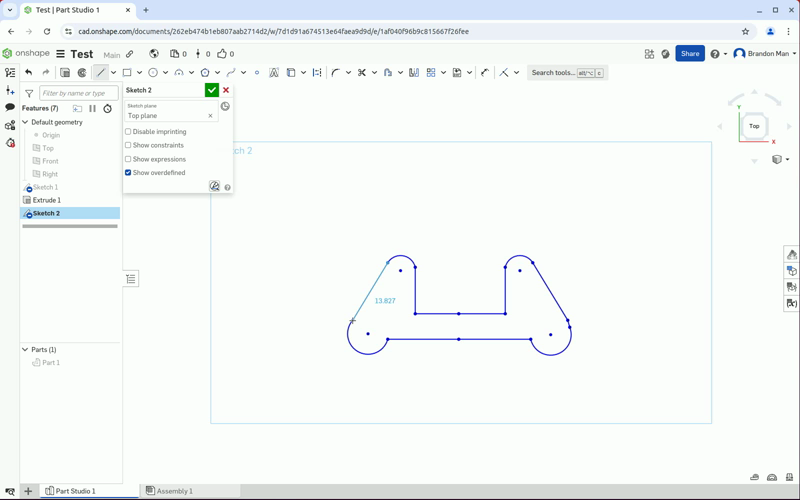
key(esc)
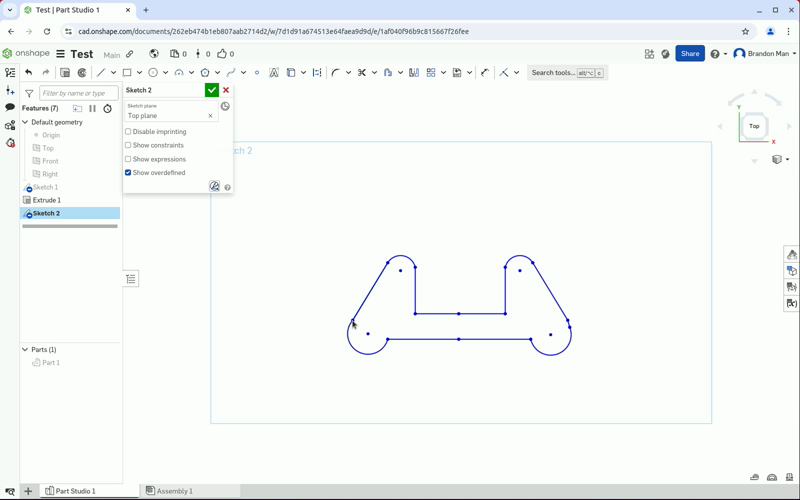
key(c)
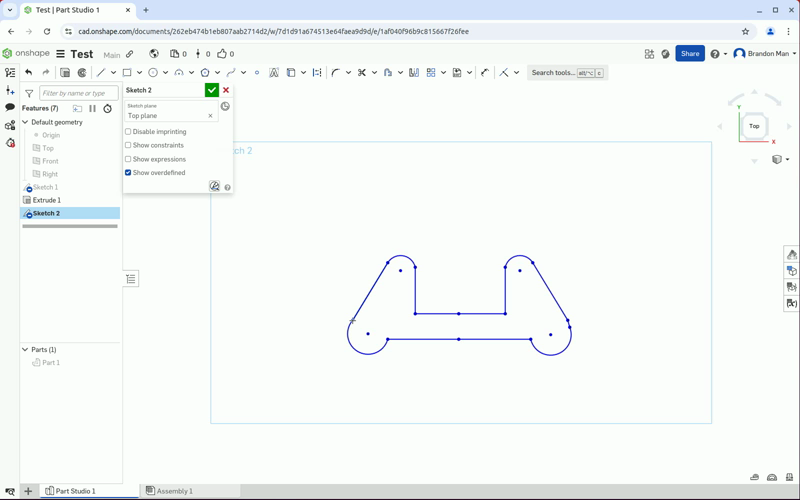
key_down(shift)
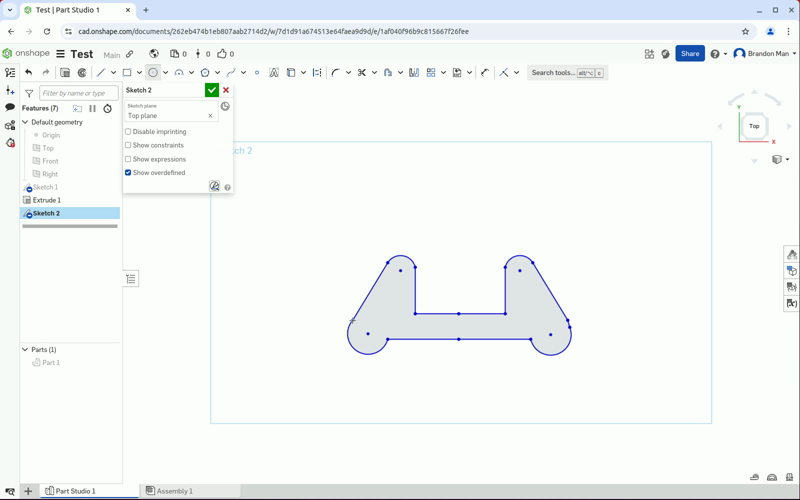
mouse_move(368, 334)
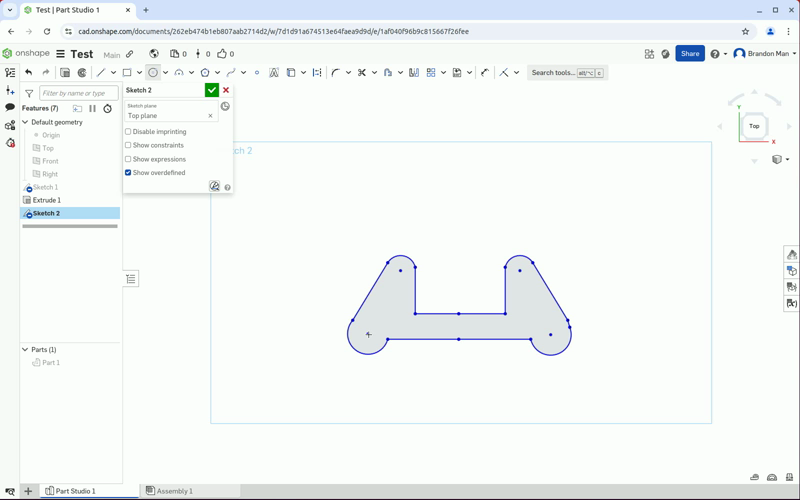
scroll(6)
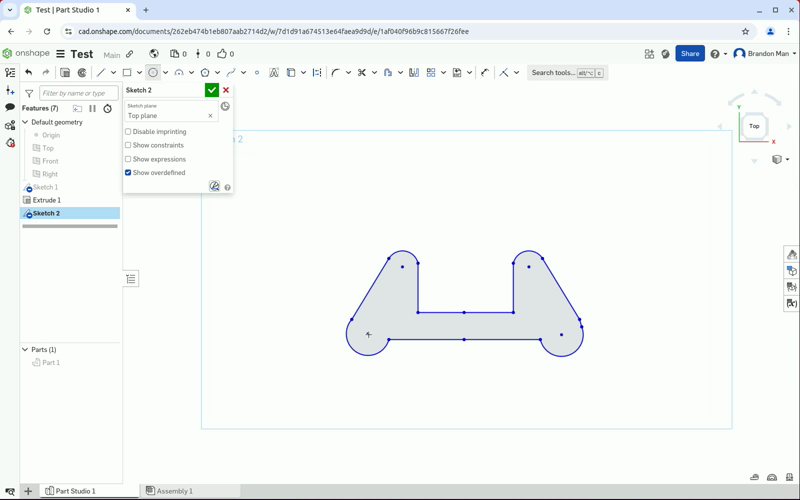
scroll(6)
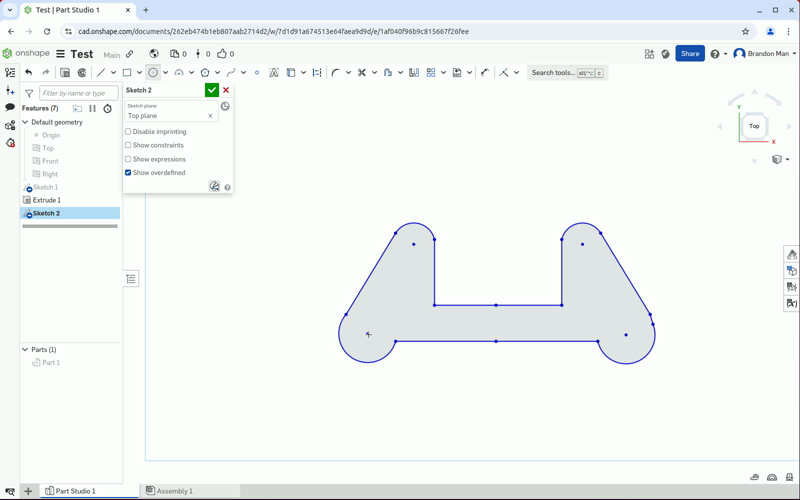
scroll(6)
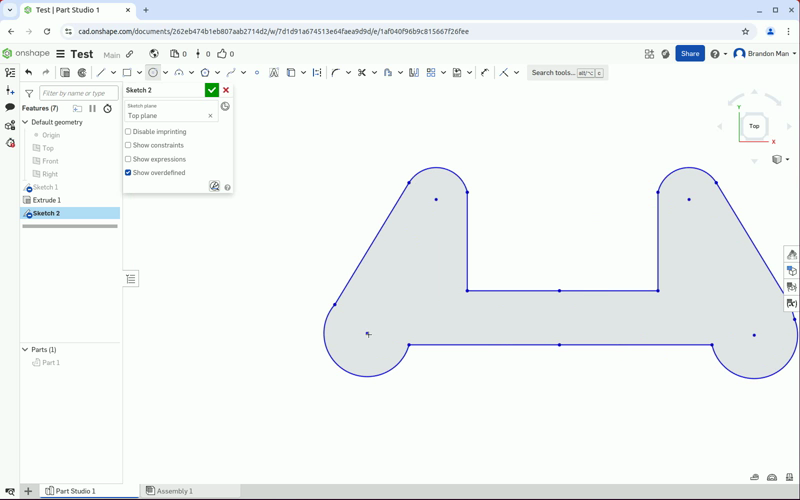
scroll(6)
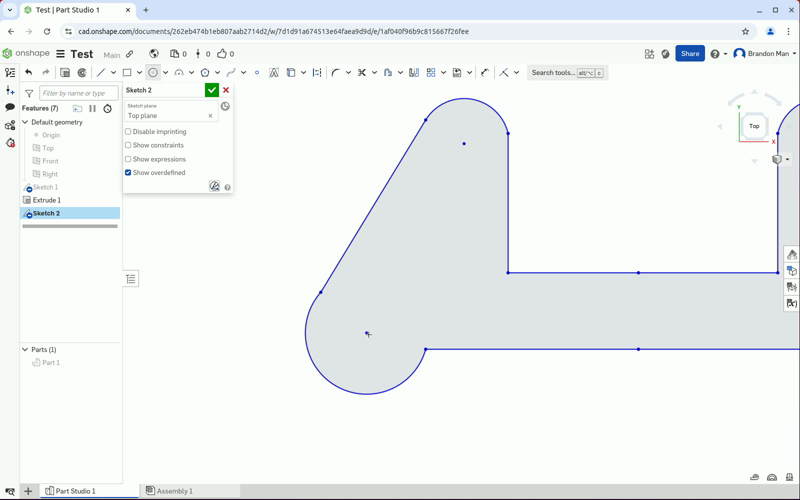
scroll(6)
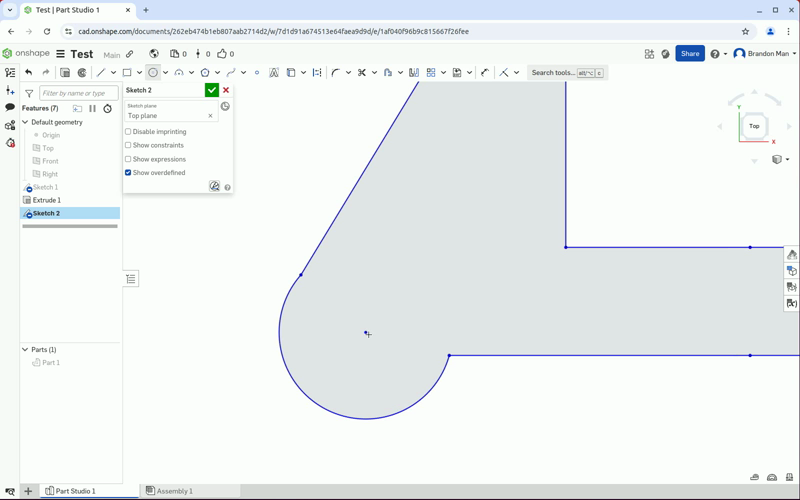
scroll(6)
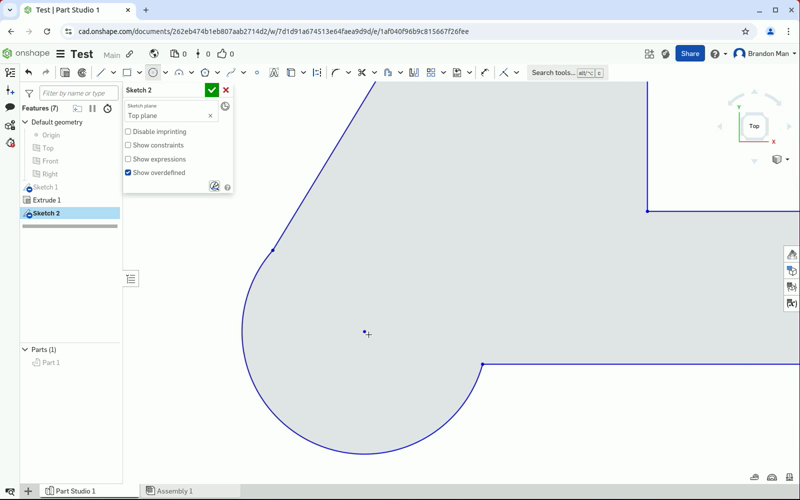
scroll(6)
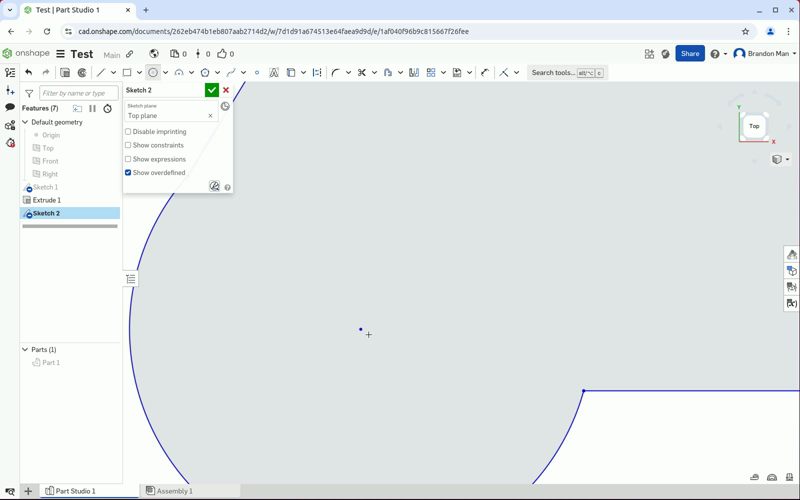
click(368, 334)
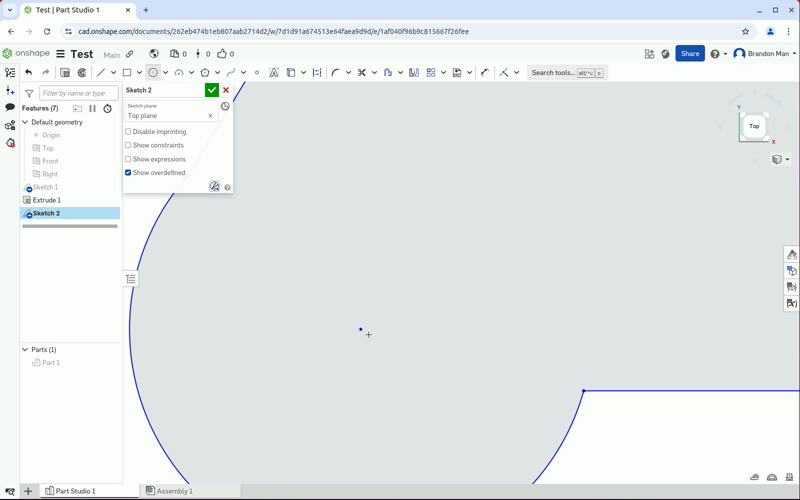
scroll(-6)
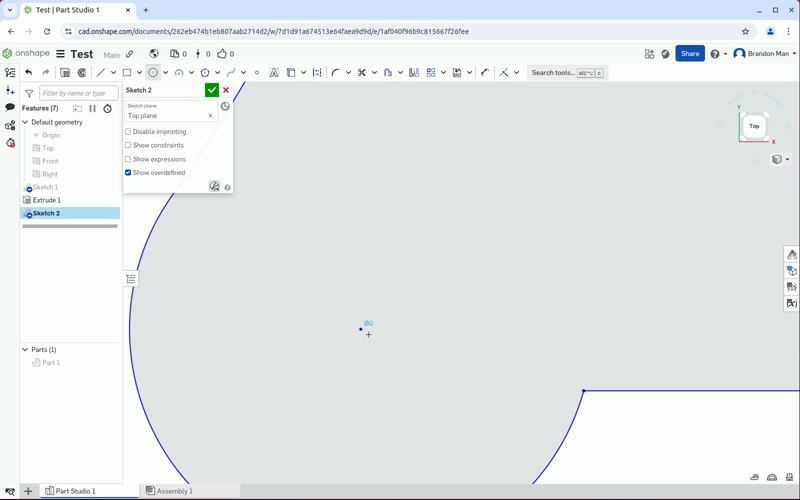
scroll(-6)
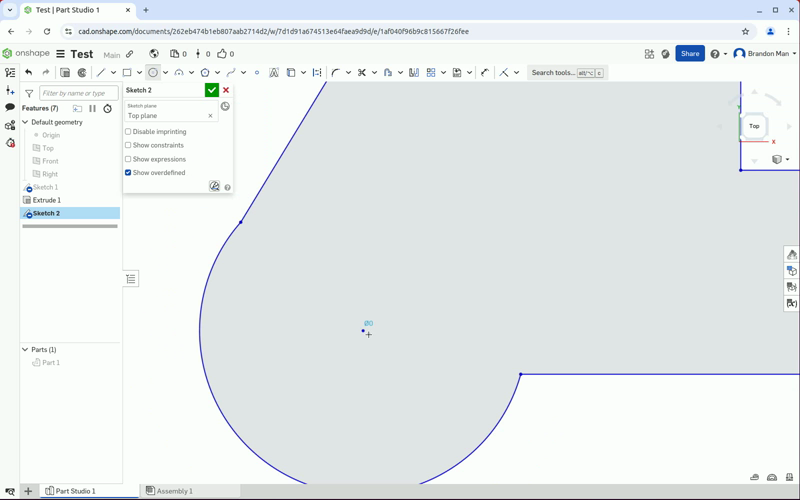
scroll(-6)
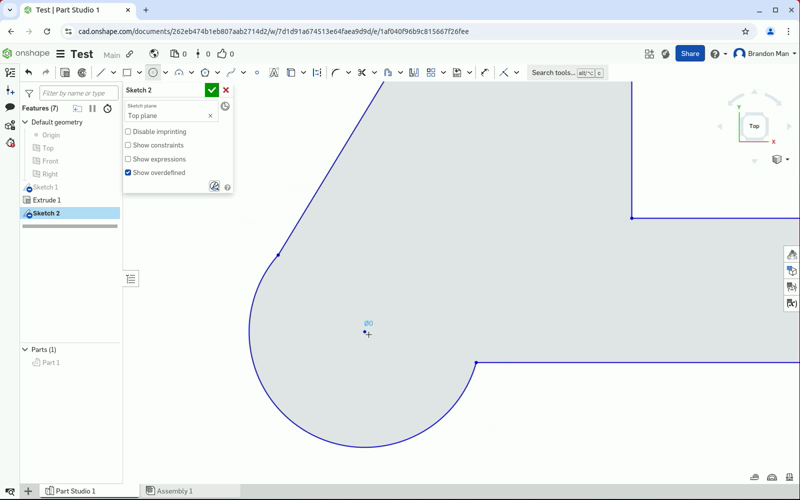
scroll(-6)
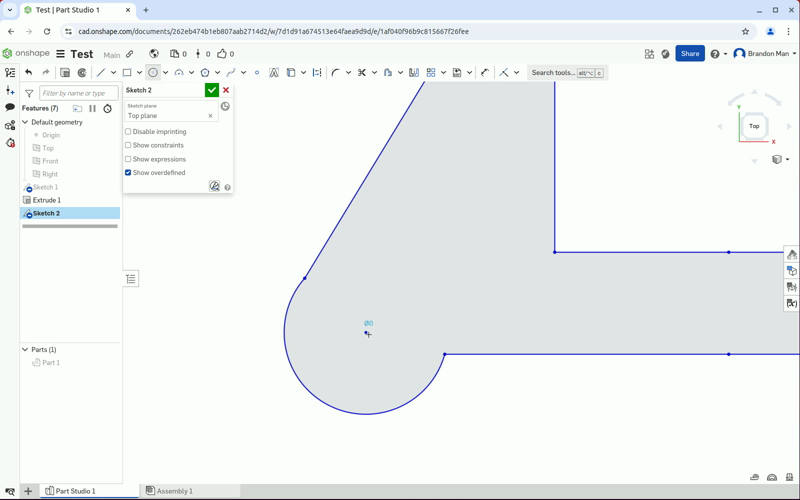
scroll(-6)
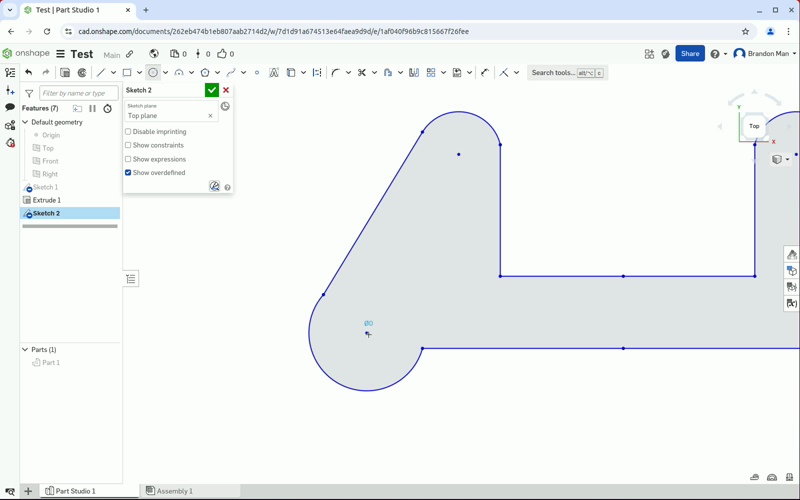
scroll(-6)
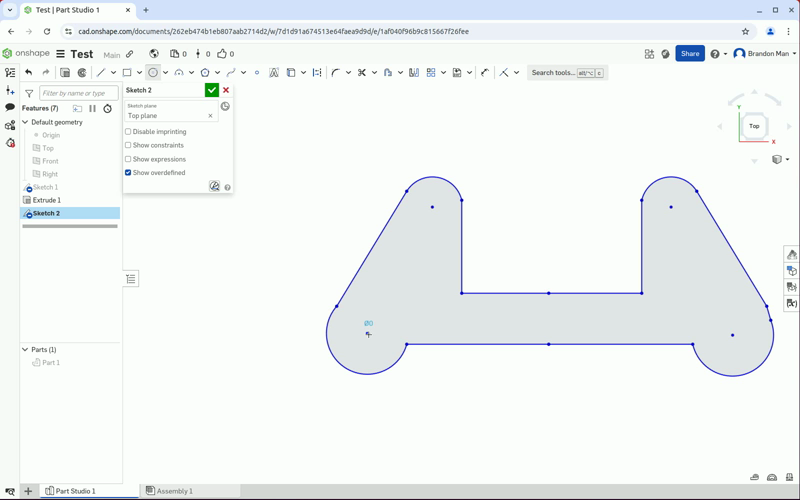
scroll(-6)
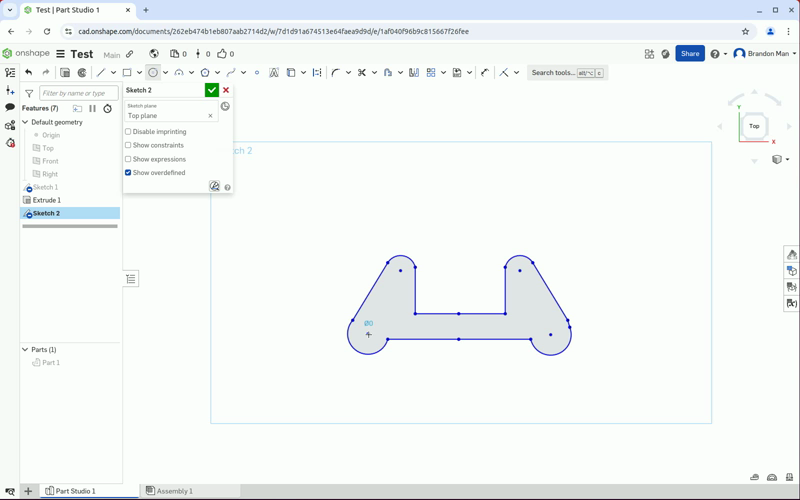
key_up(shift)
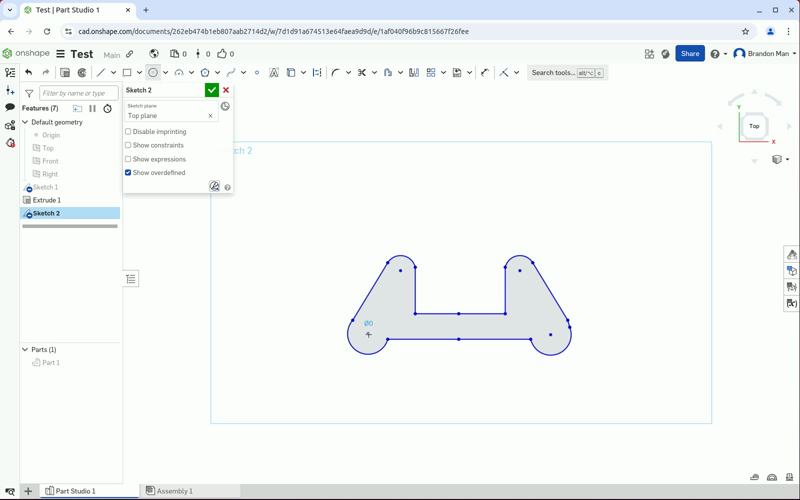
mouse_move(378, 334)
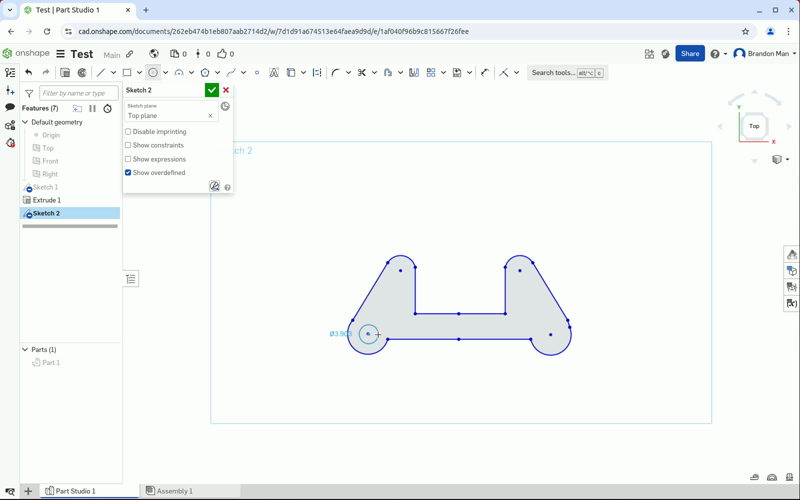
click(378, 334)
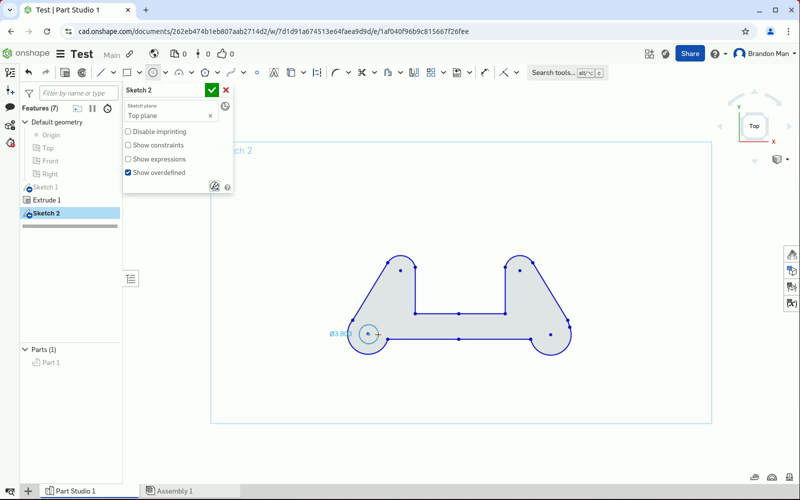
key(esc)
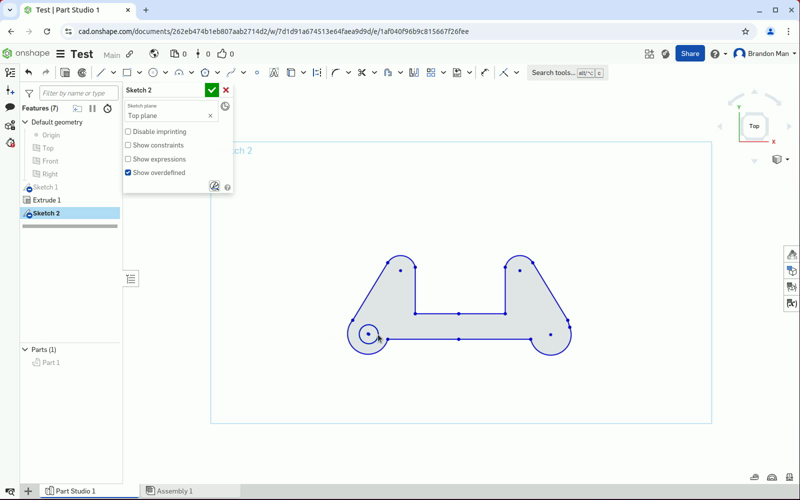
key(c)
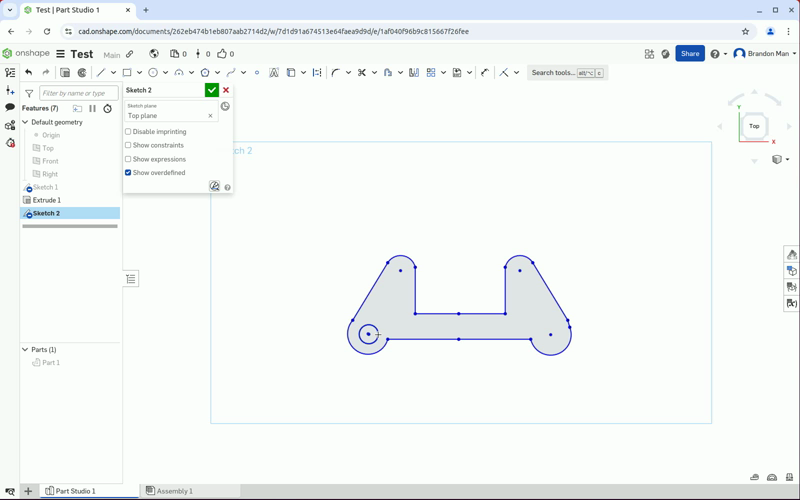
key_down(shift)
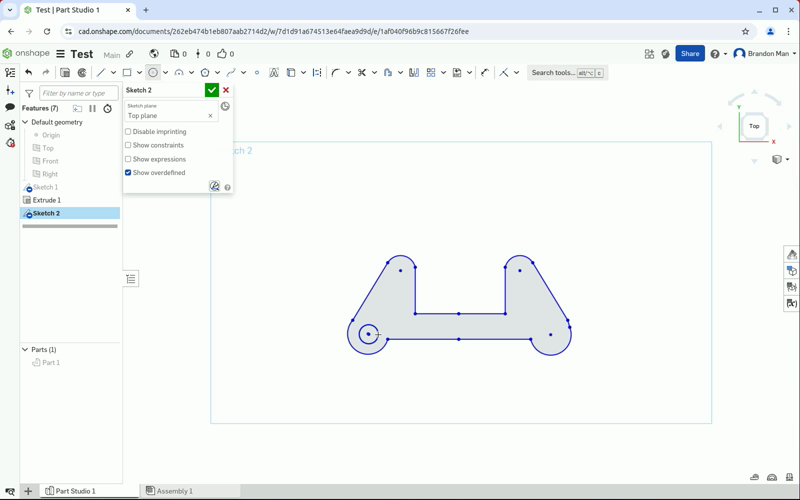
mouse_move(551, 334)
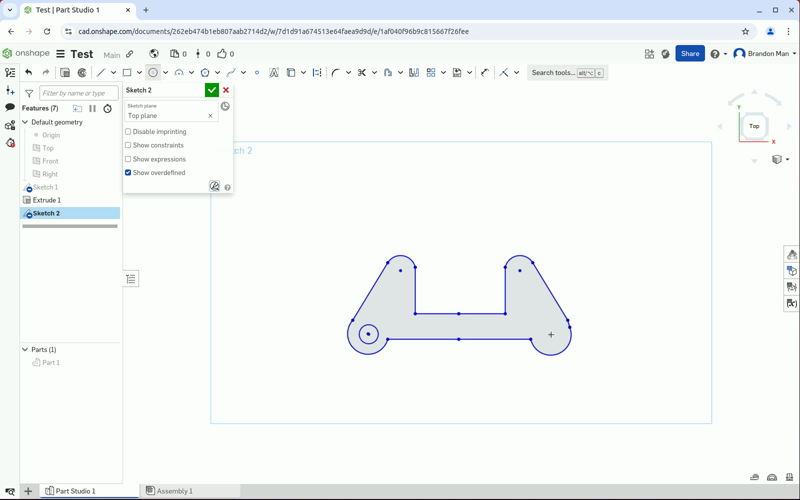
scroll(6)
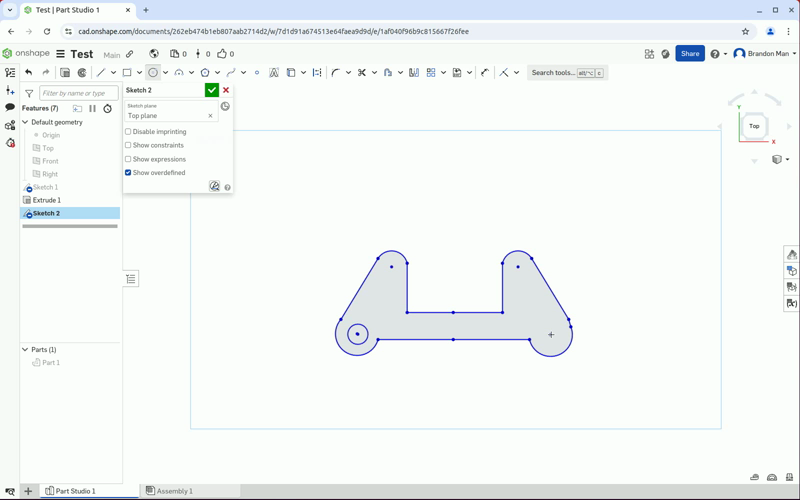
scroll(6)
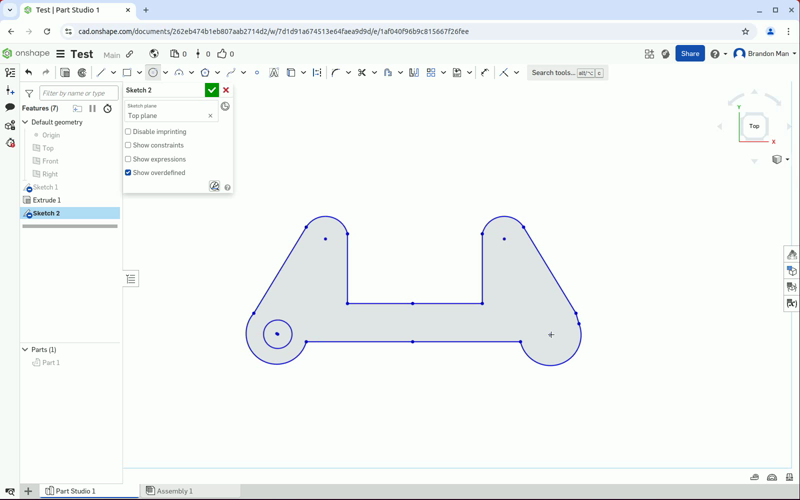
scroll(6)
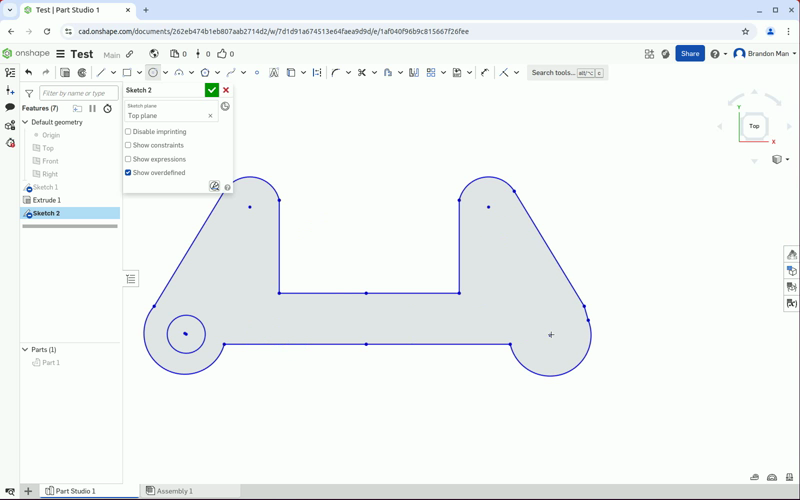
scroll(6)
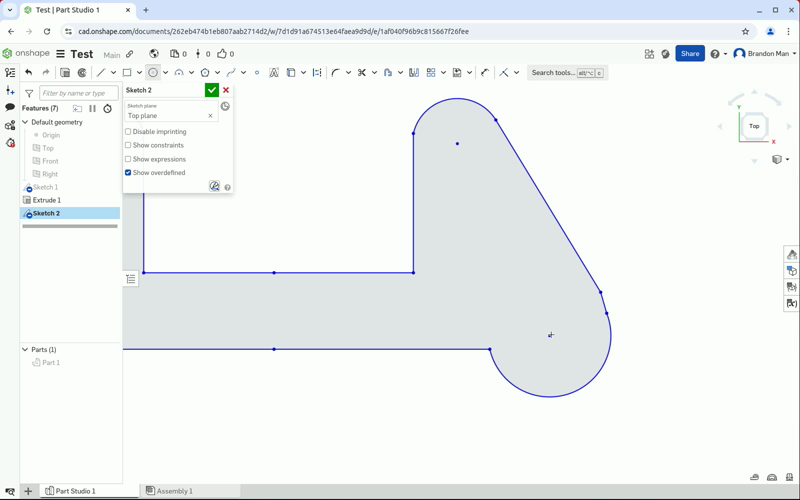
scroll(6)
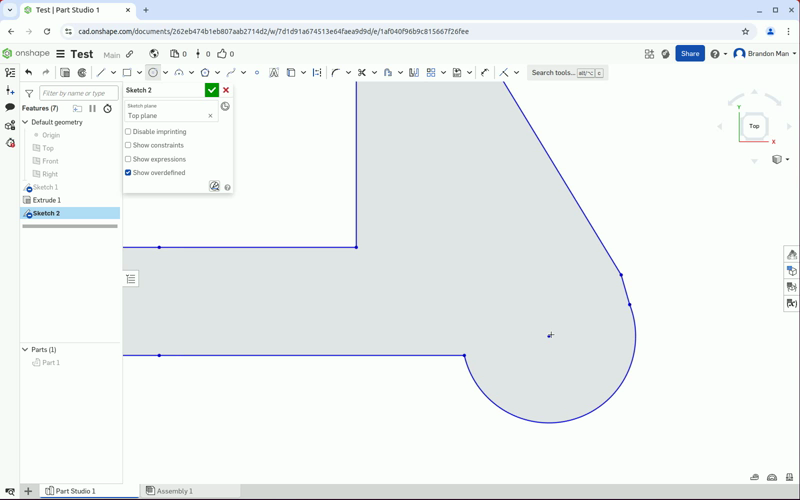
scroll(6)
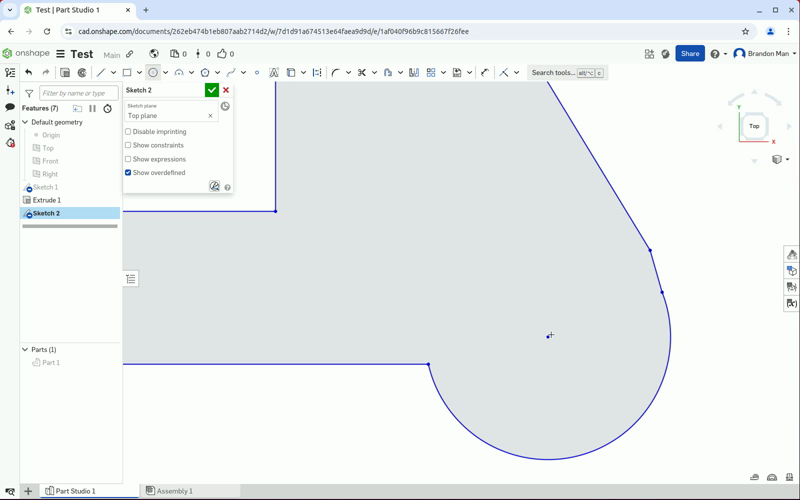
scroll(6)
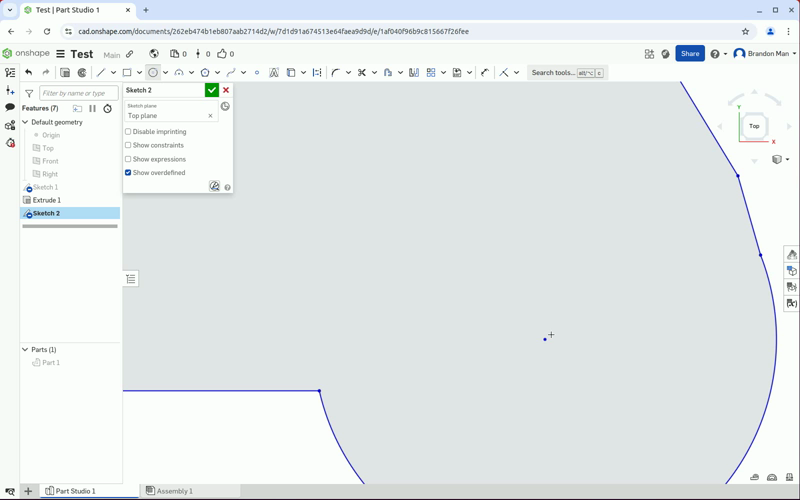
click(551, 334)
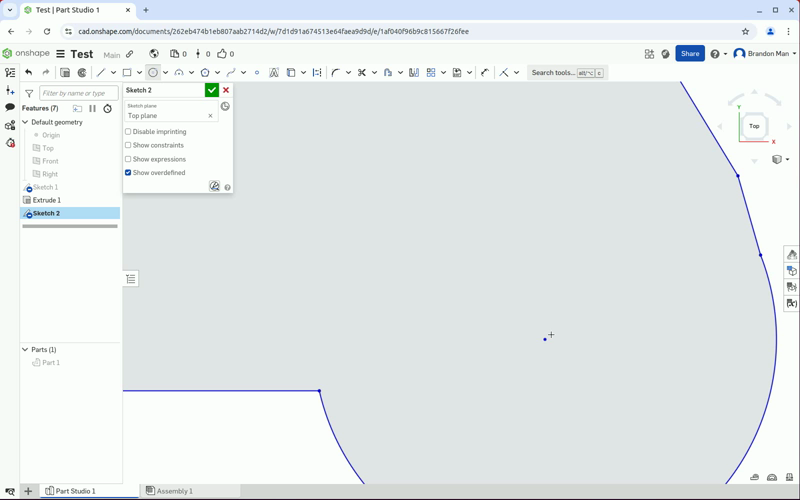
scroll(-6)
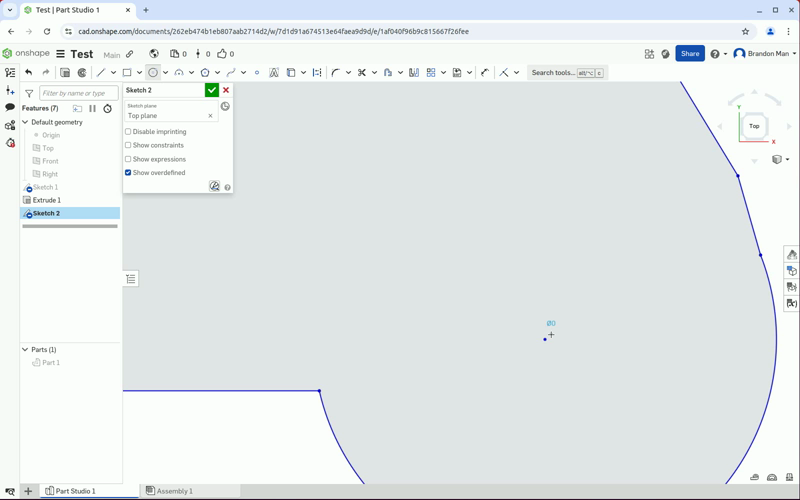
scroll(-6)
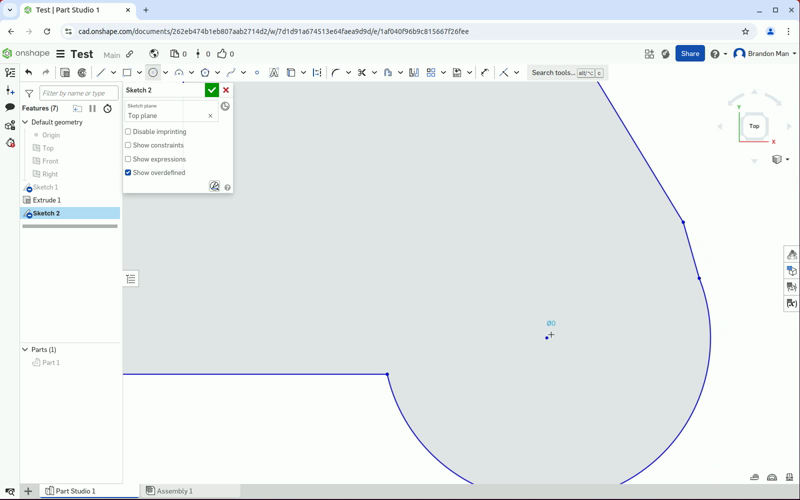
scroll(-6)
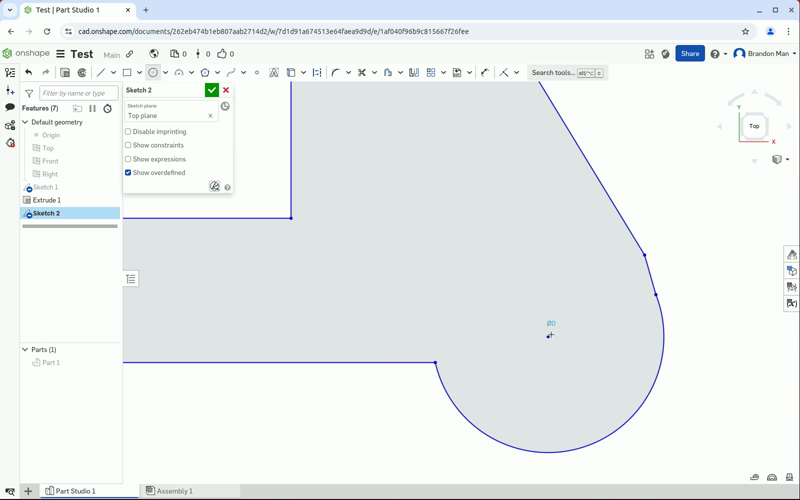
scroll(-6)
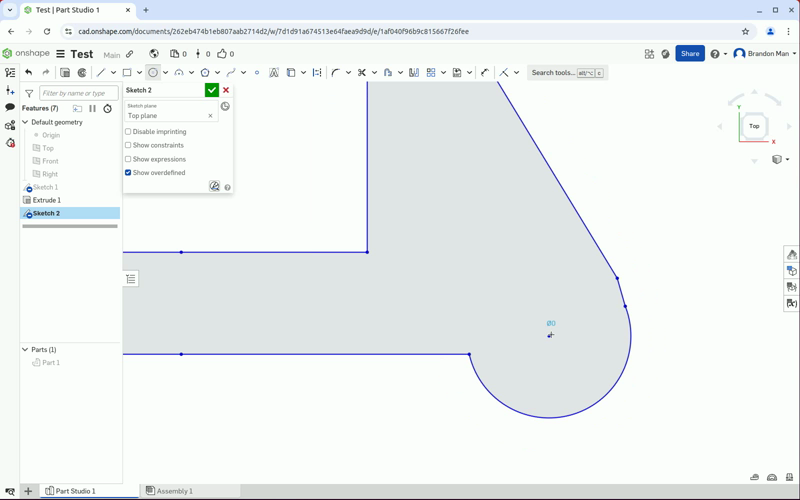
scroll(-6)
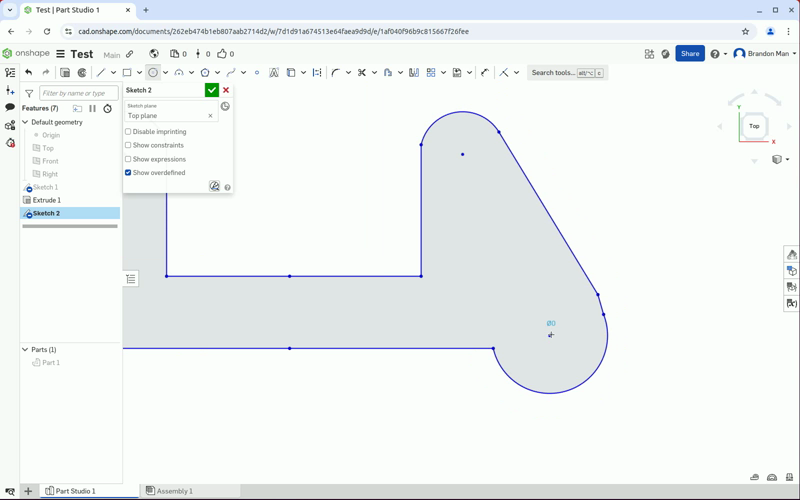
scroll(-6)
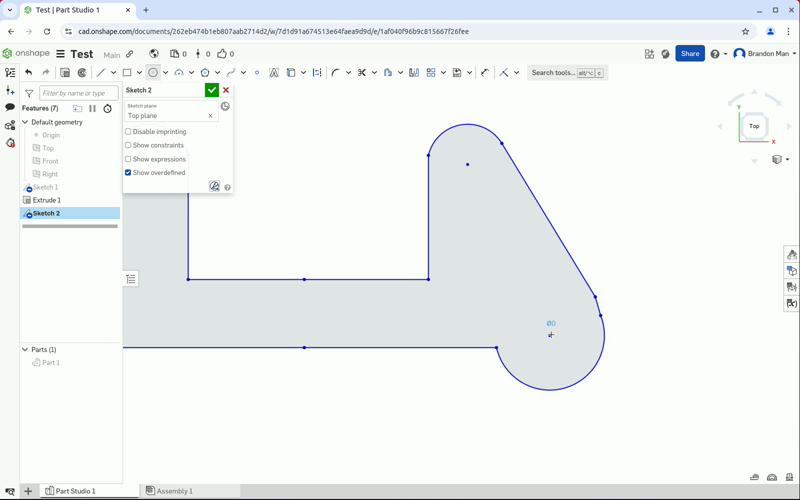
scroll(-6)
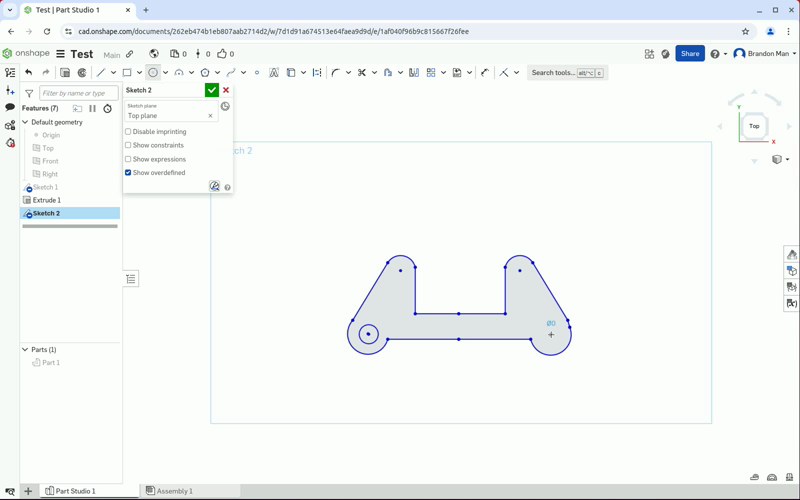
key_up(shift)
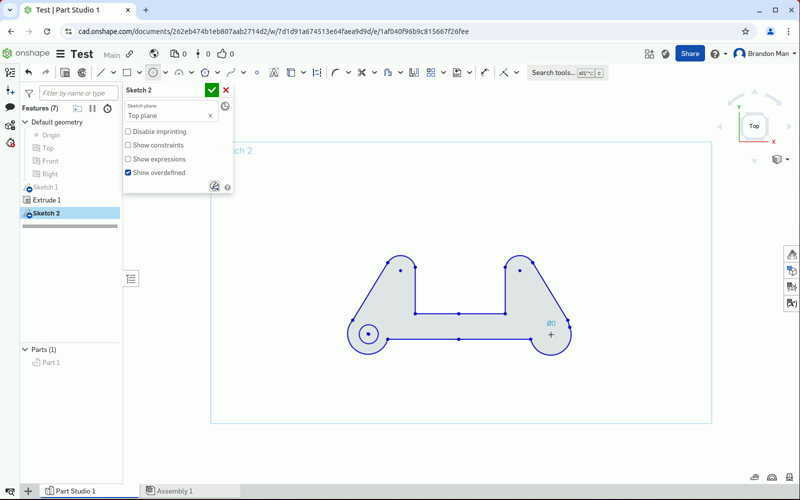
mouse_move(560, 334)
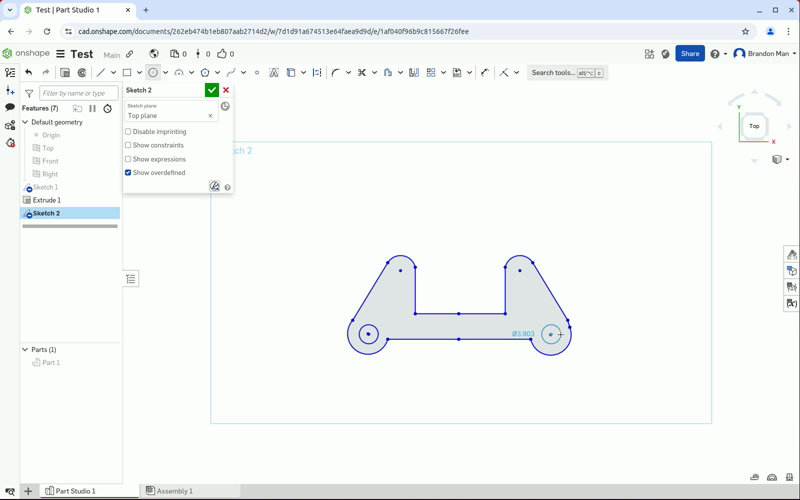
click(560, 334)
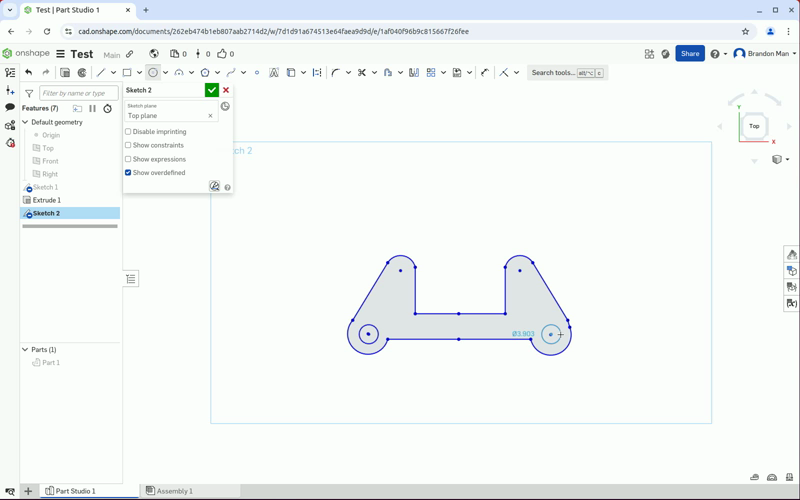
key(esc)
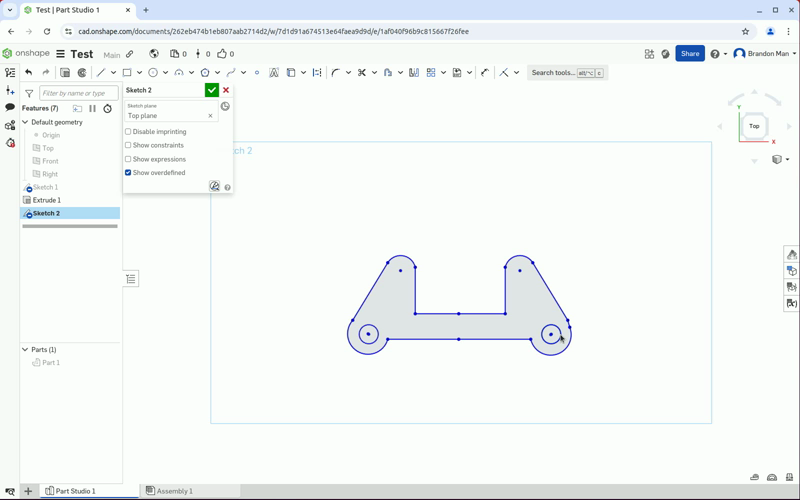
mouse_move(385, 321)
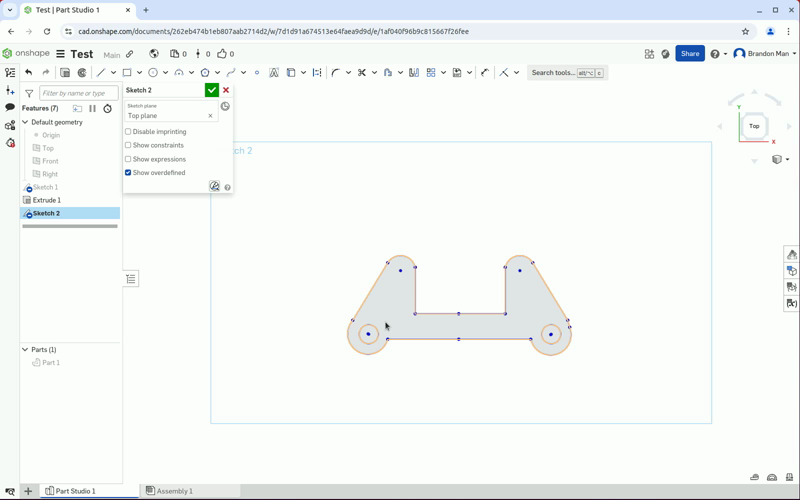
click(385, 321)
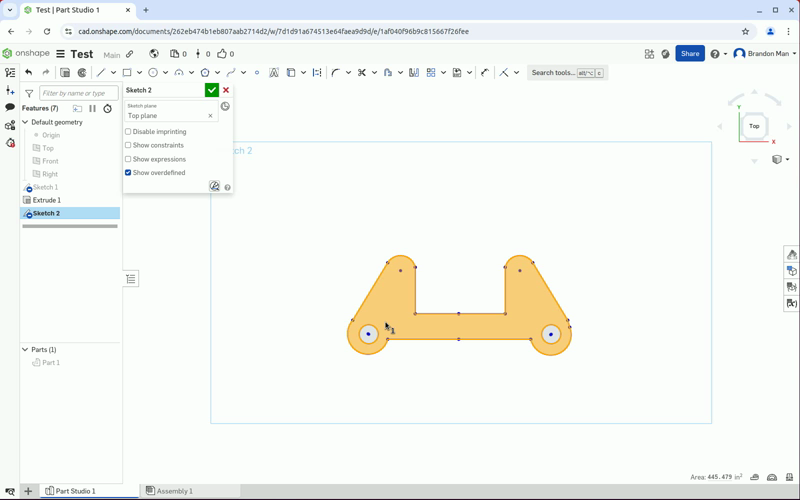
mouse_move(73, 352)
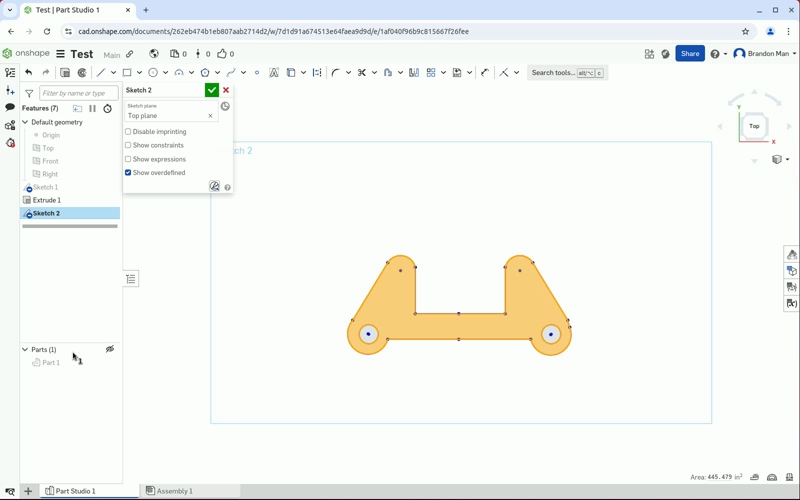
key(shift+y)
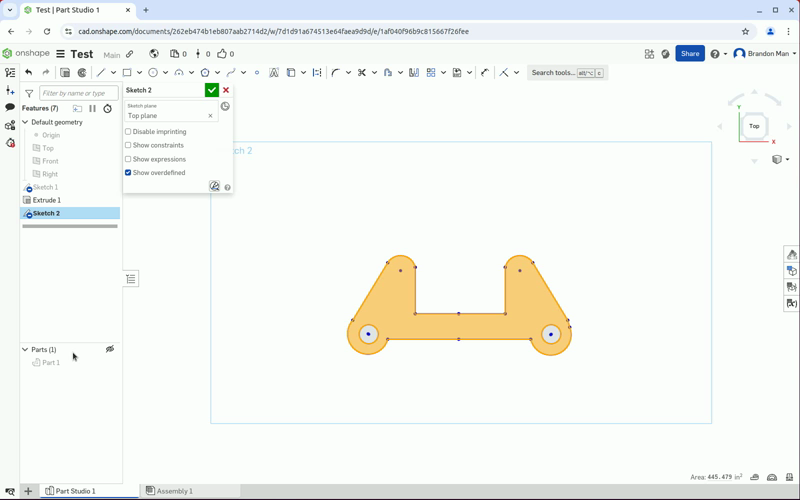
key(shift+e)
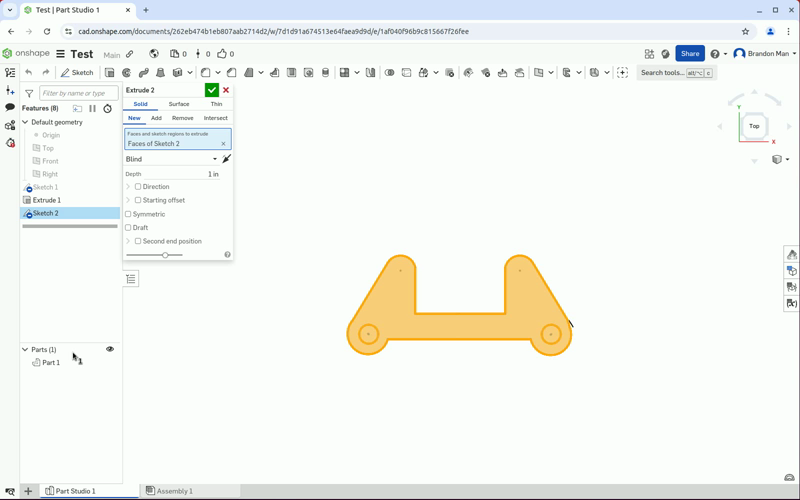
mouse_move(143, 106)
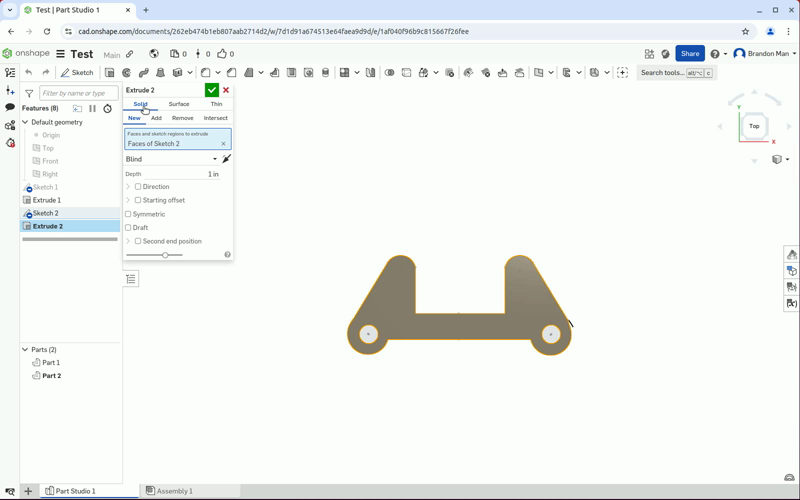
click(143, 106)
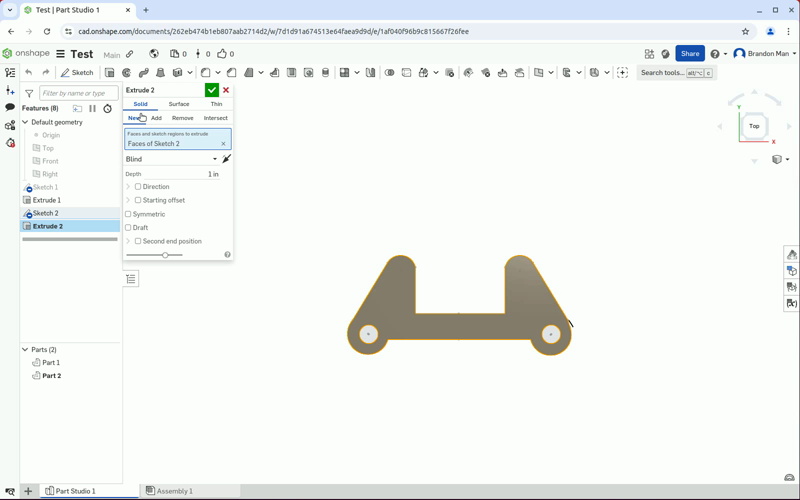
mouse_move(137, 120)
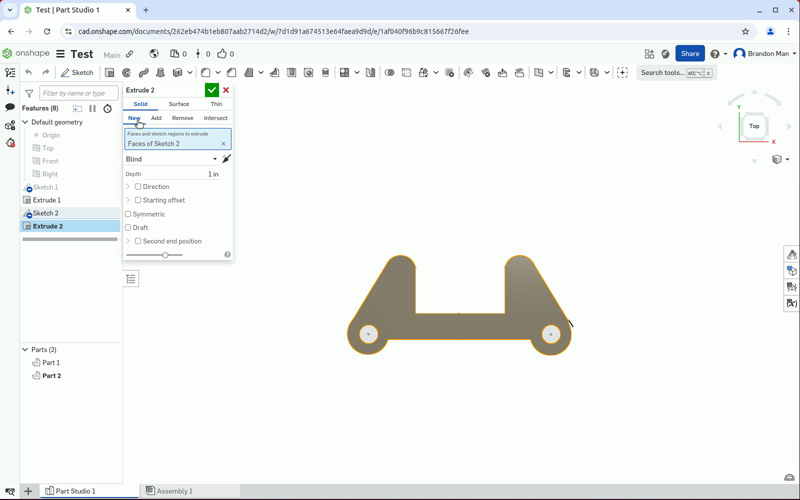
click(137, 120)
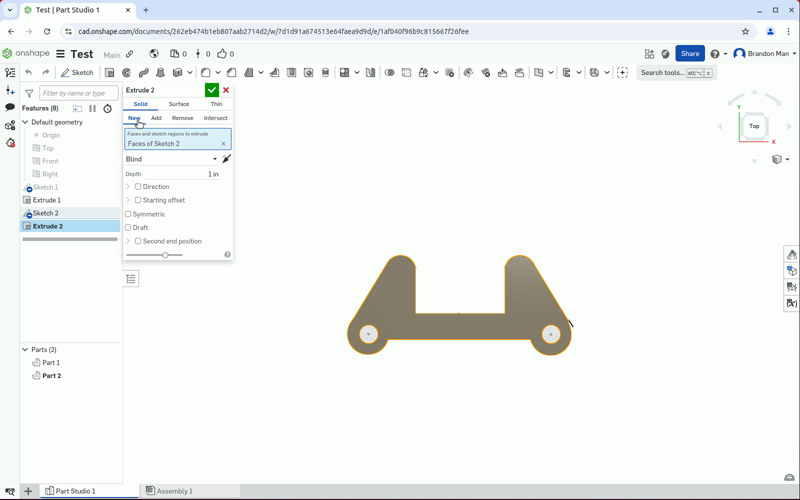
key(tab, 4)
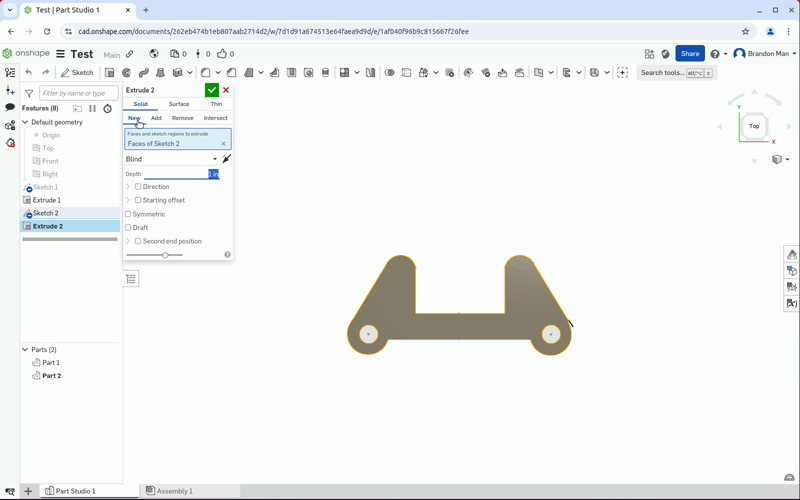
text(1.685)
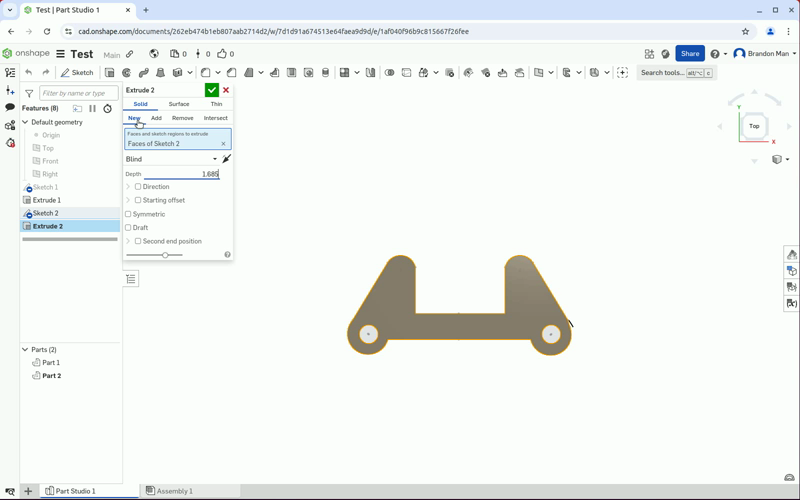
key(enter)
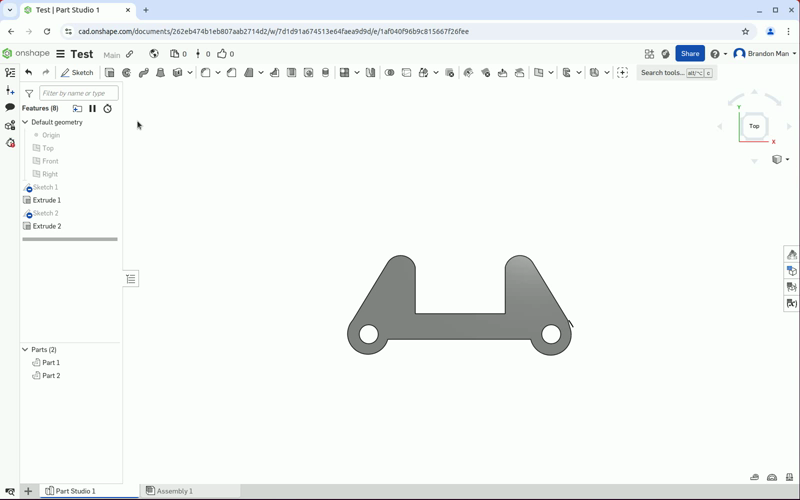
key(shift+h)
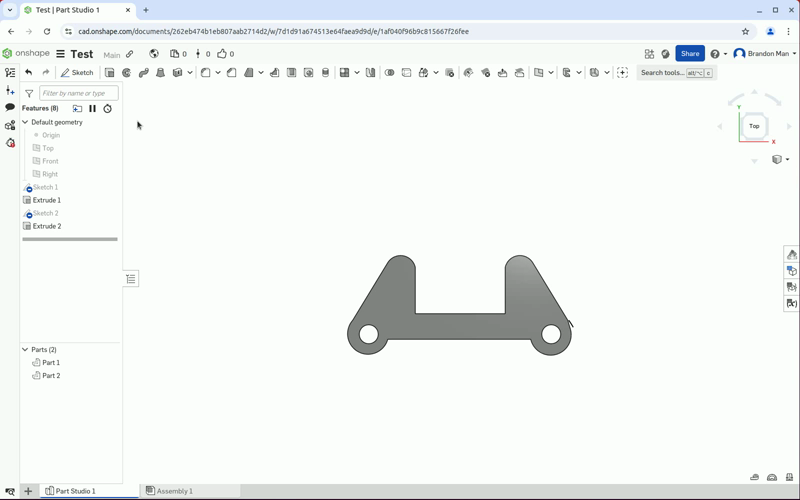
key(shift+h)
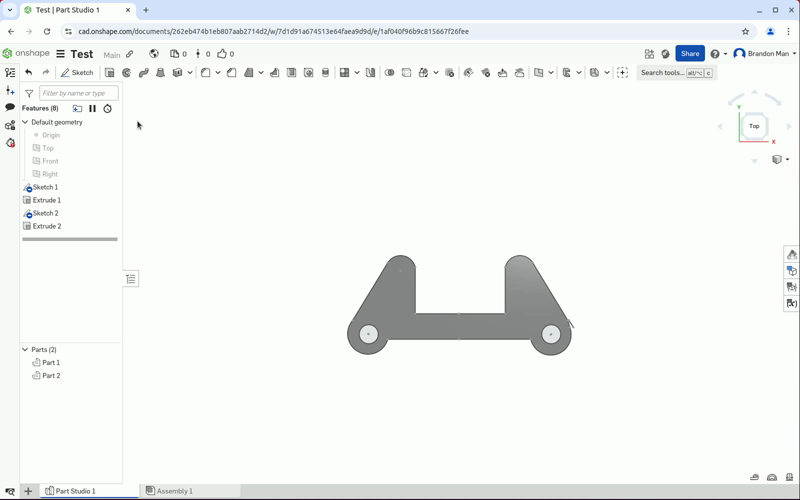
key(shift+7)
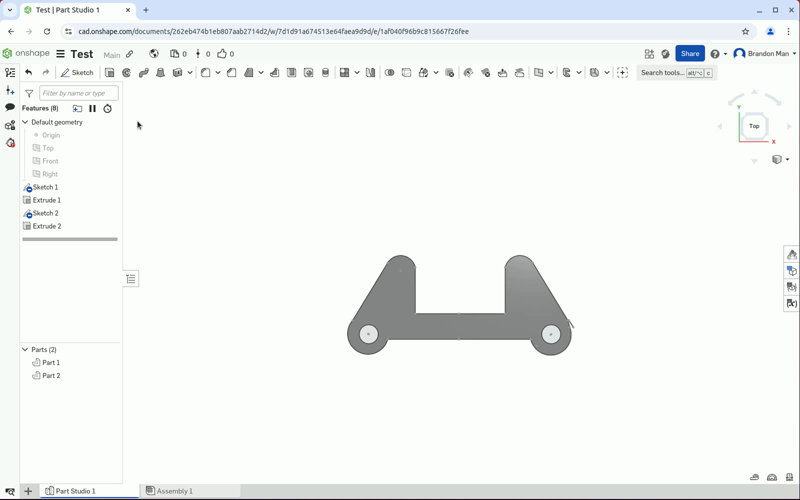
key(up, 3)
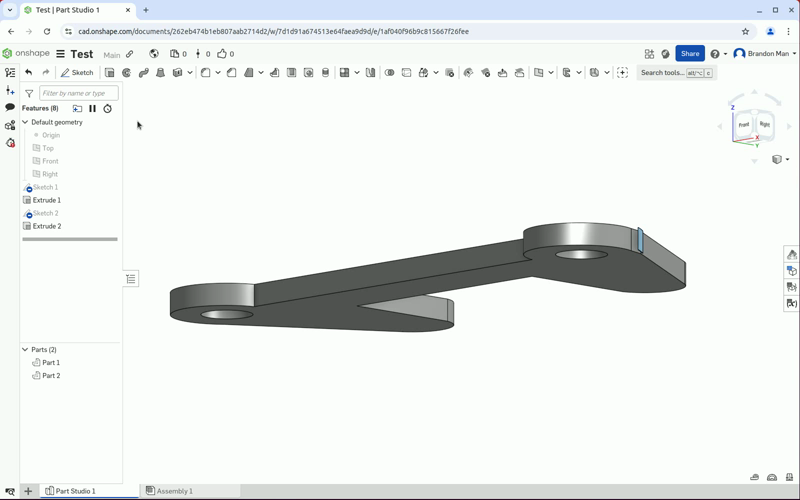
key(left, 3)
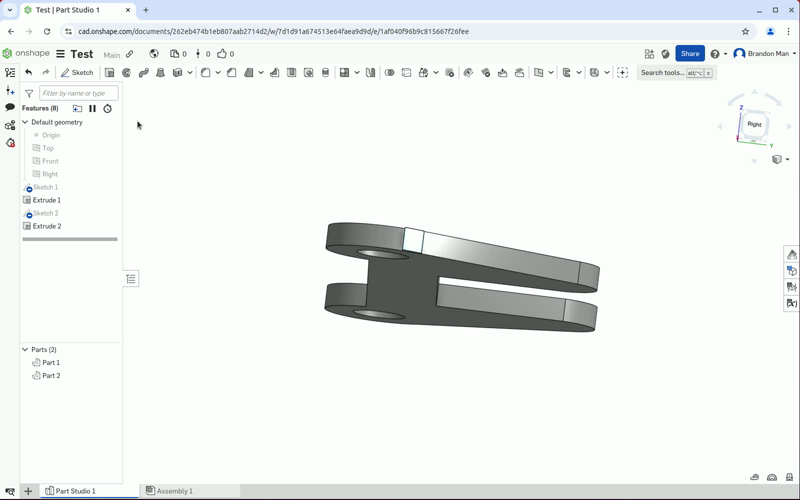
key(right, 3)
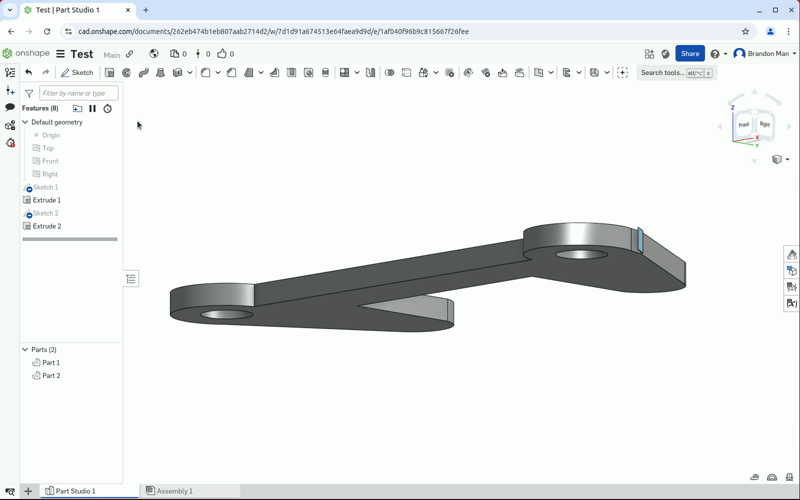
key(down, 3)
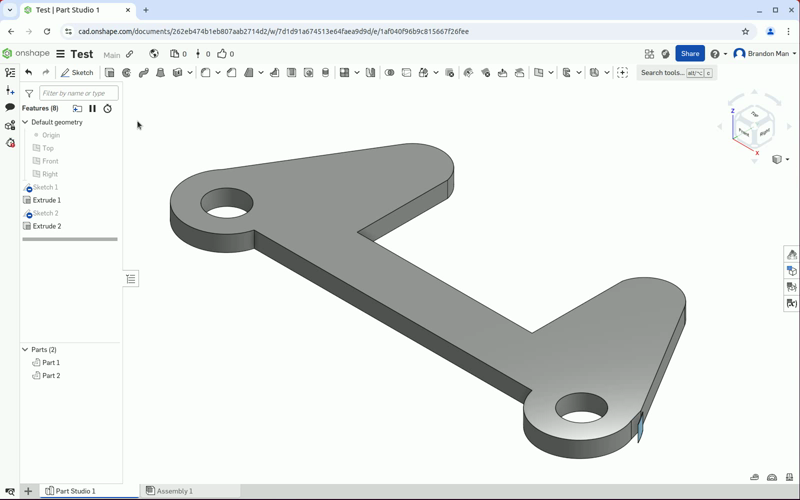
mouse_move(73, 189)
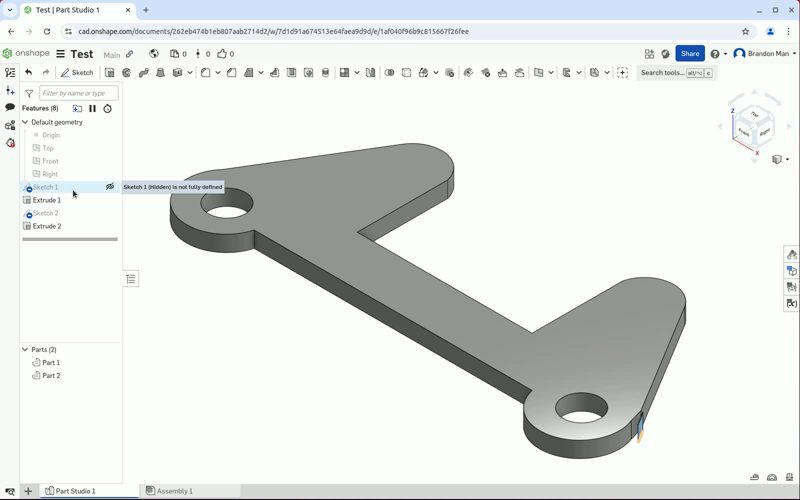
click(73, 189)